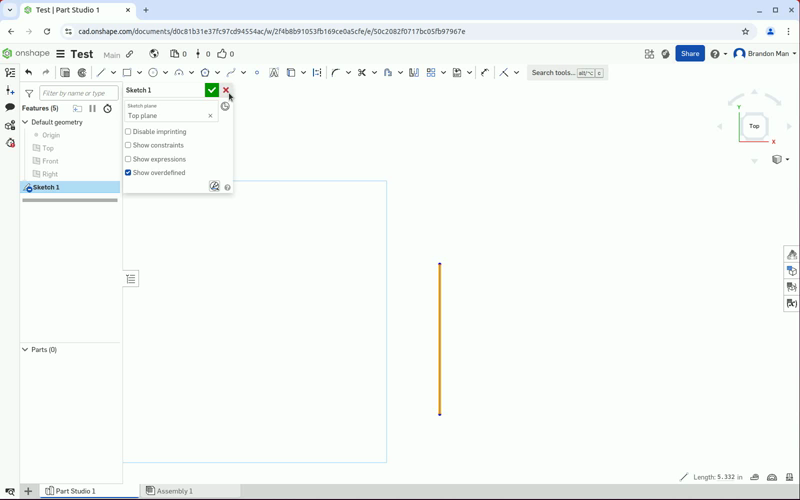
key(shift+h)
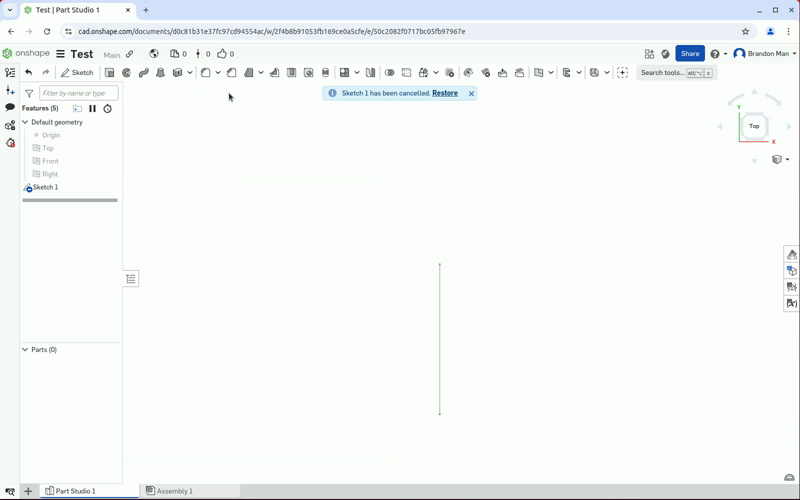
key(shift+s)
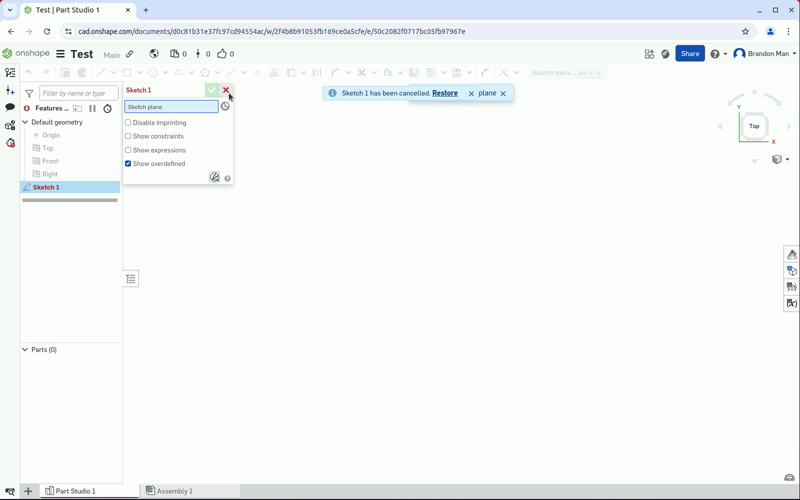
mouse_move(73, 150)
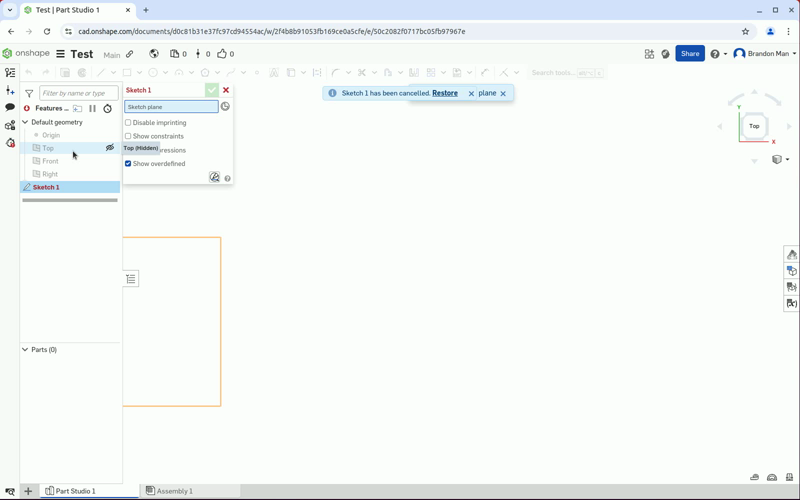
click(73, 150)
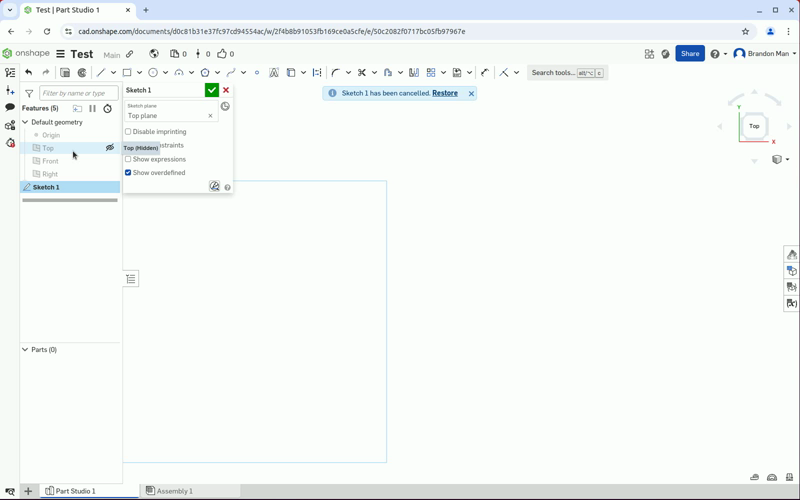
mouse_move(73, 352)
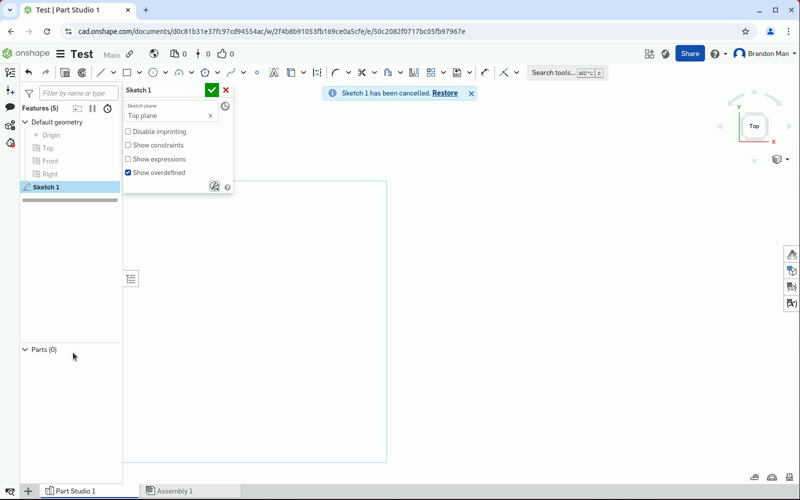
key(y)
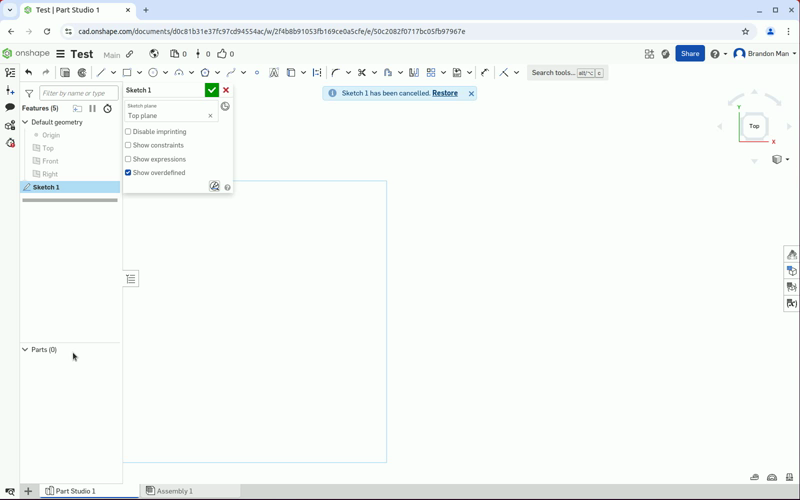
key(a)
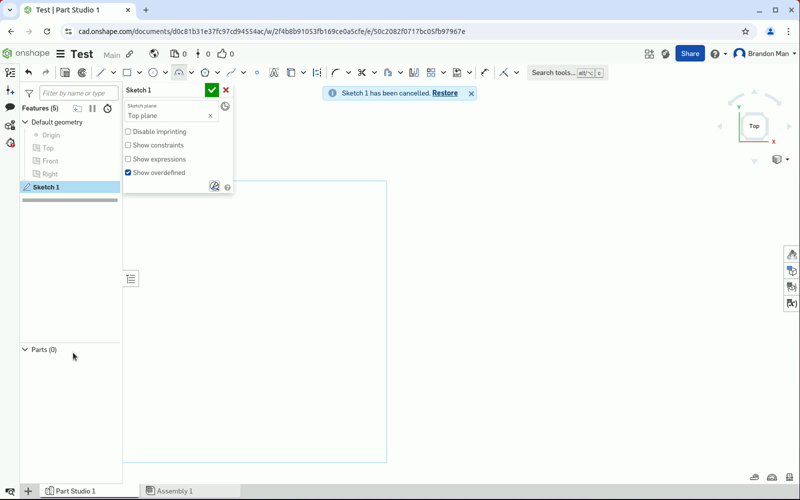
key_down(shift)
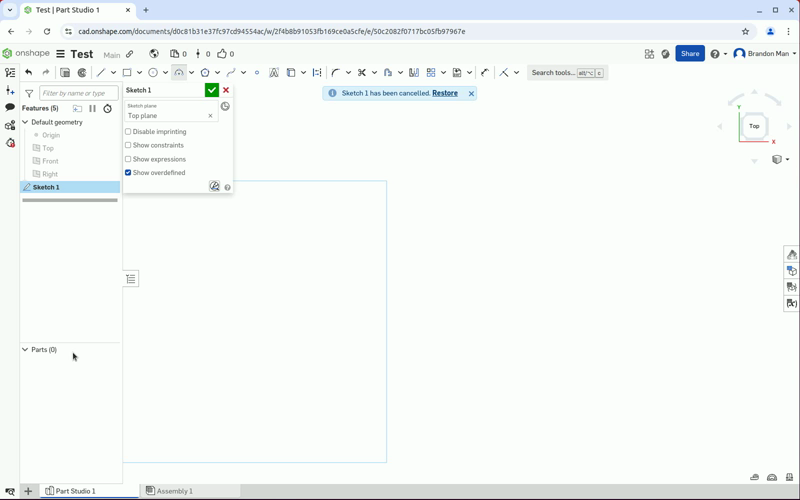
mouse_move(460, 266)
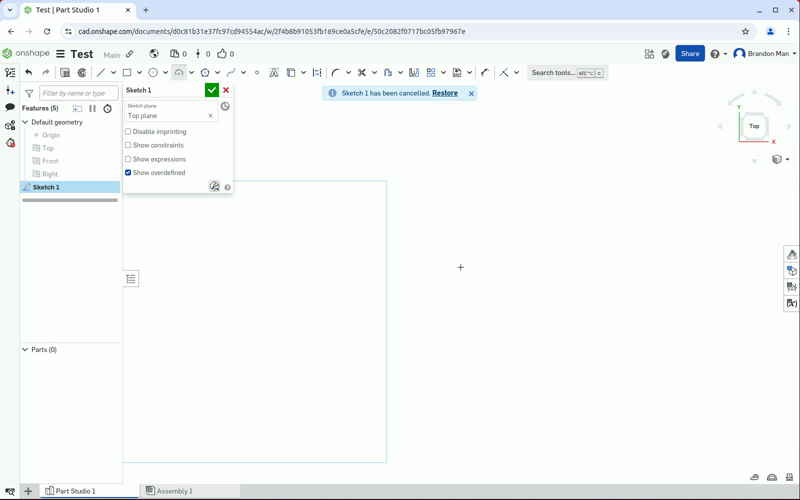
click(460, 266)
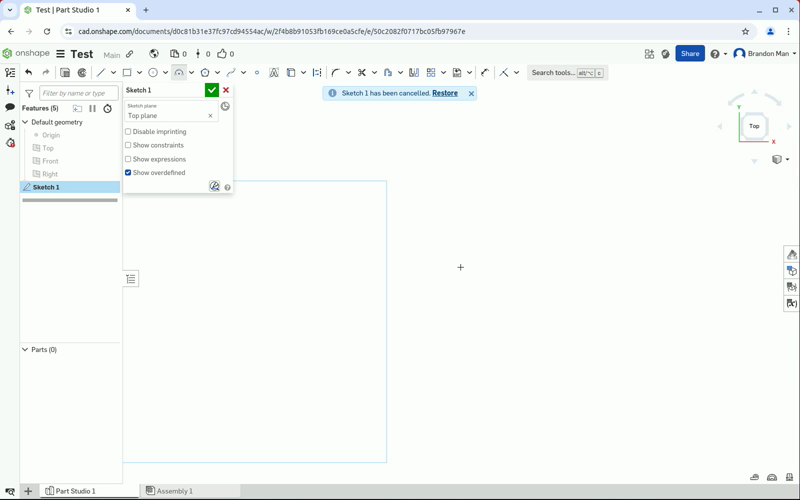
key_up(shift)
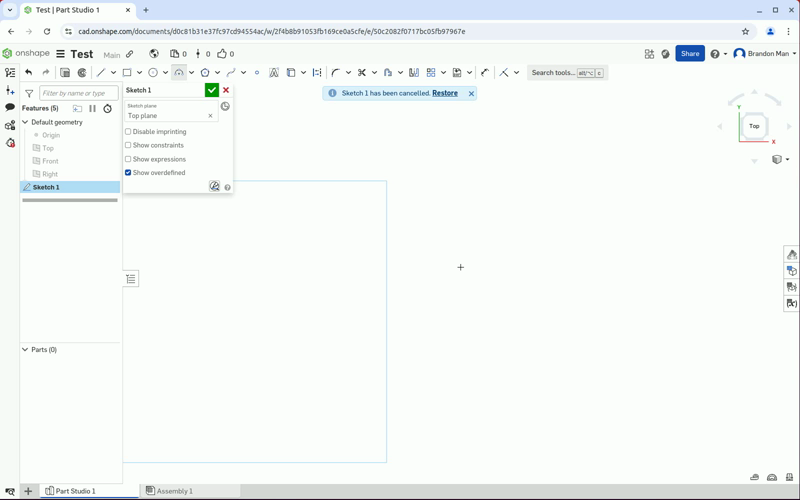
key_down(shift)
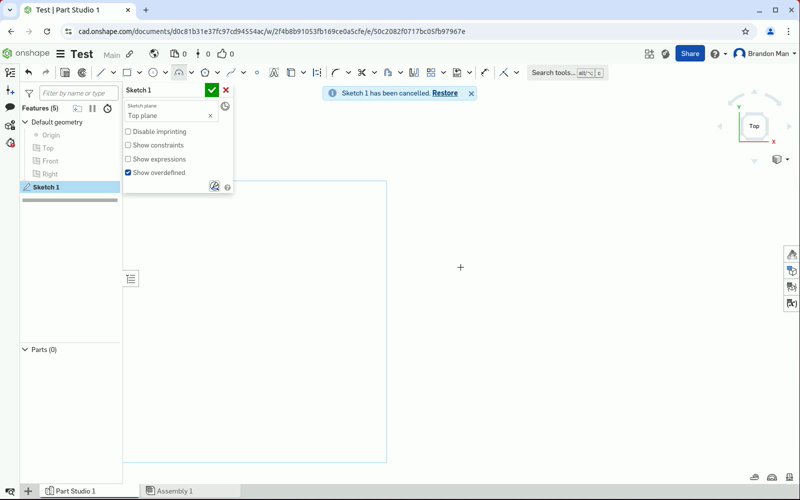
mouse_move(477, 282)
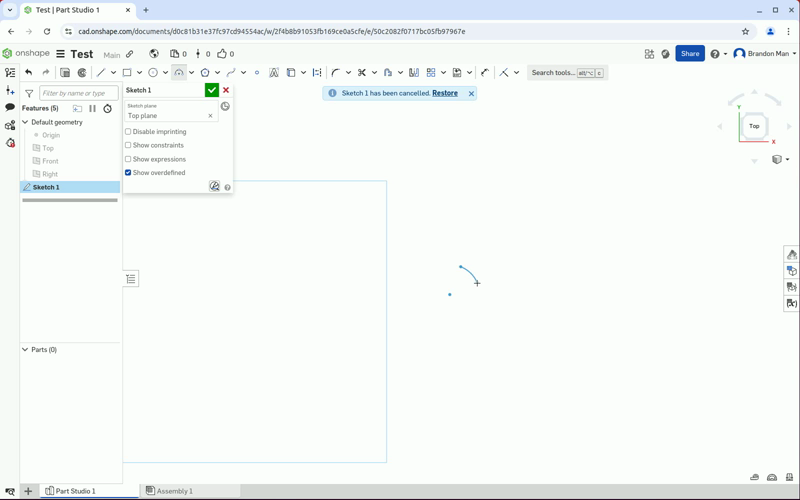
click(477, 282)
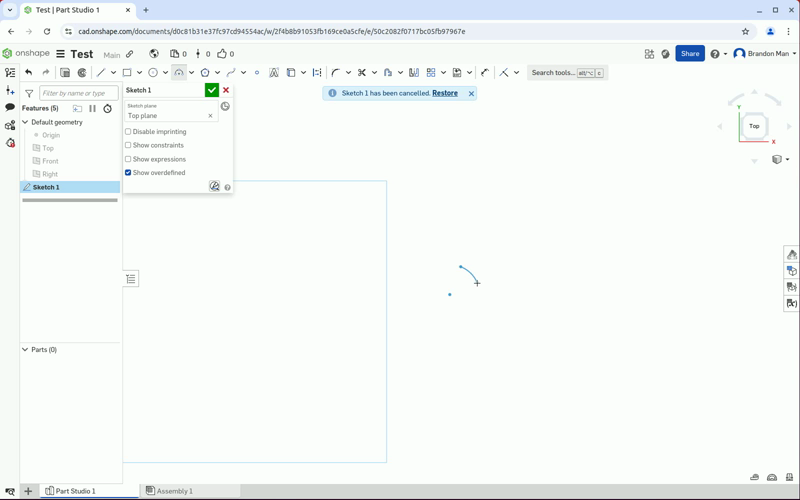
mouse_move(465, 278)
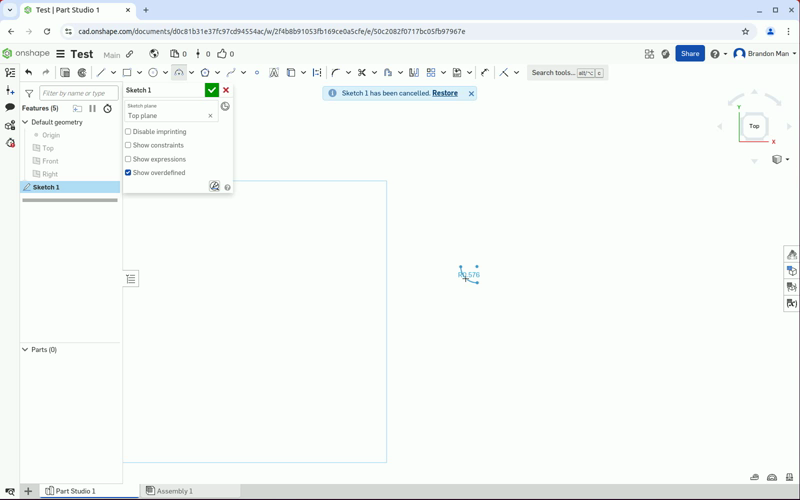
click(465, 278)
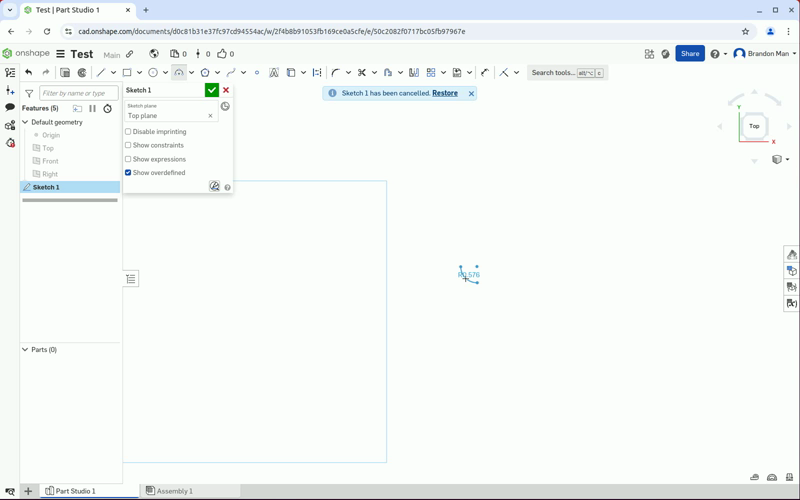
key_up(shift)
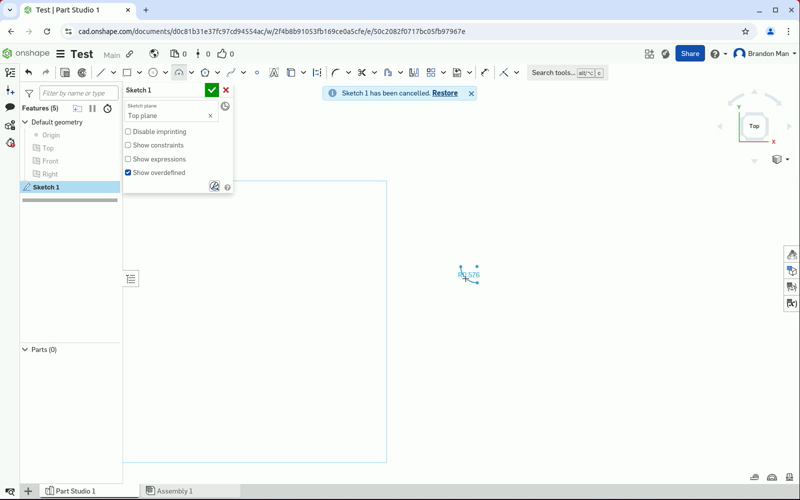
key(esc)
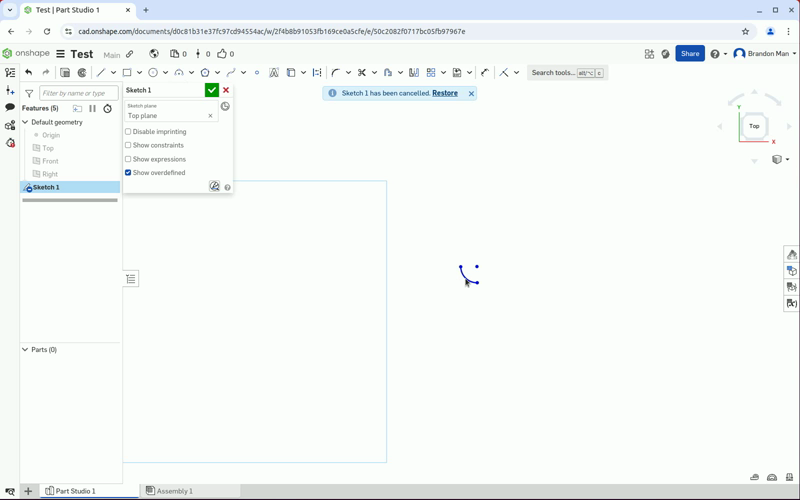
key(l)
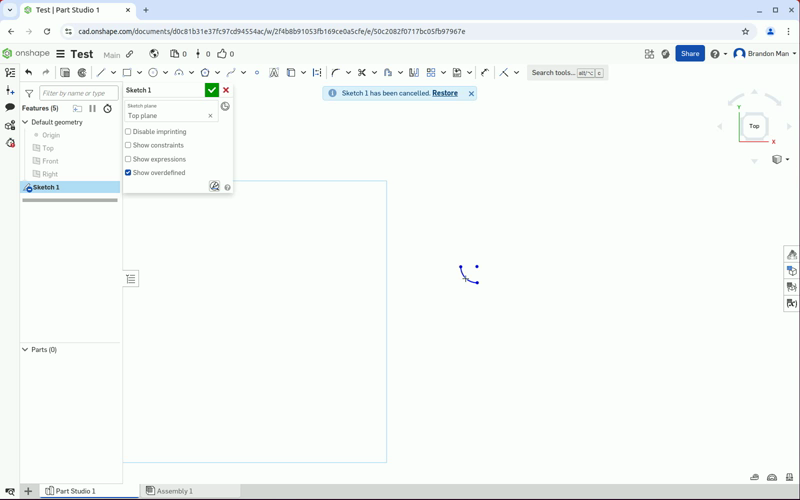
mouse_move(477, 282)
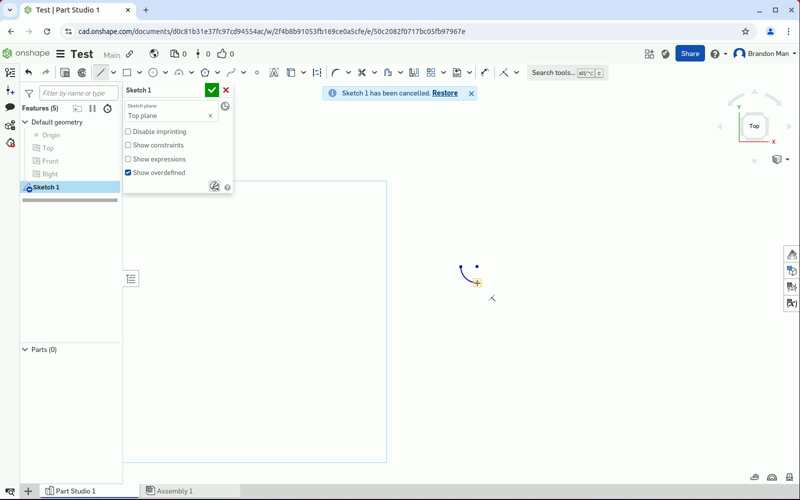
click(477, 282)
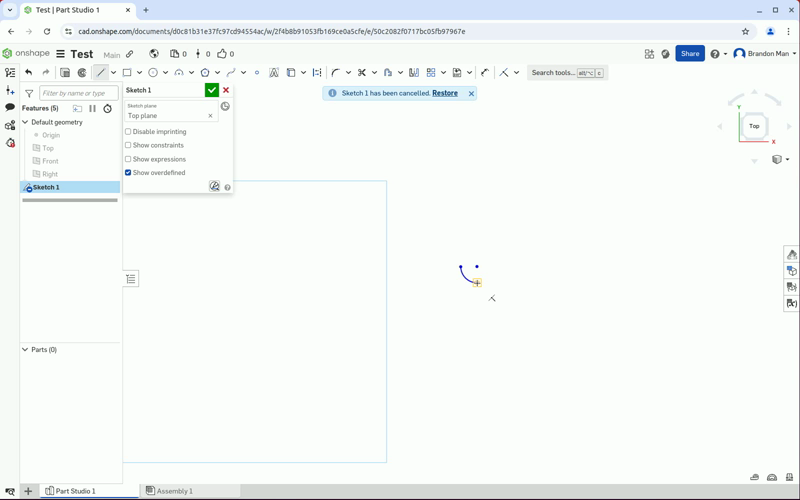
key_down(shift)
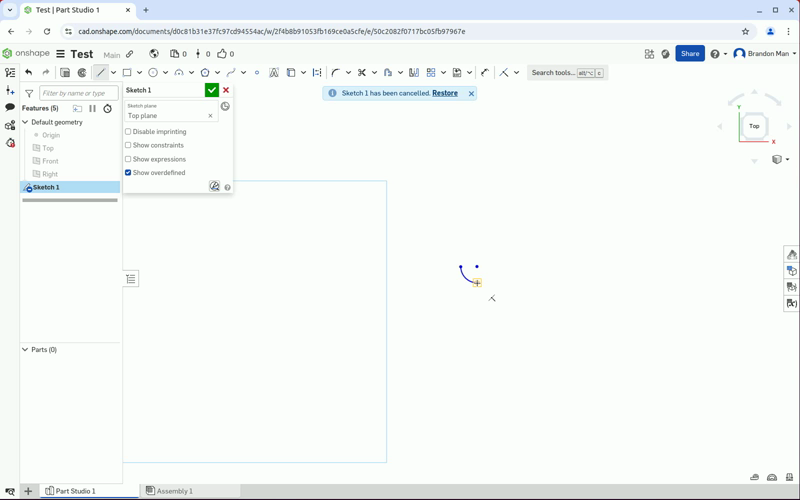
mouse_move(507, 282)
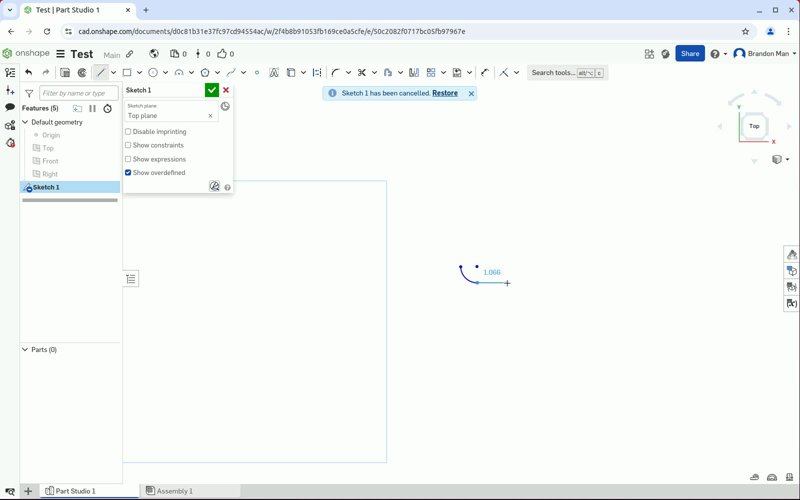
mouse_move(524, 282)
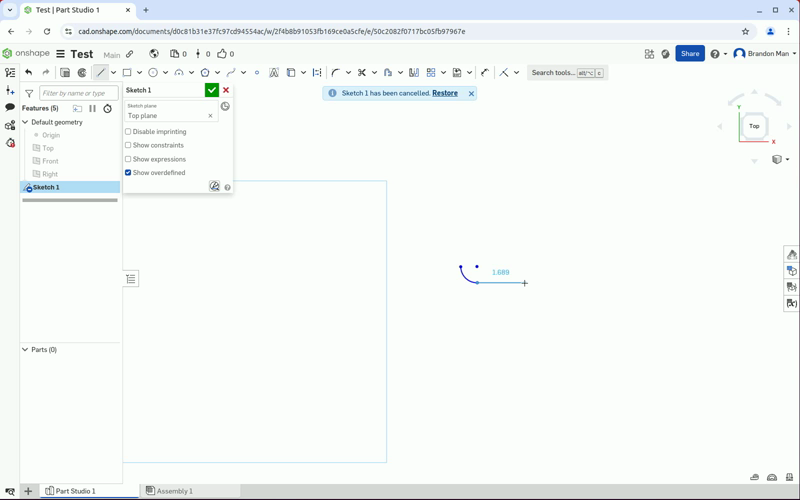
click(524, 282)
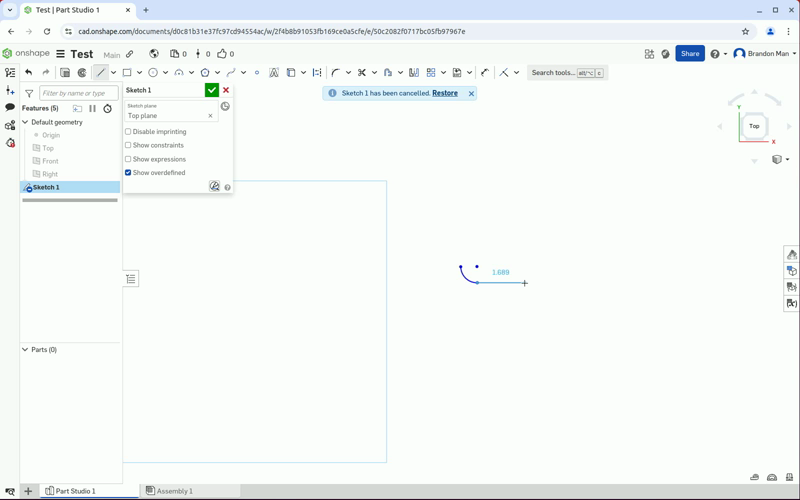
key_up(shift)
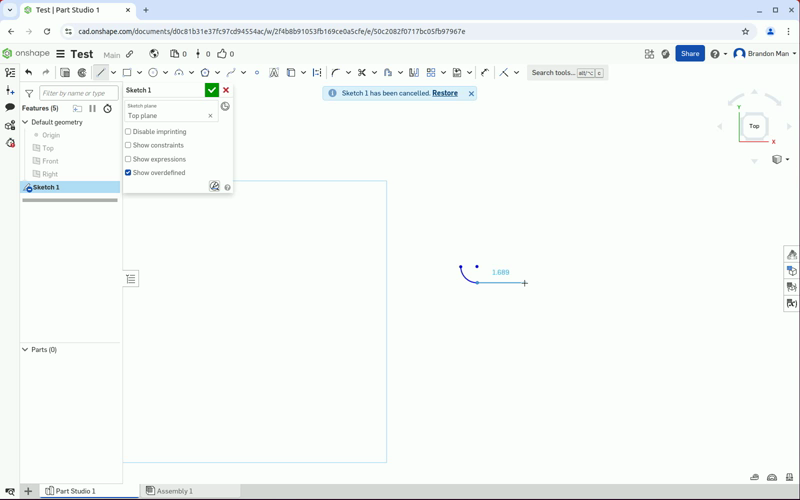
key(esc)
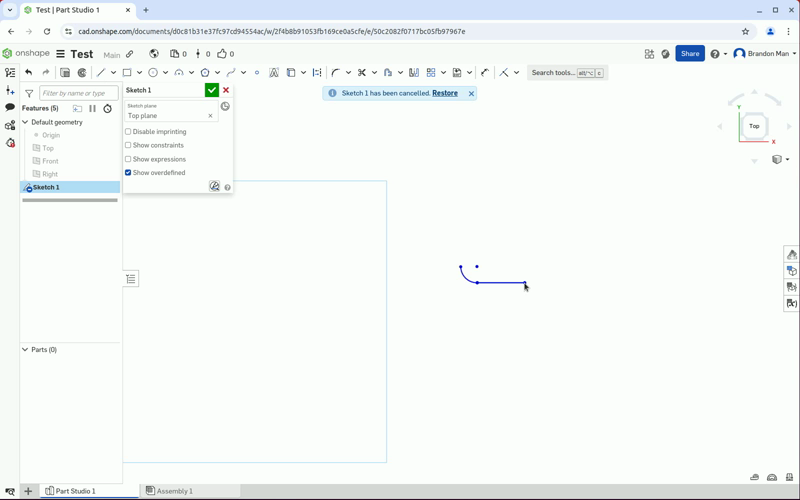
key(a)
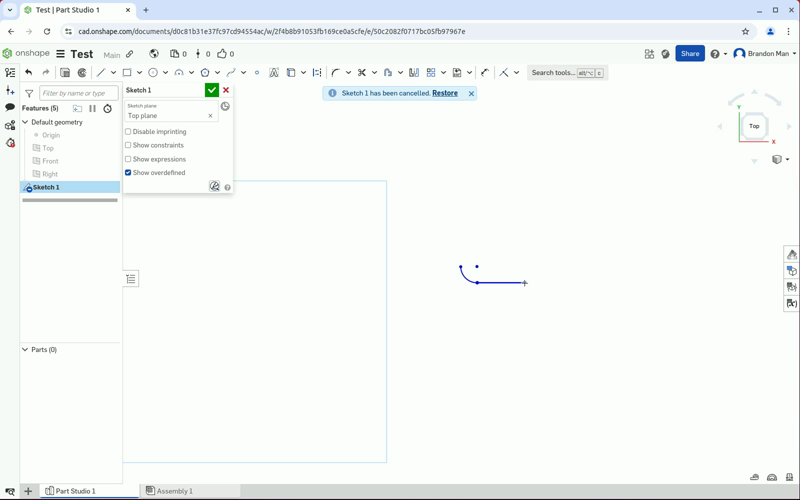
mouse_move(524, 282)
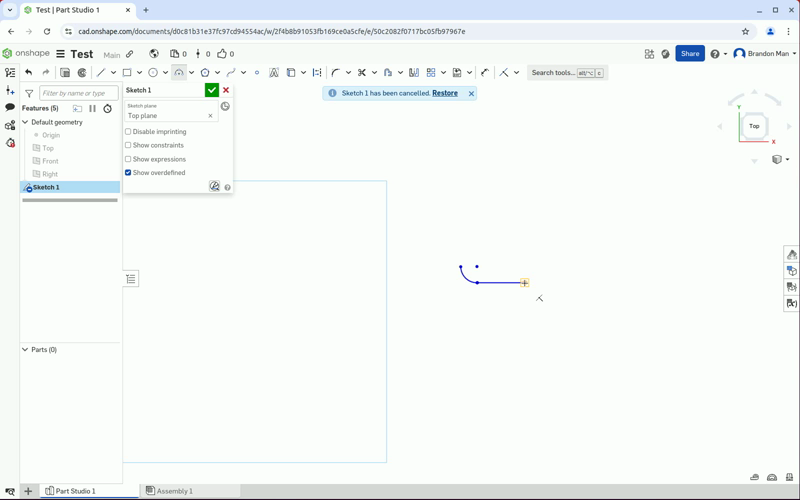
click(524, 282)
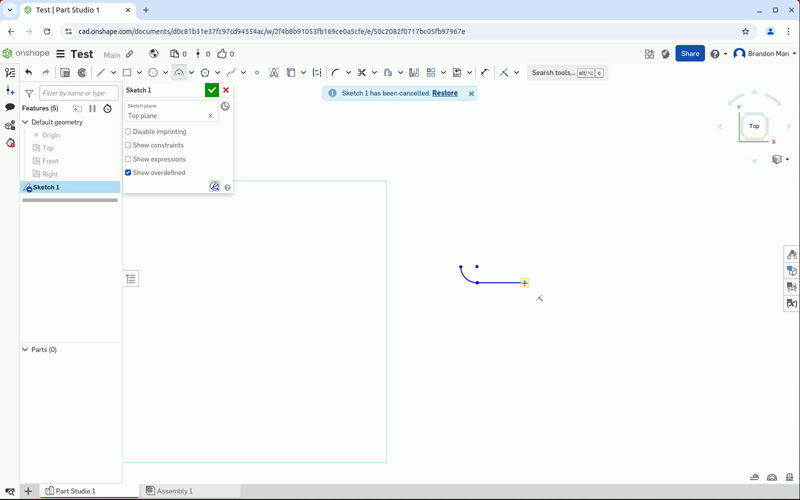
key_down(shift)
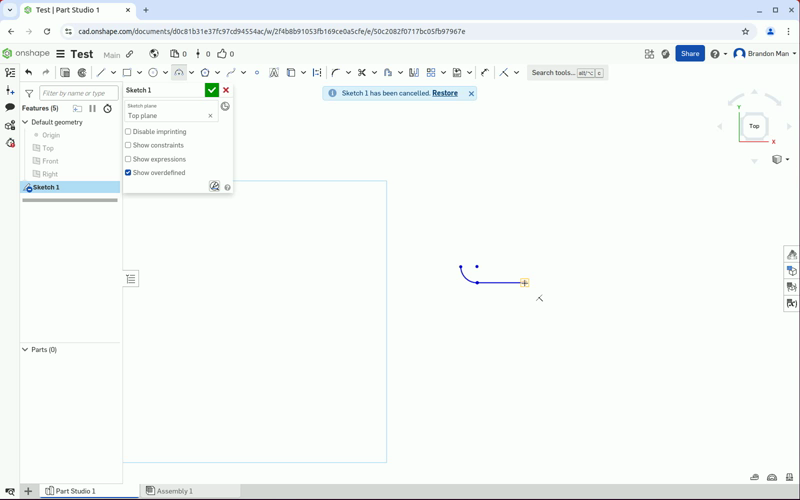
mouse_move(540, 266)
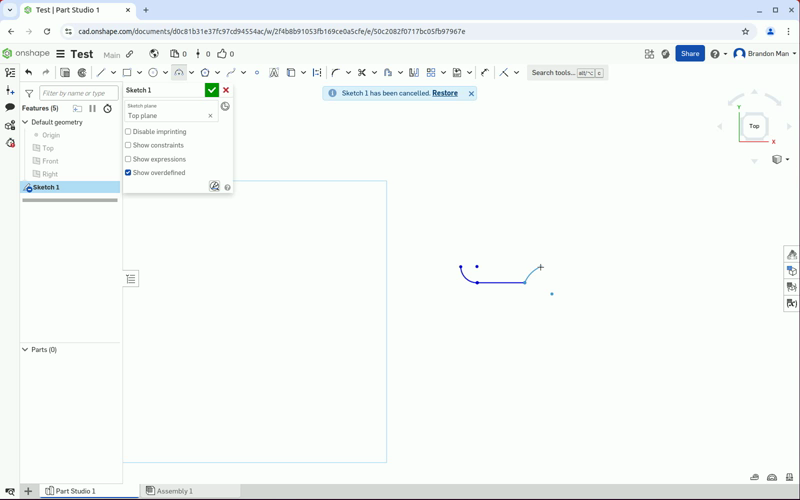
click(540, 266)
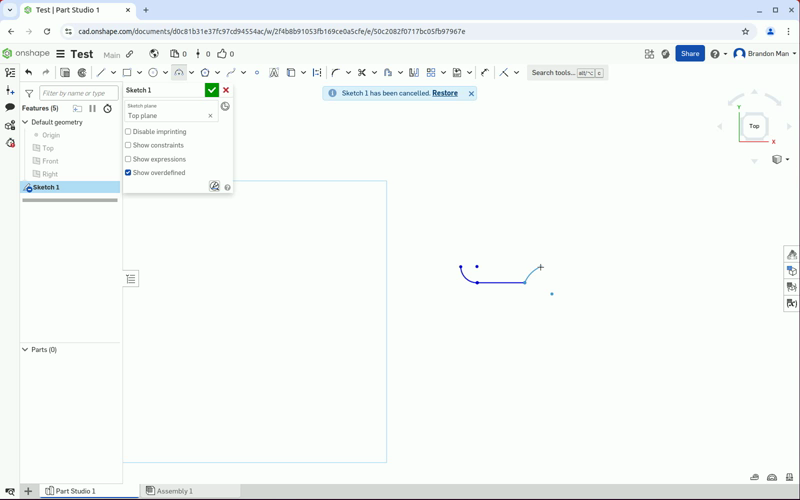
mouse_move(536, 278)
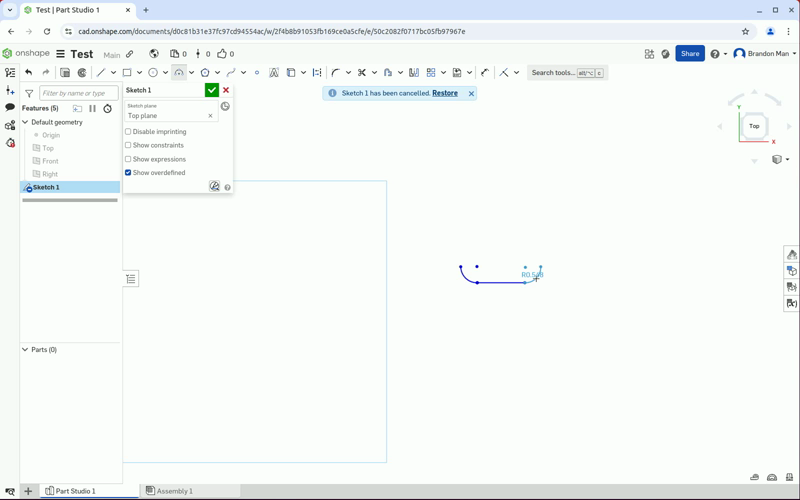
click(536, 278)
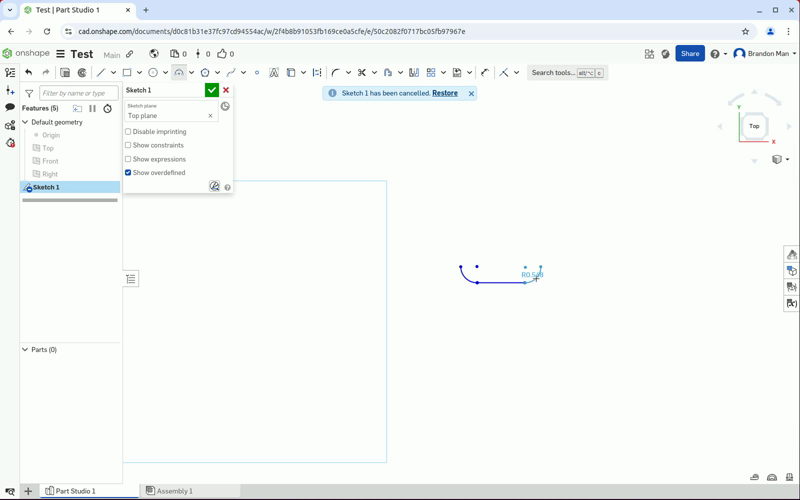
key_up(shift)
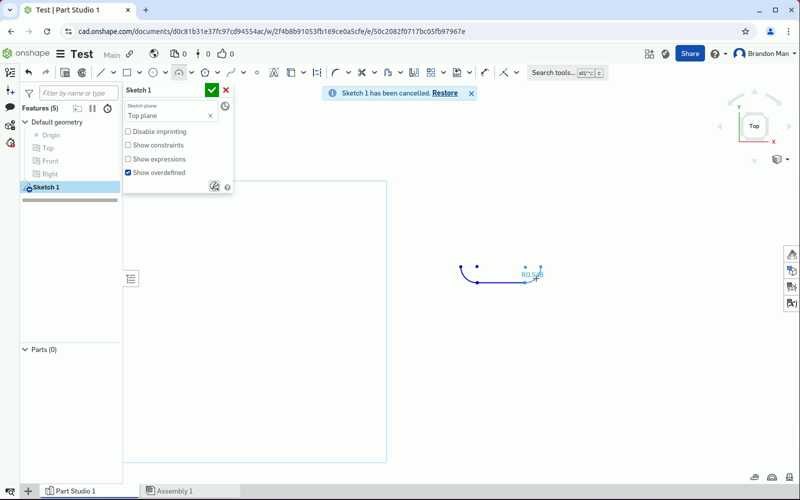
key(esc)
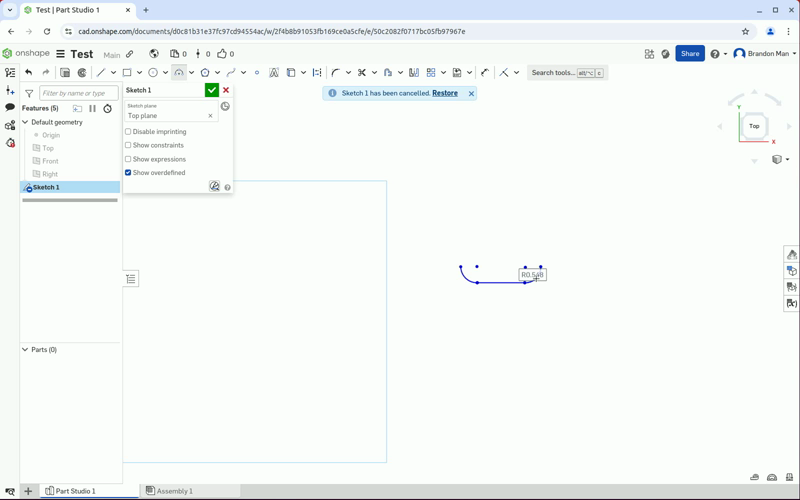
key(l)
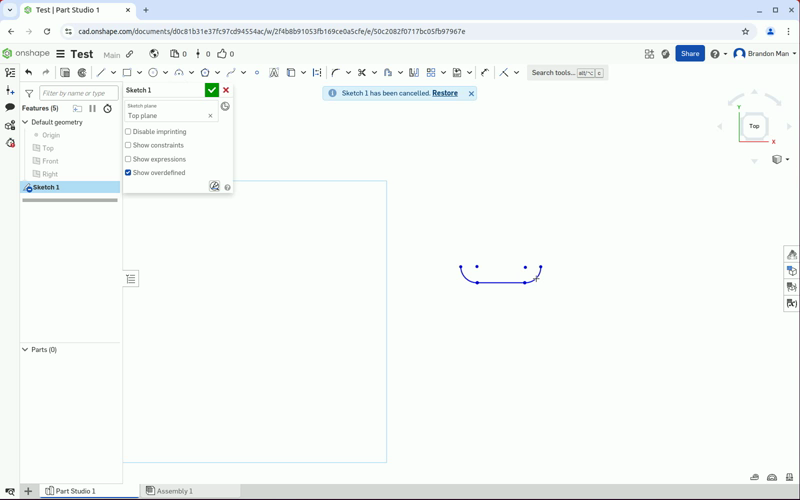
mouse_move(540, 266)
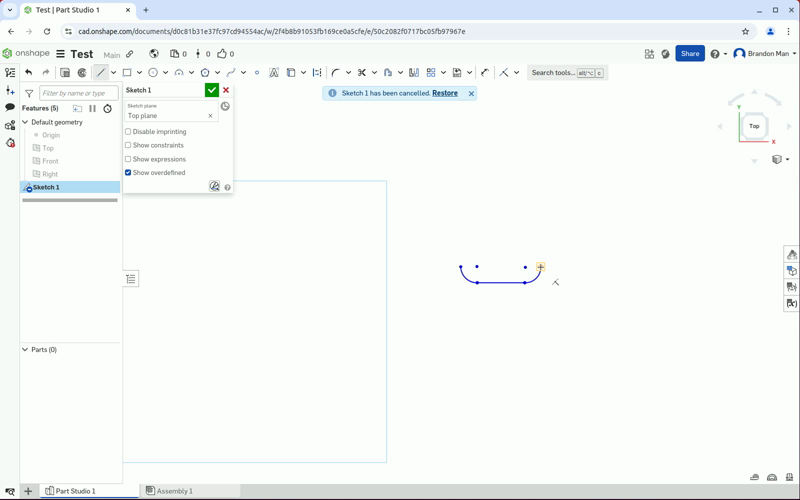
click(540, 266)
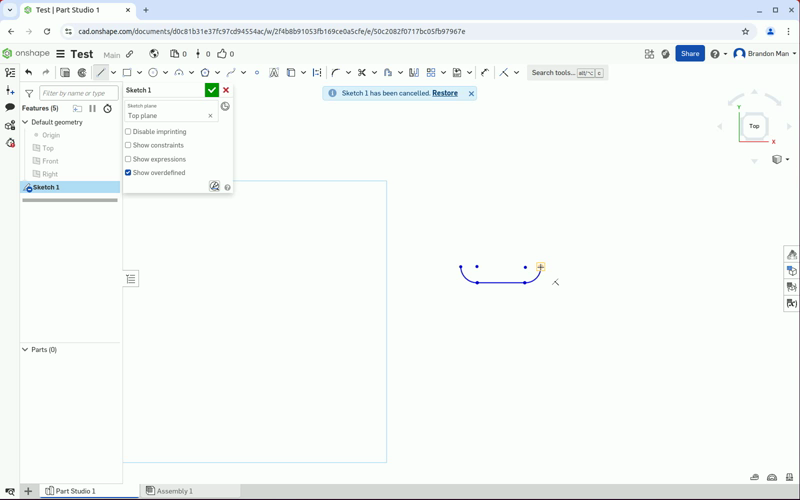
key_down(shift)
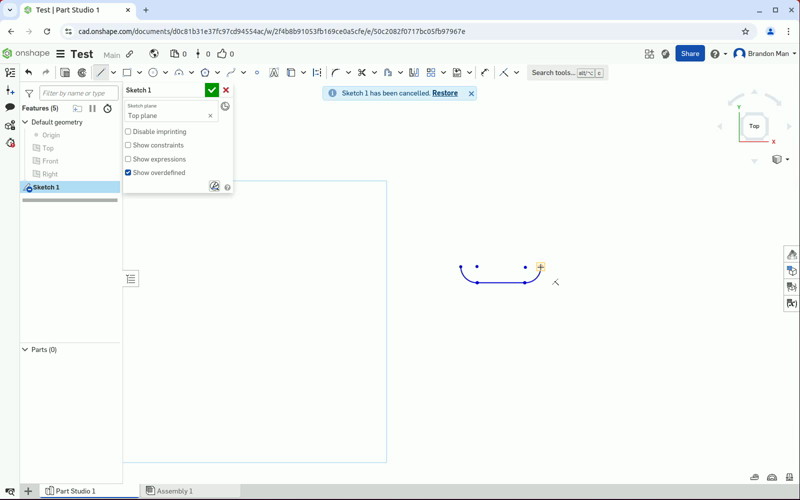
mouse_move(540, 186)
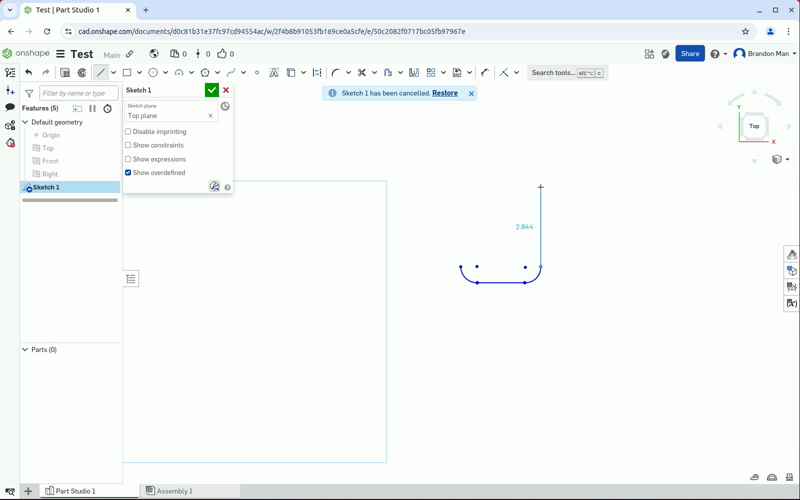
click(540, 186)
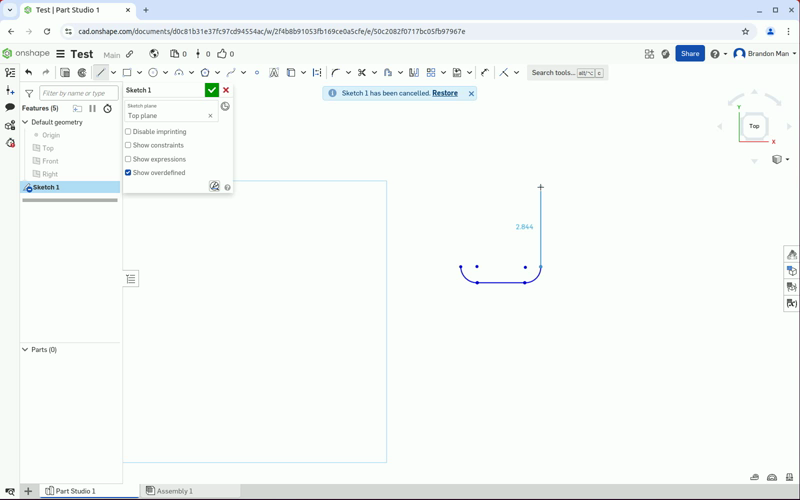
key_up(shift)
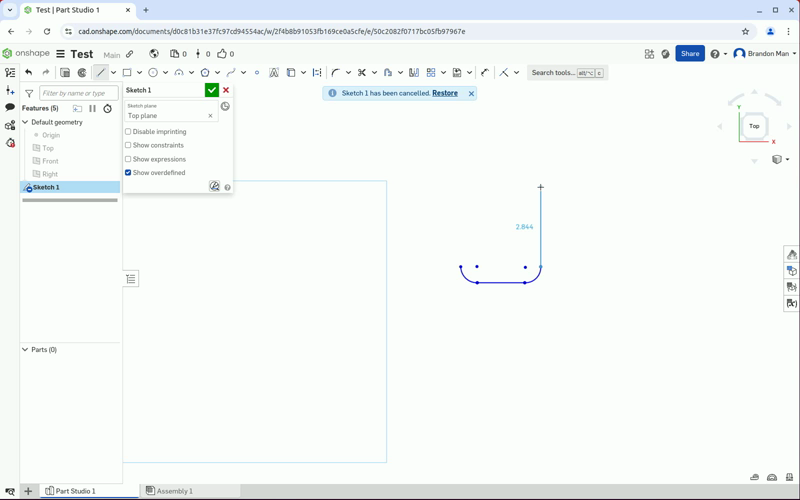
key(esc)
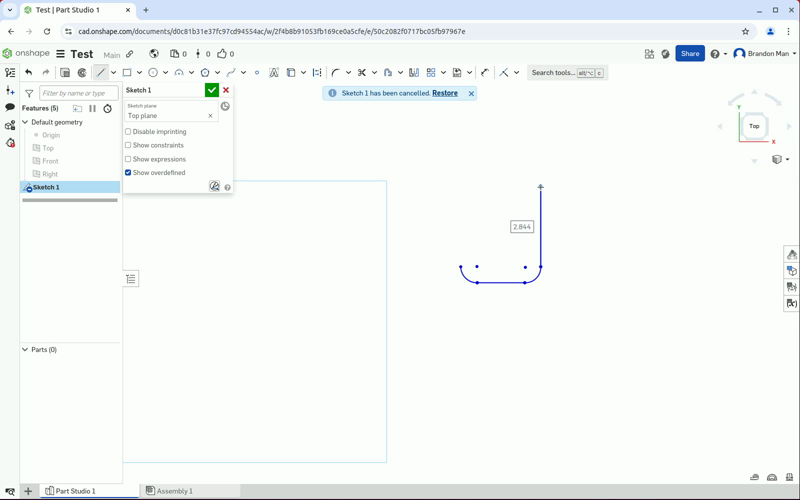
key(a)
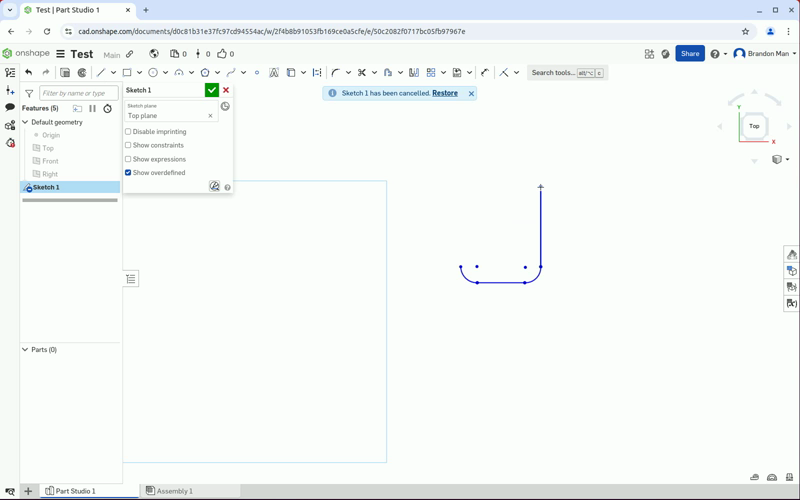
mouse_move(540, 186)
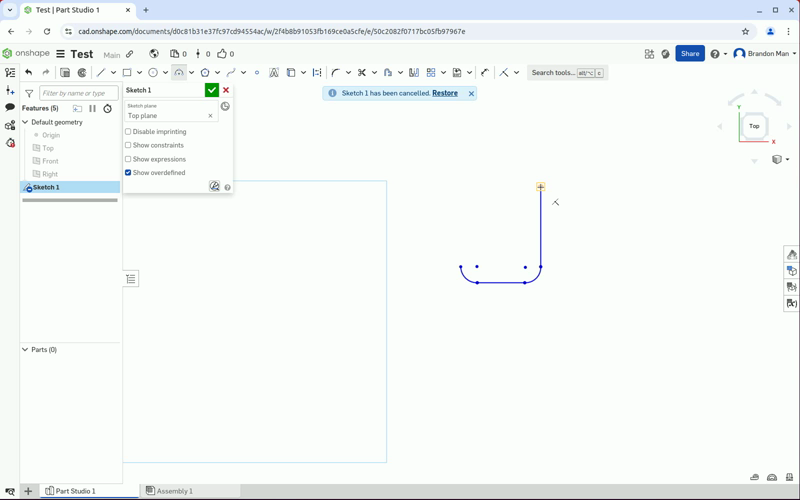
click(540, 186)
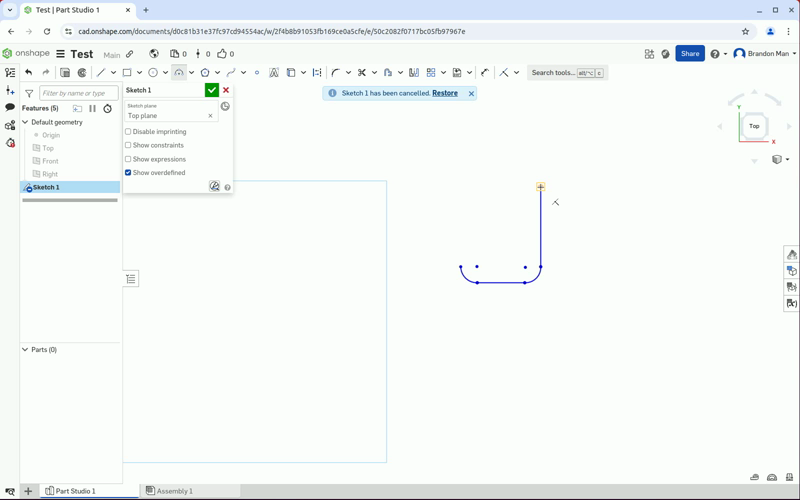
key_down(shift)
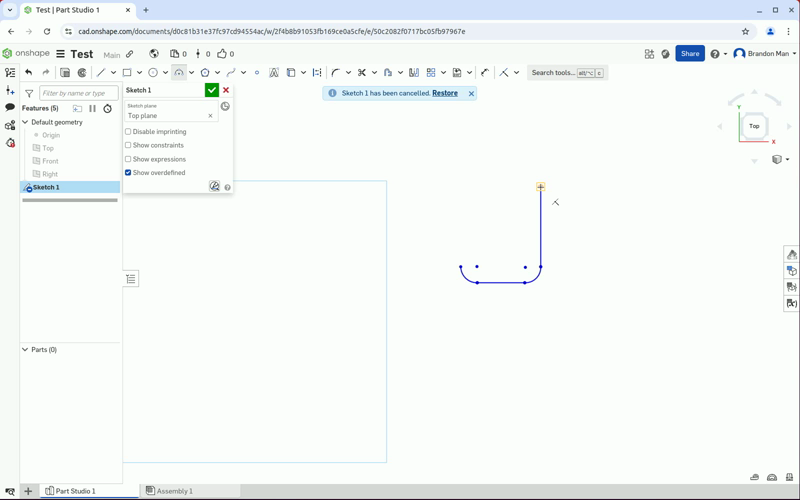
mouse_move(524, 170)
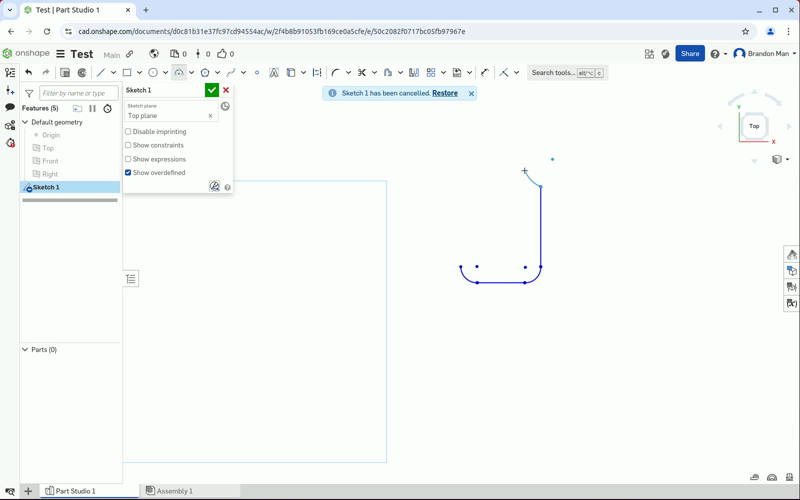
click(524, 170)
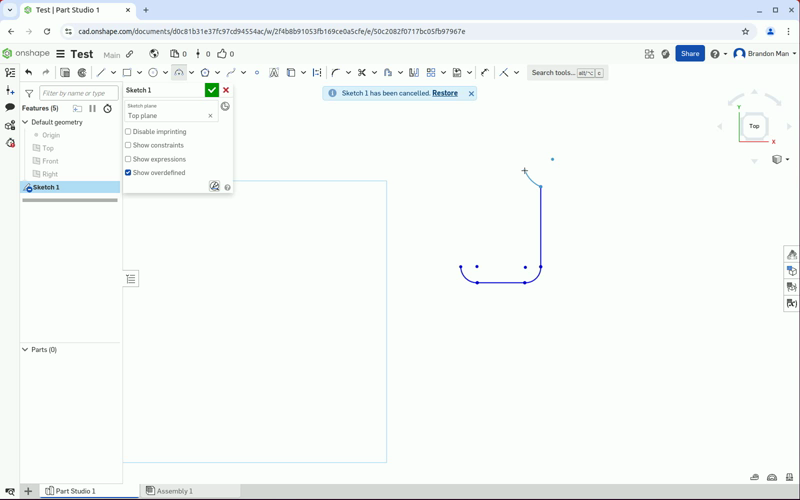
mouse_move(536, 174)
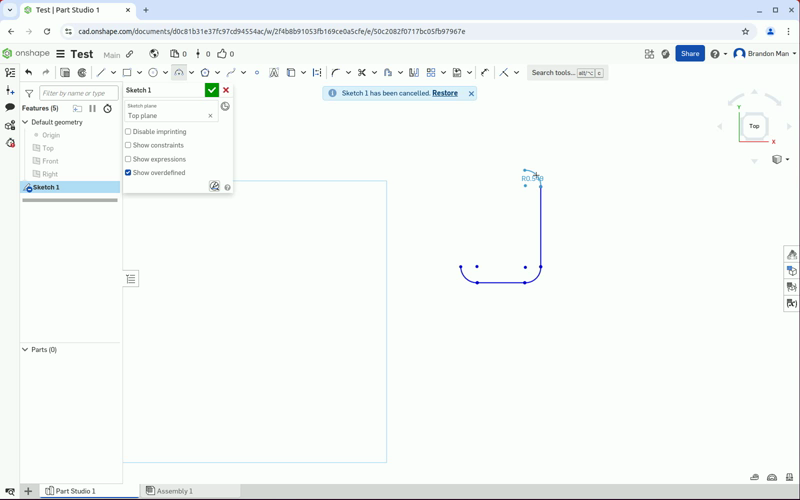
click(536, 174)
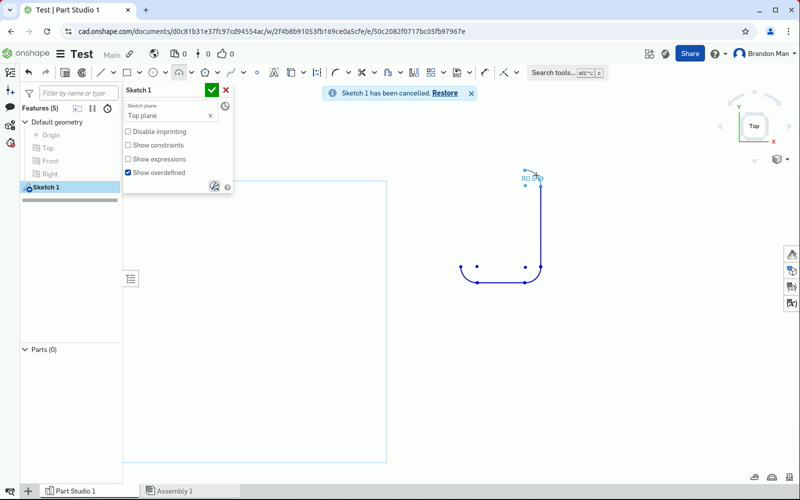
key_up(shift)
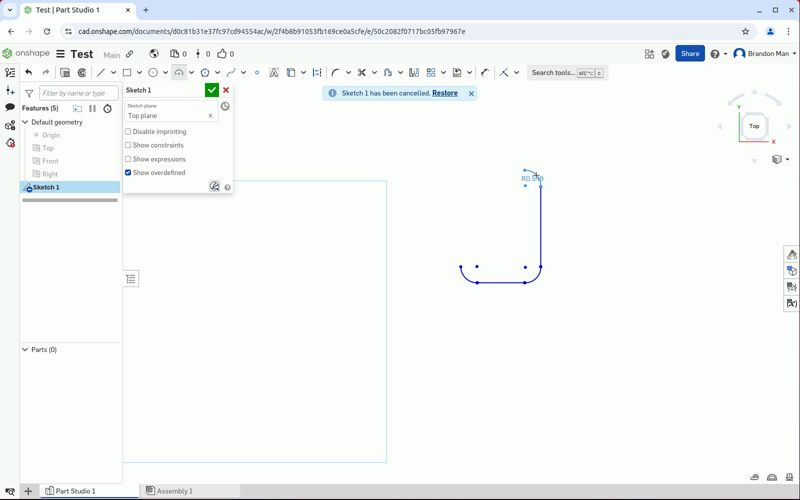
key(esc)
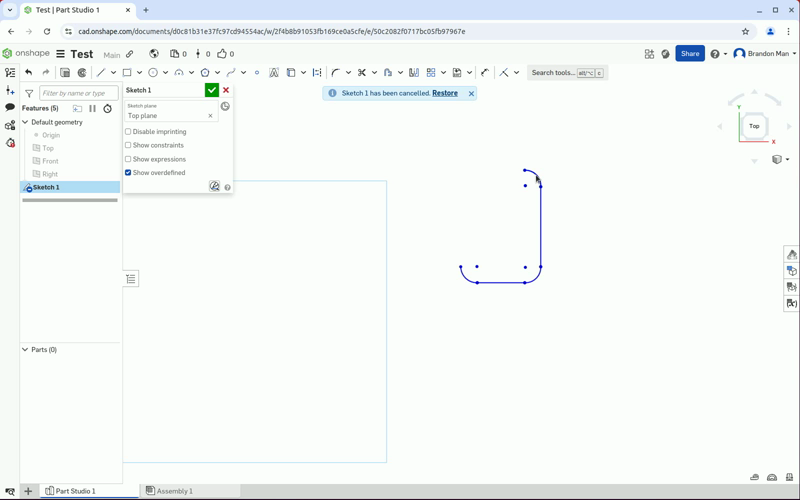
key(l)
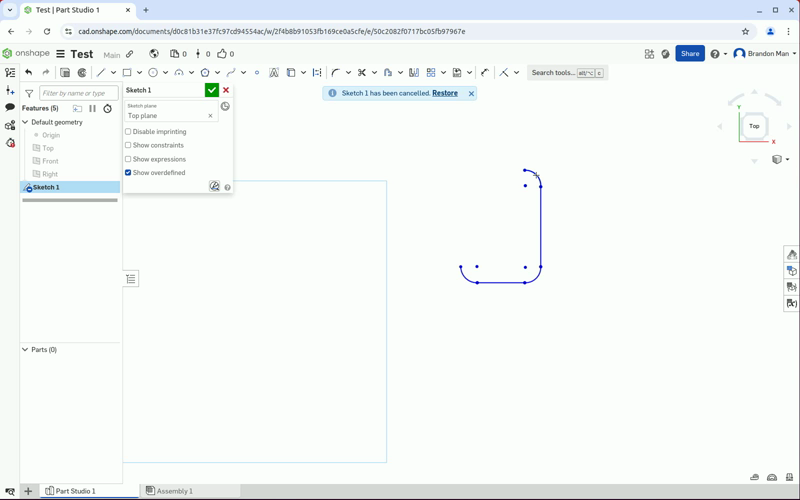
mouse_move(524, 170)
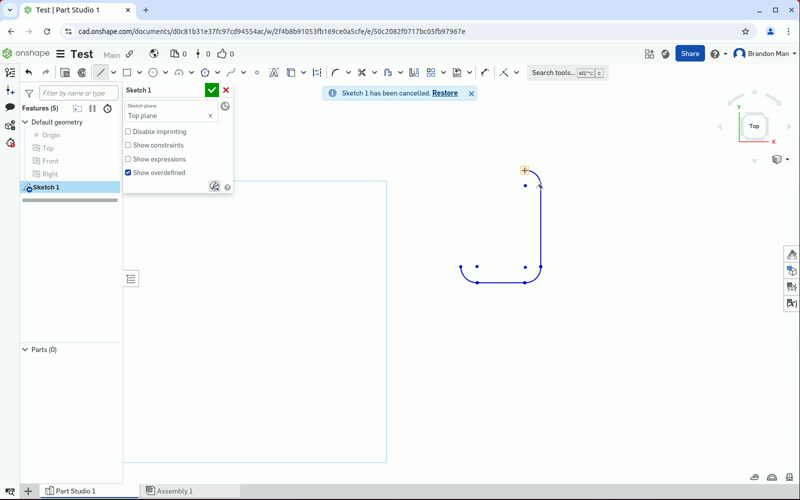
click(524, 170)
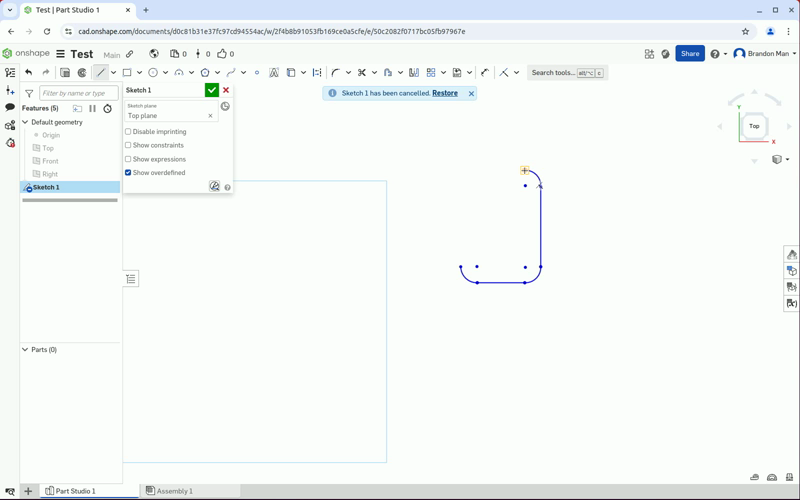
key_down(shift)
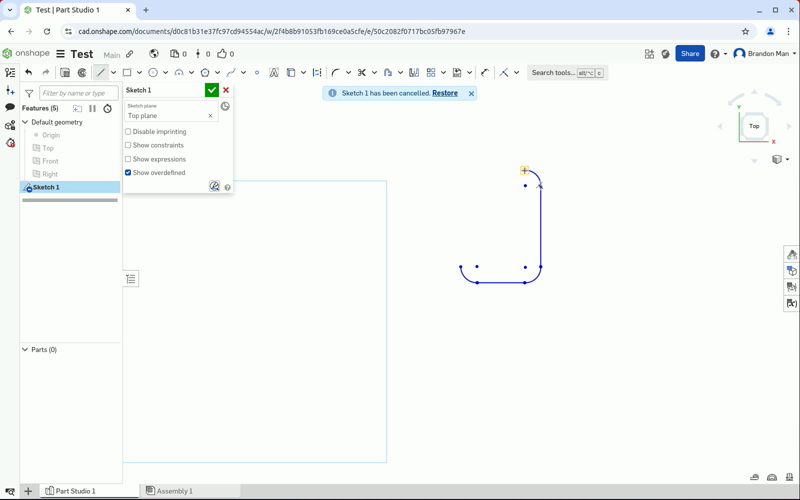
mouse_move(554, 170)
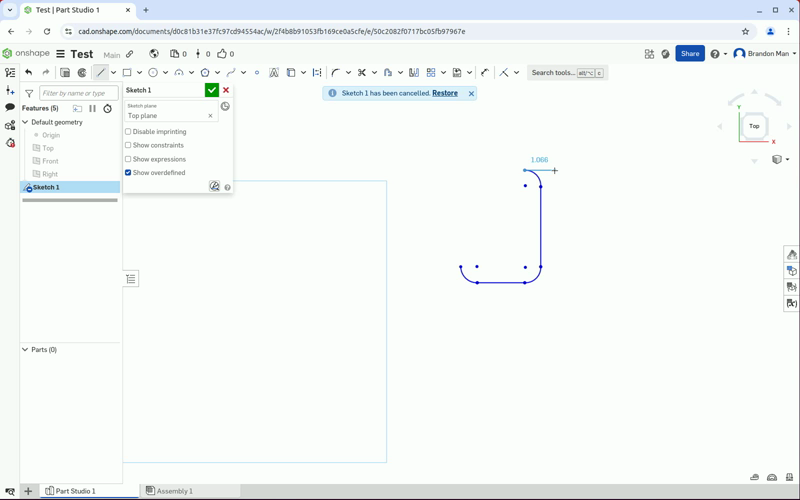
mouse_move(477, 170)
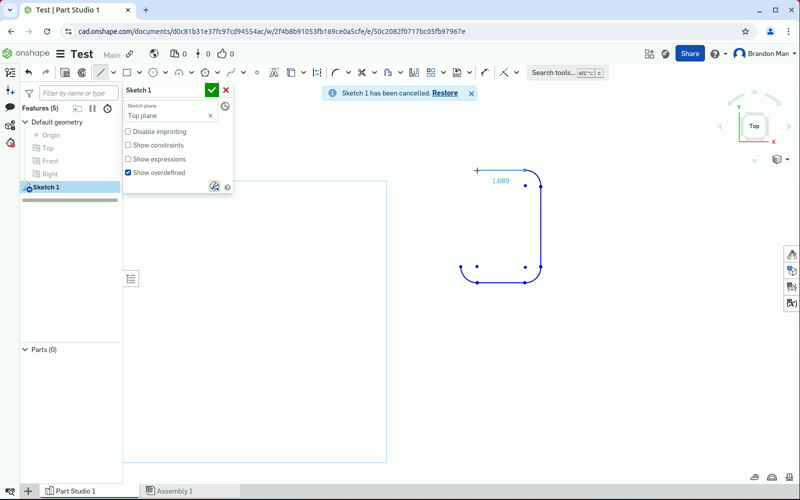
click(477, 170)
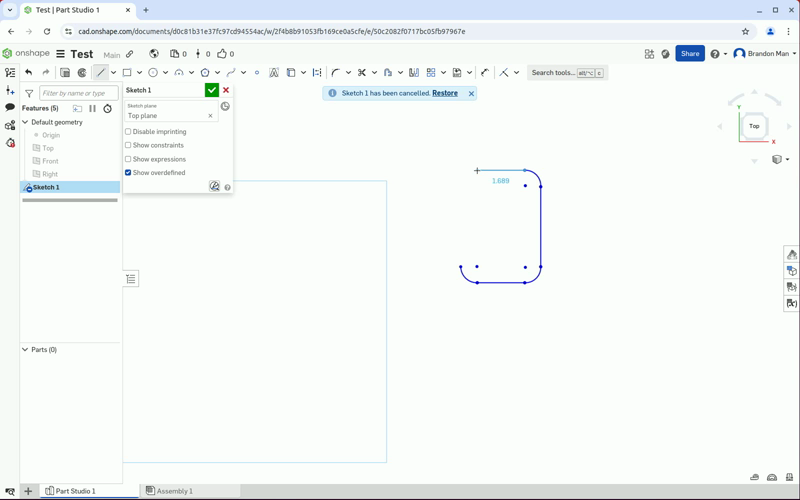
key_up(shift)
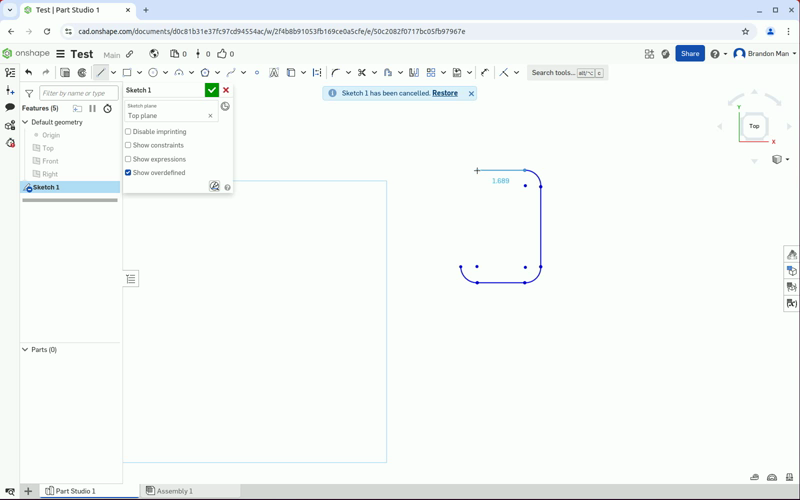
key(esc)
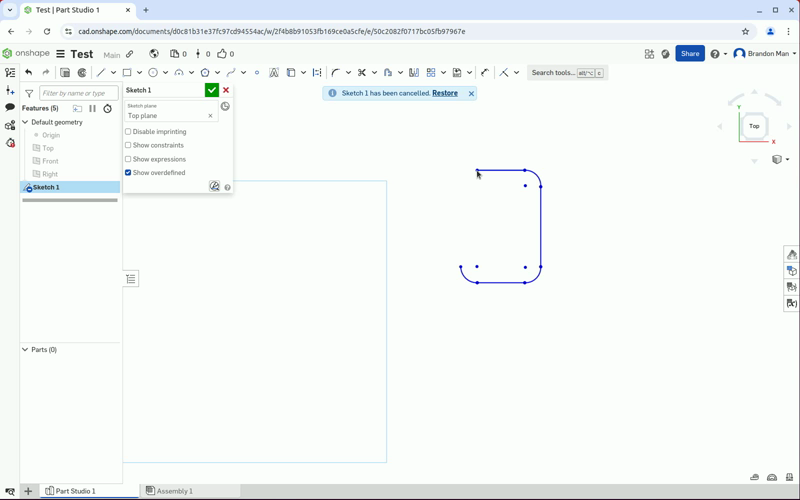
key(a)
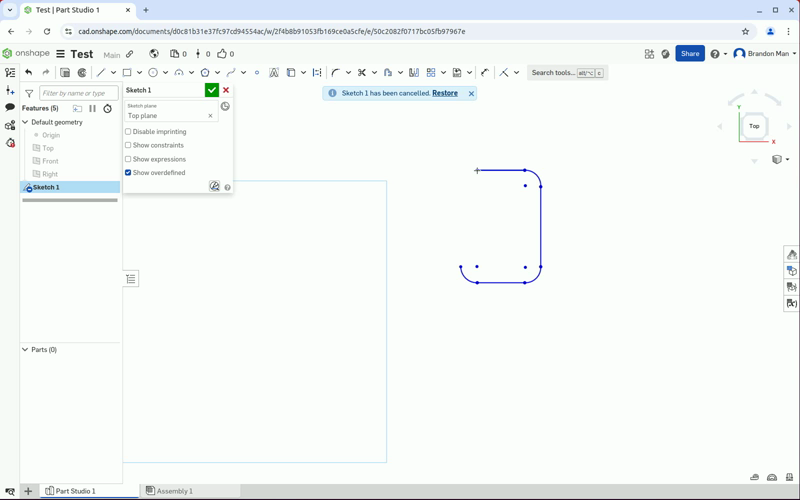
mouse_move(477, 170)
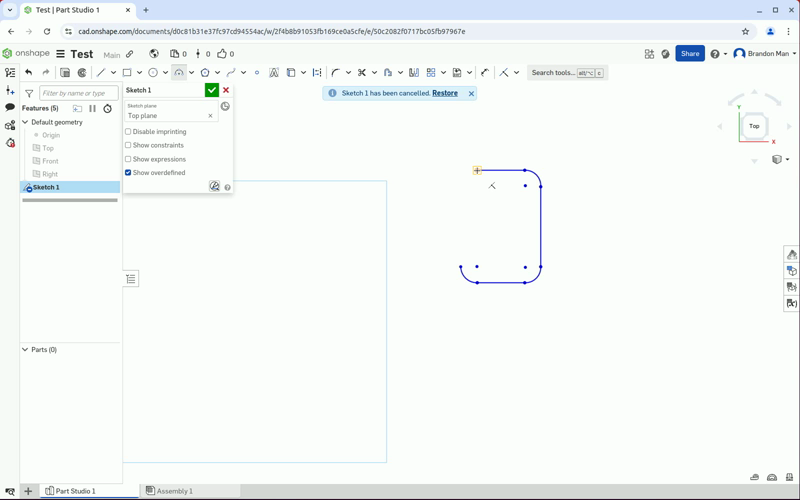
click(477, 170)
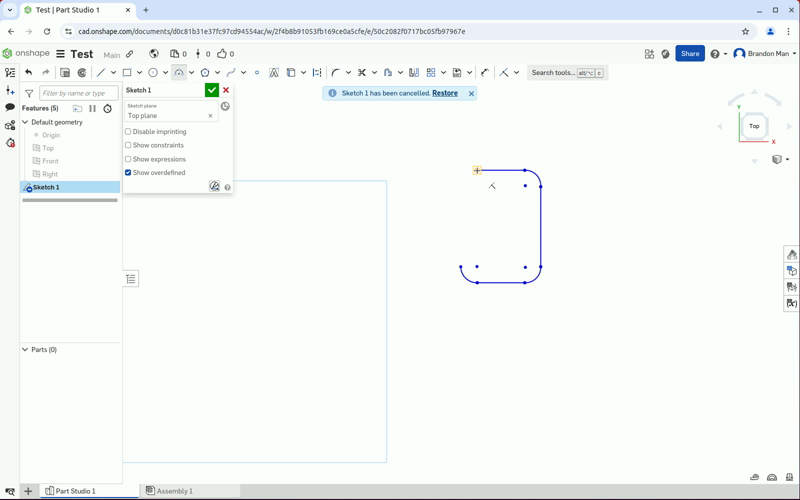
key_down(shift)
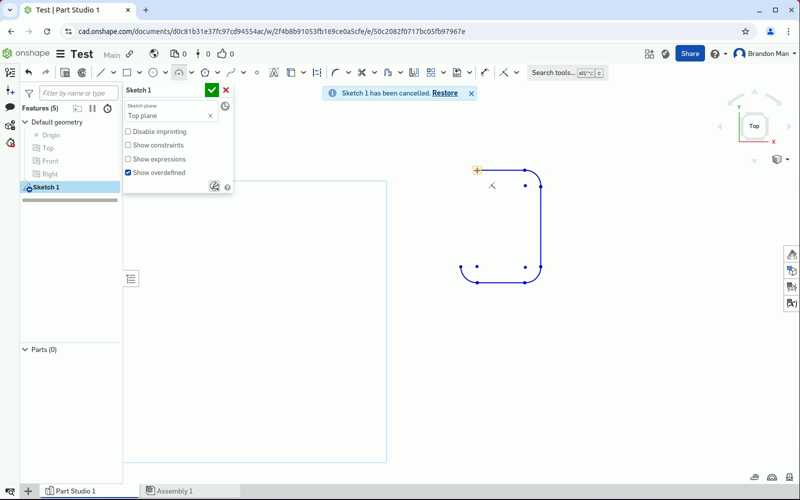
mouse_move(460, 186)
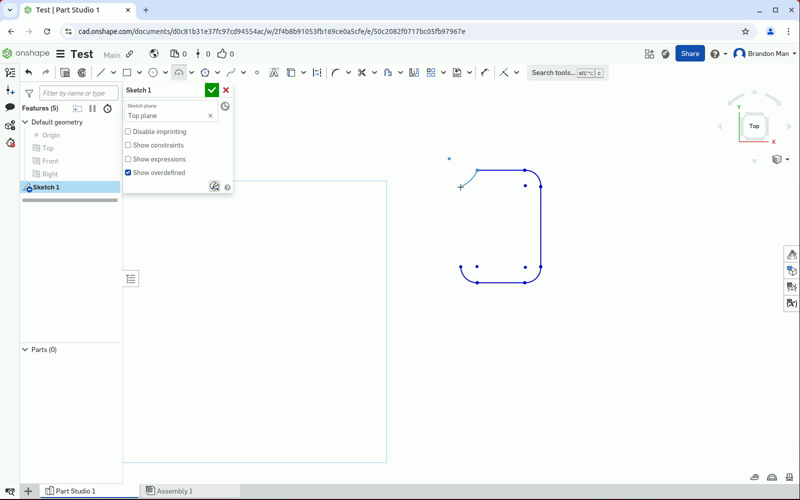
click(460, 186)
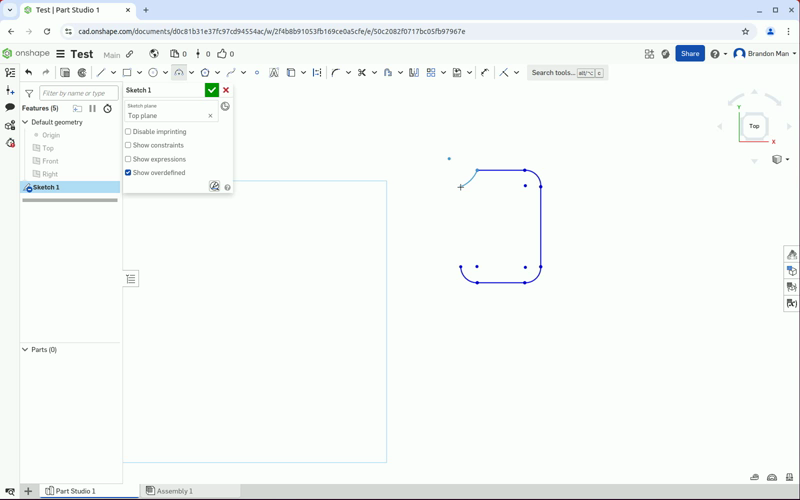
mouse_move(465, 174)
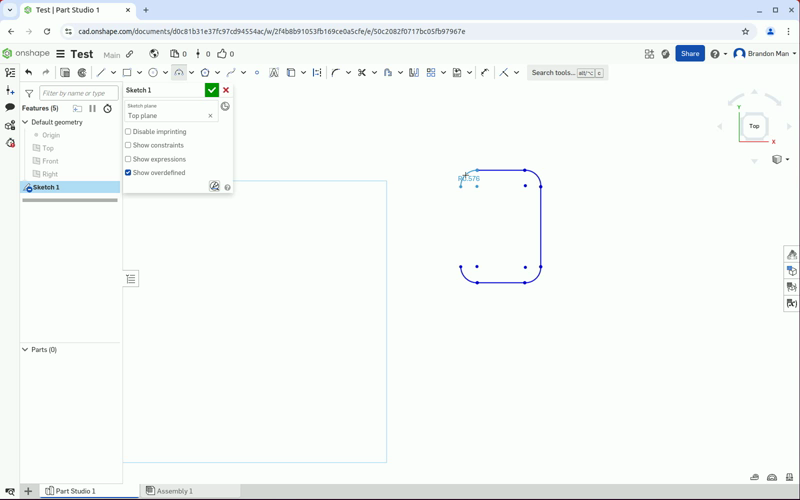
click(465, 174)
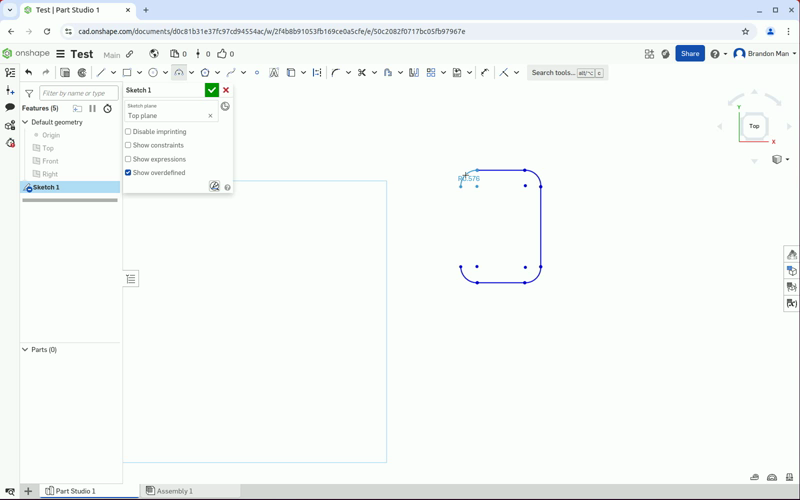
key_up(shift)
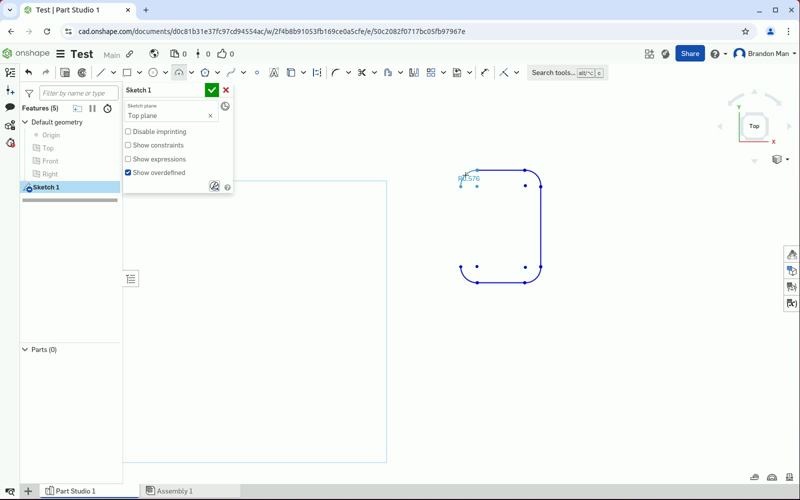
key(esc)
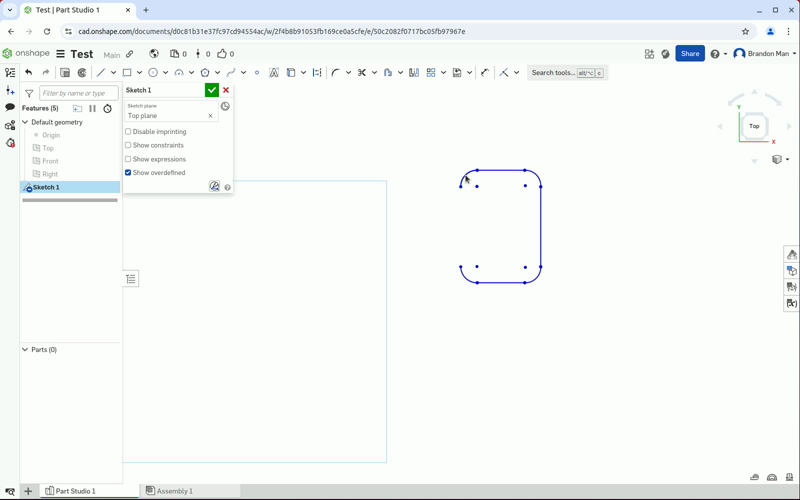
key(l)
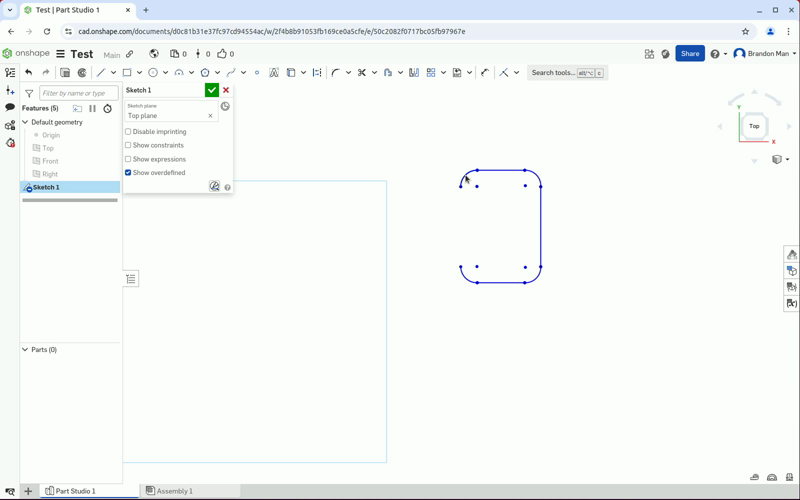
mouse_move(460, 186)
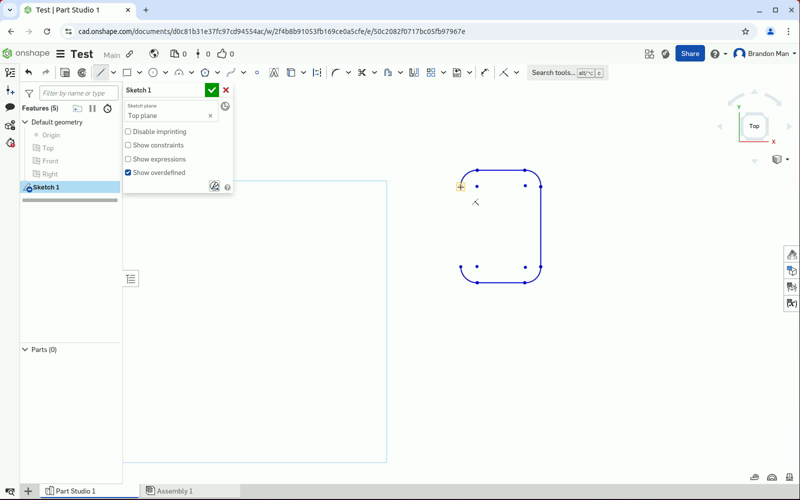
click(460, 186)
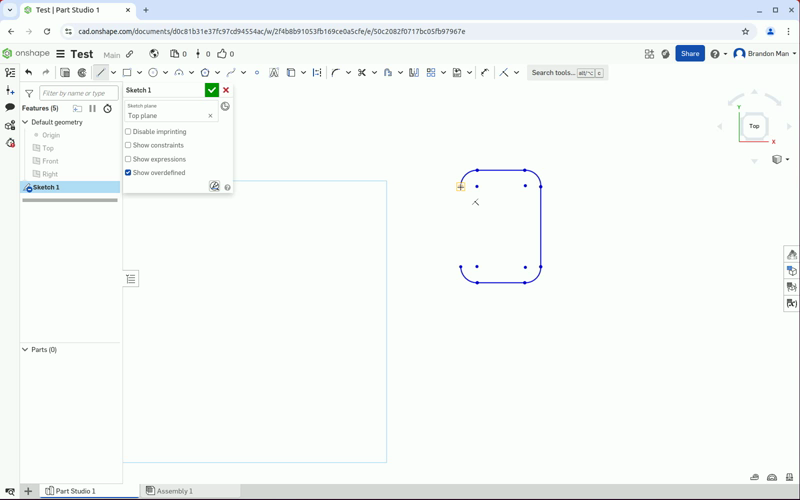
key_down(shift)
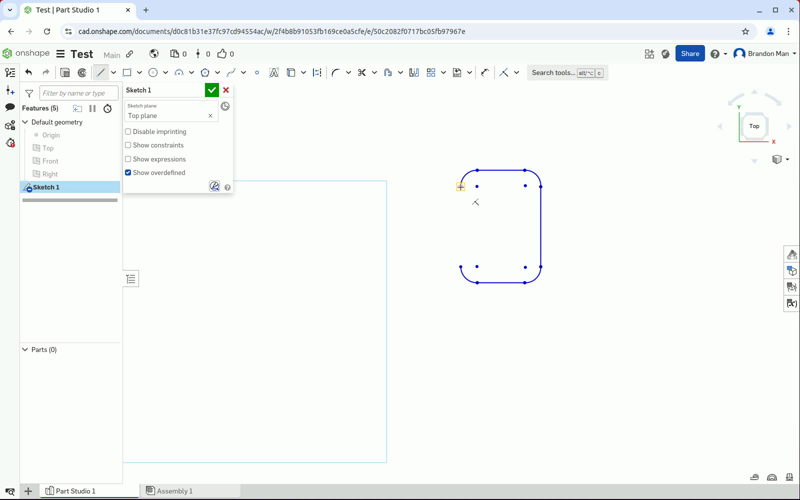
mouse_move(460, 266)
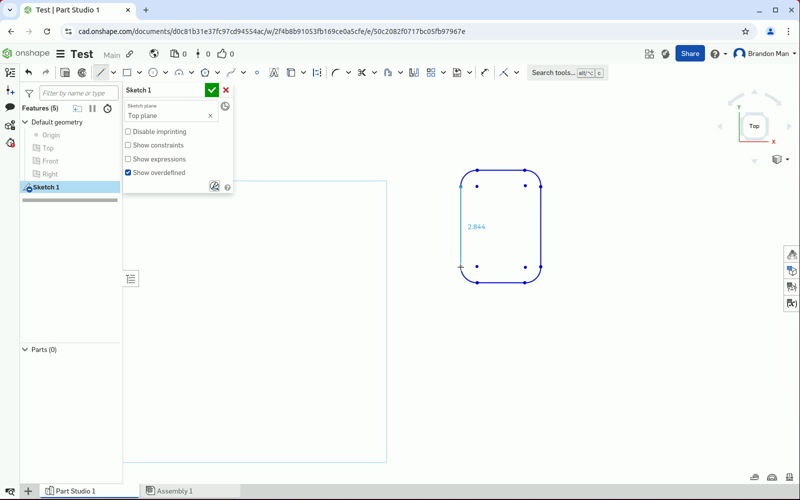
key_up(shift)
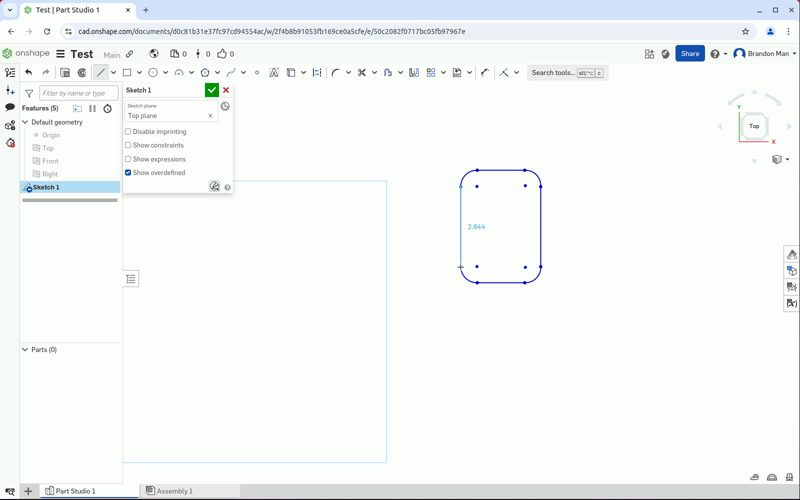
click(460, 266)
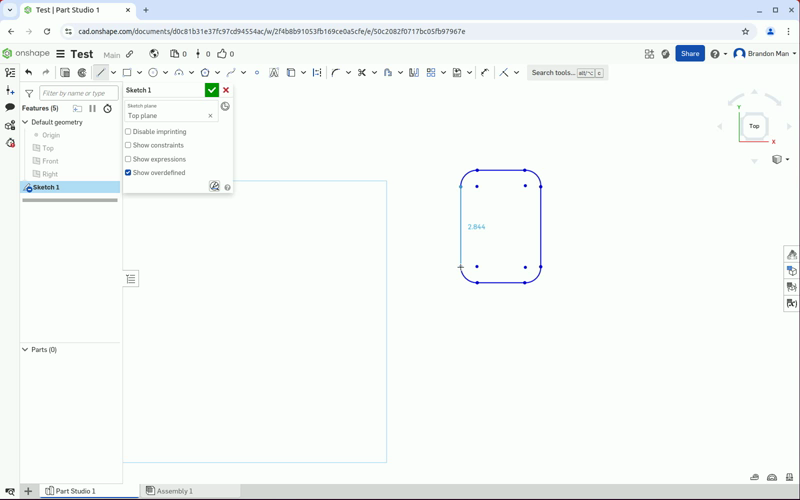
key(esc)
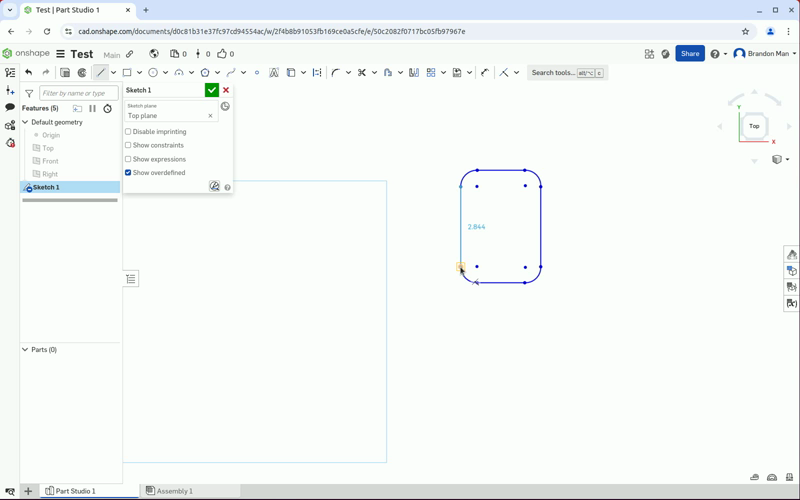
key(c)
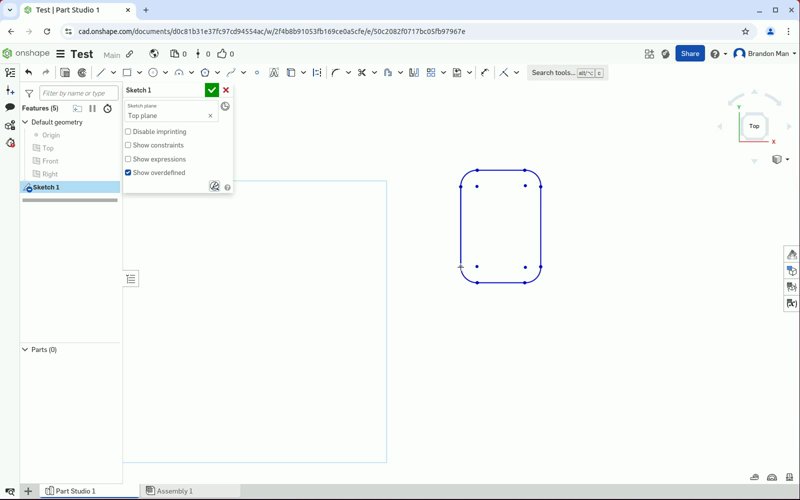
key_down(shift)
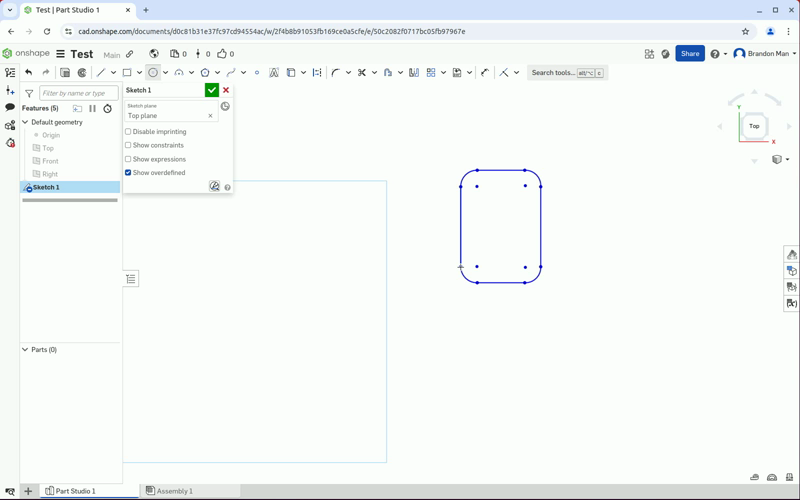
mouse_move(477, 266)
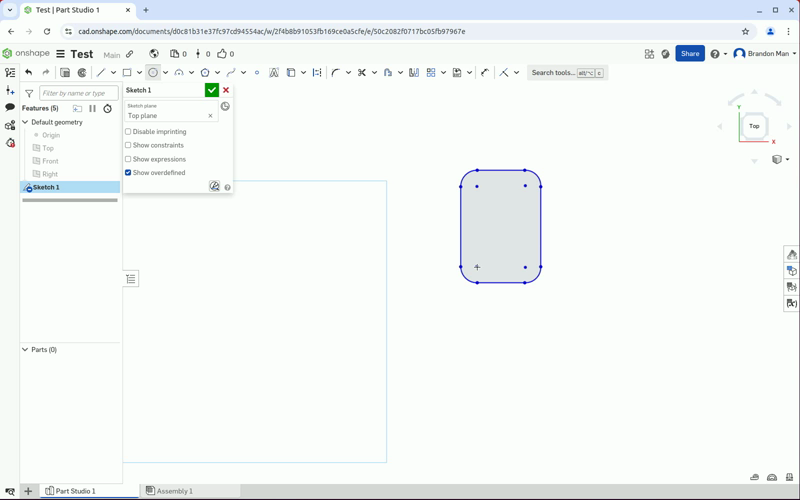
click(477, 266)
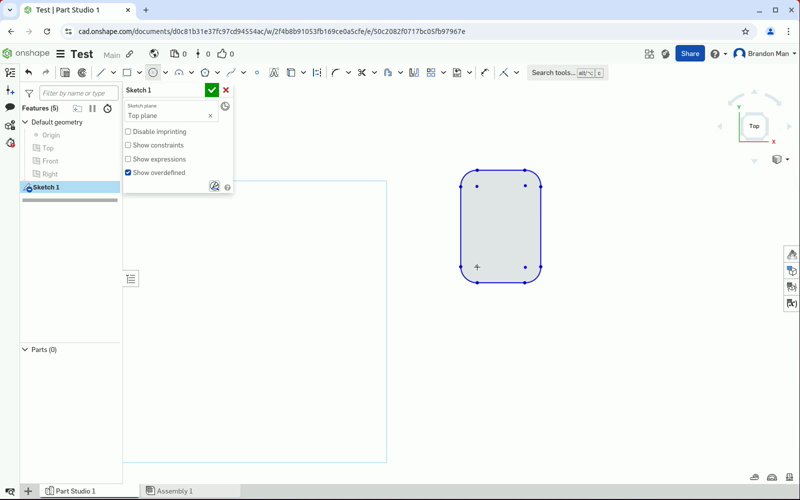
key_up(shift)
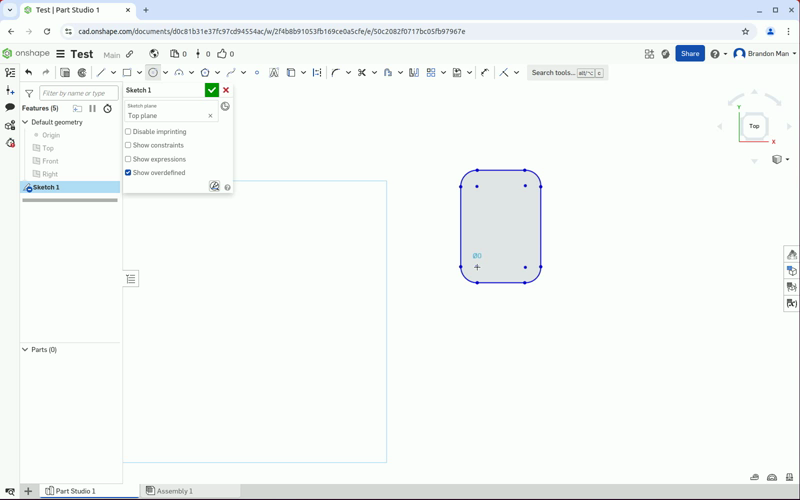
mouse_move(483, 266)
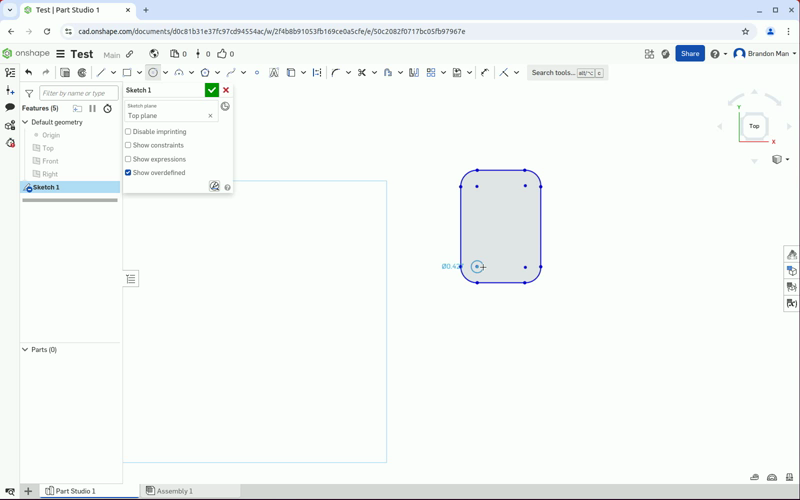
click(483, 266)
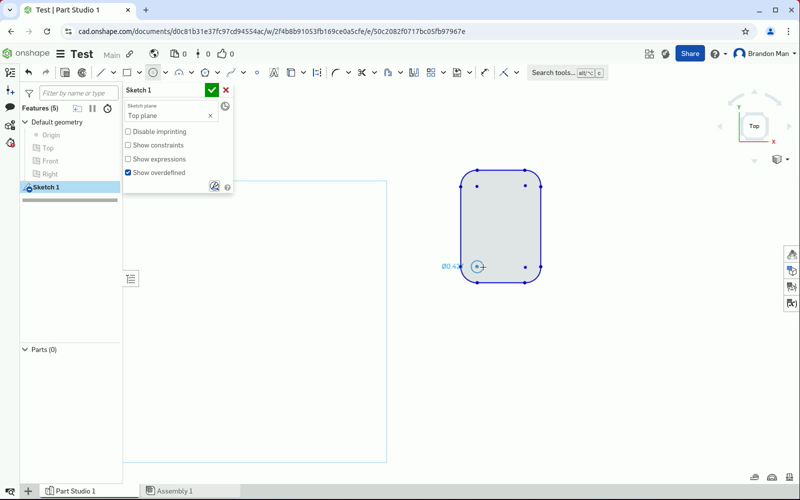
key(esc)
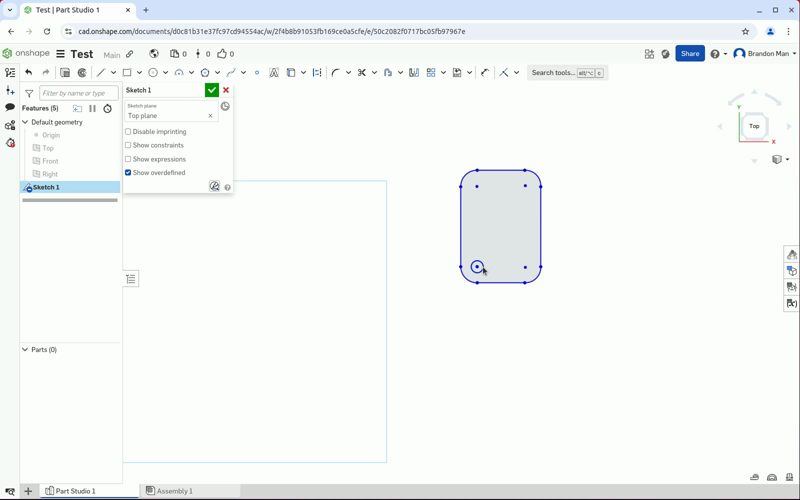
key(c)
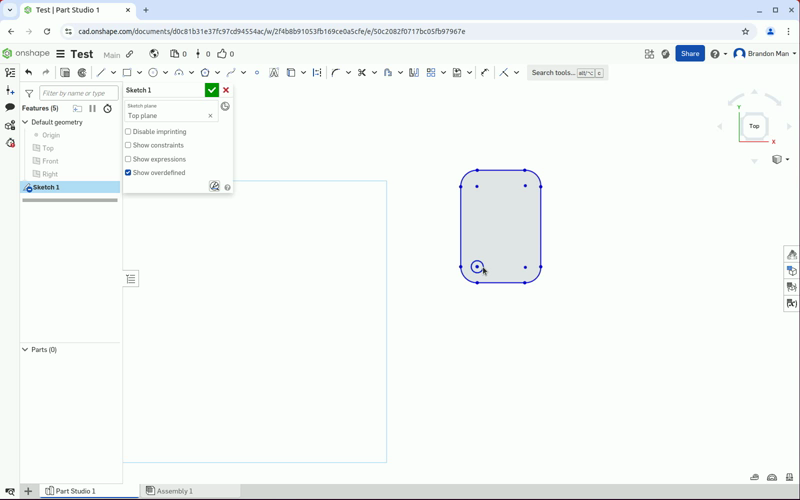
key_down(shift)
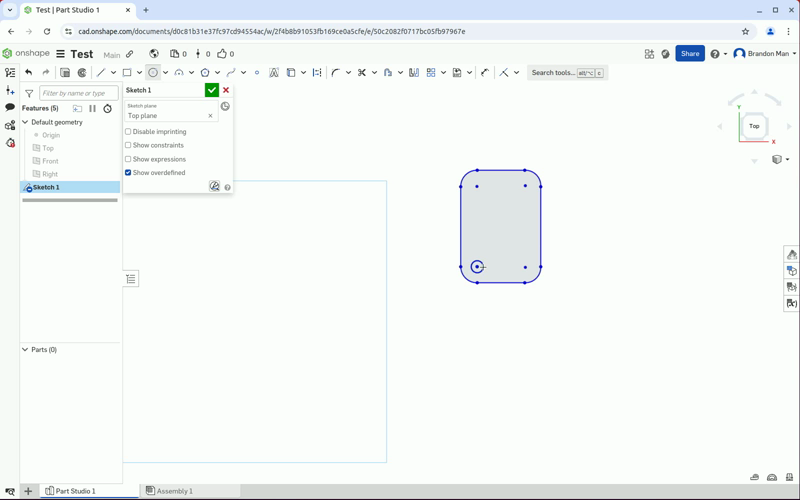
mouse_move(477, 186)
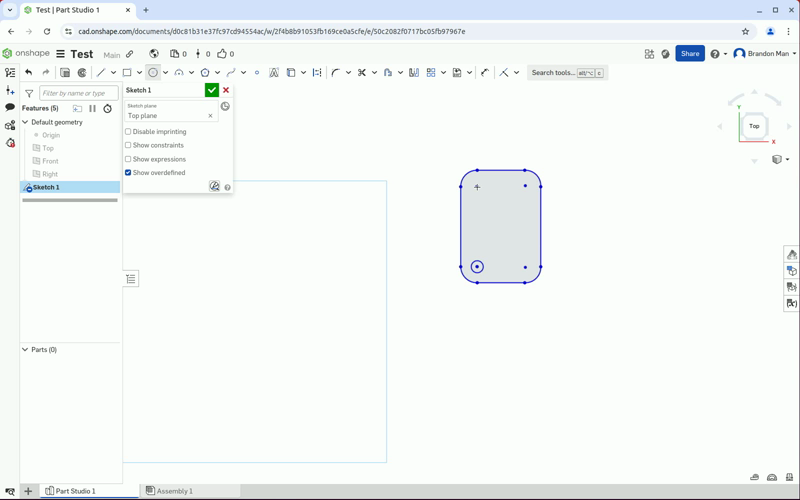
click(477, 186)
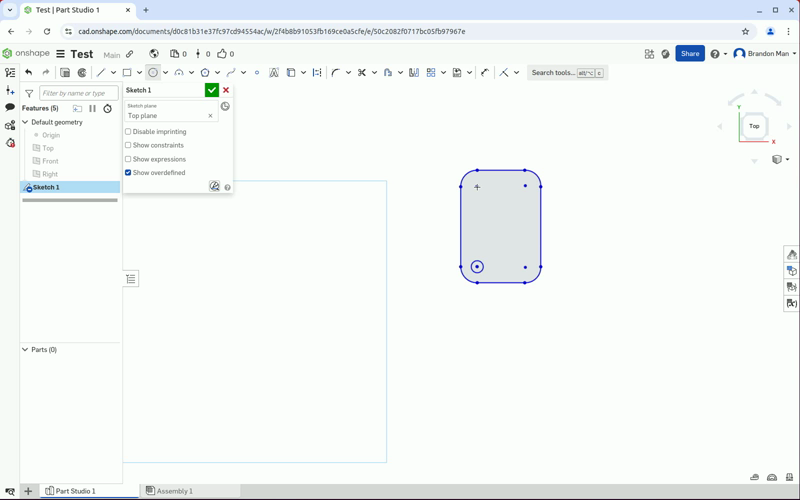
key_up(shift)
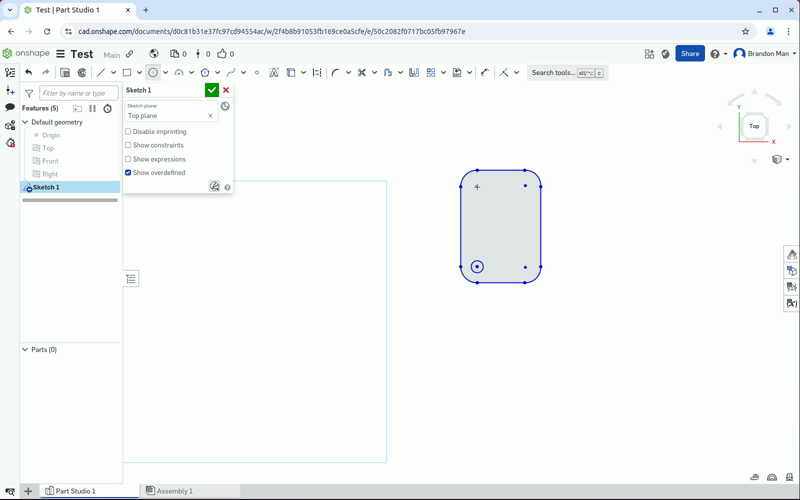
mouse_move(483, 186)
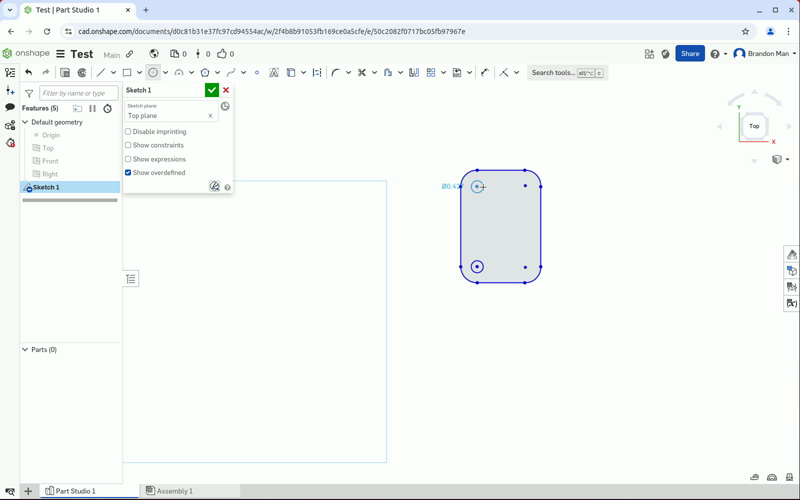
click(483, 186)
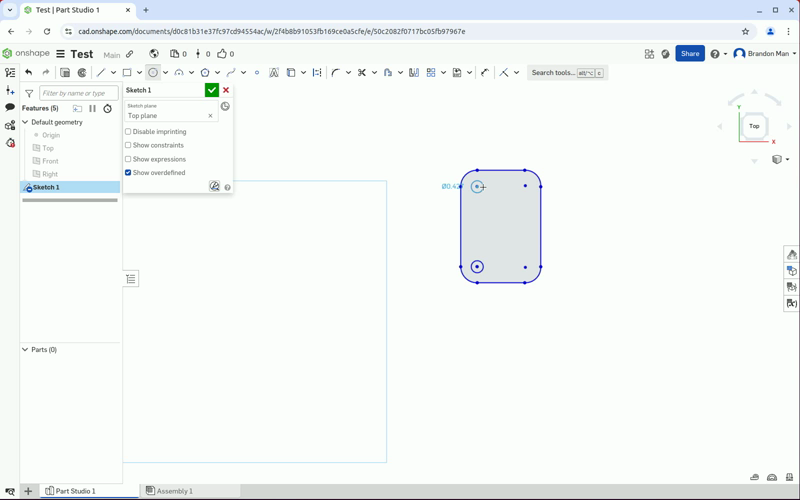
key(esc)
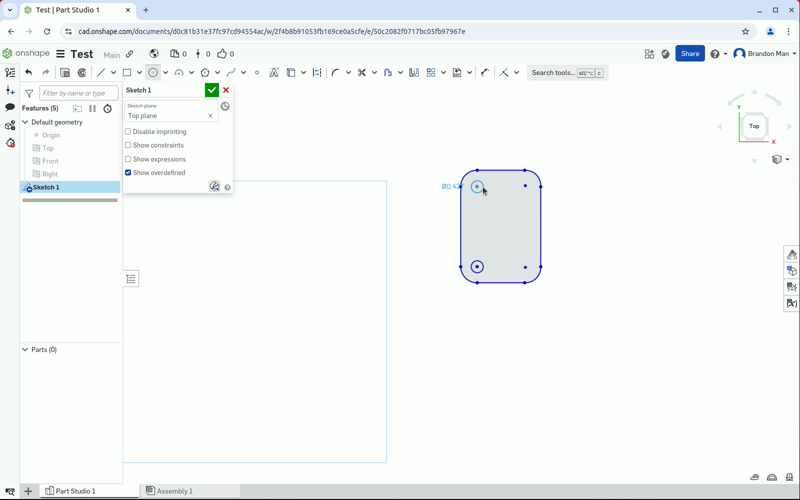
key(c)
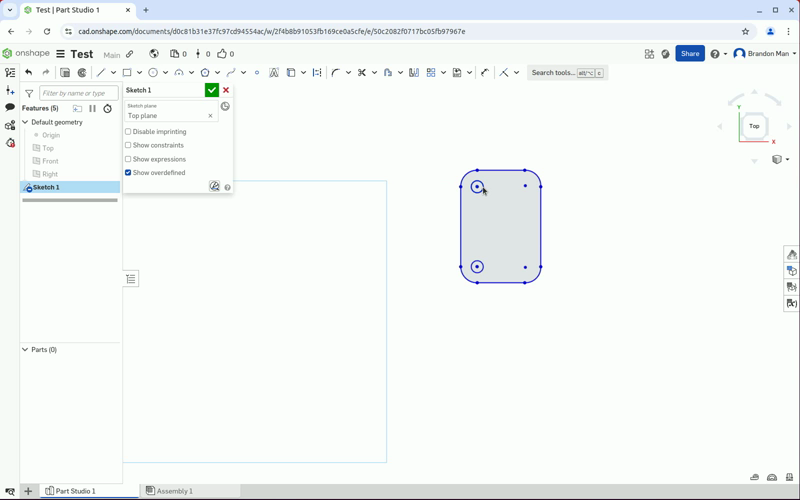
key_down(shift)
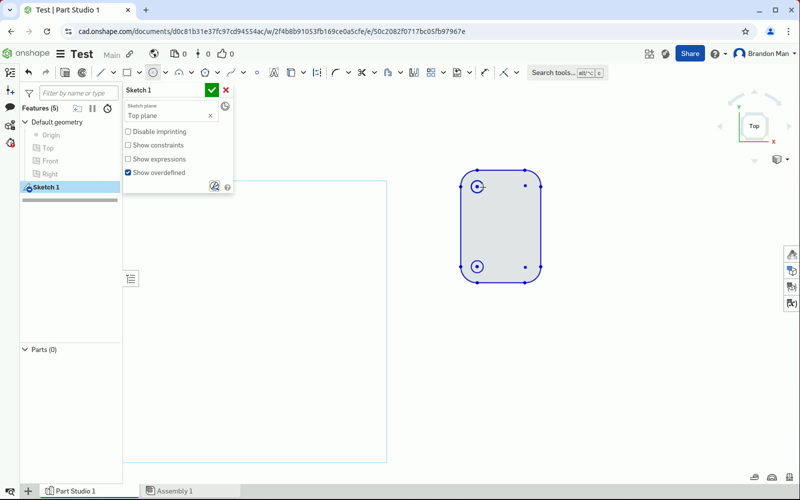
mouse_move(524, 266)
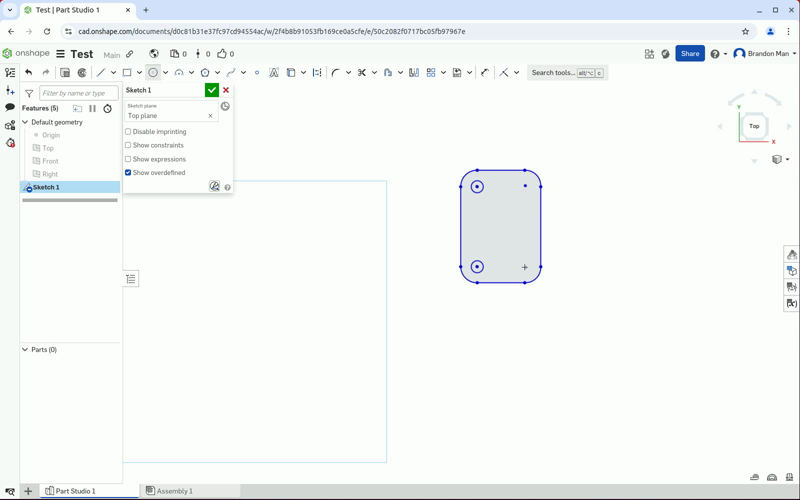
click(524, 266)
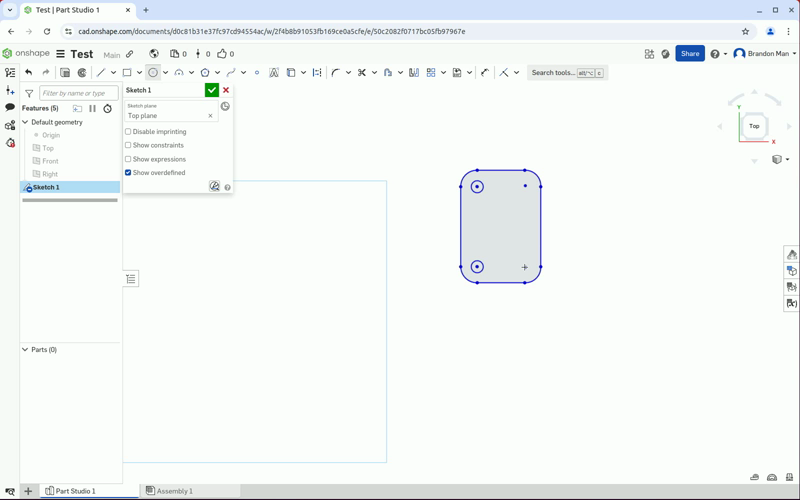
key_up(shift)
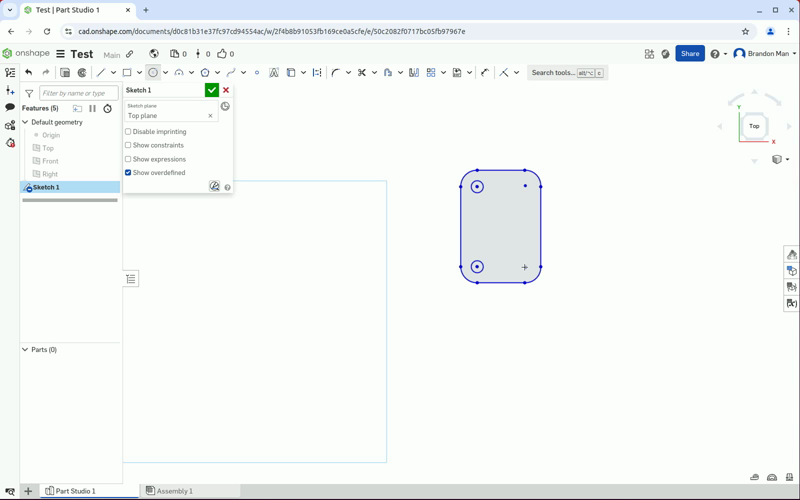
mouse_move(530, 266)
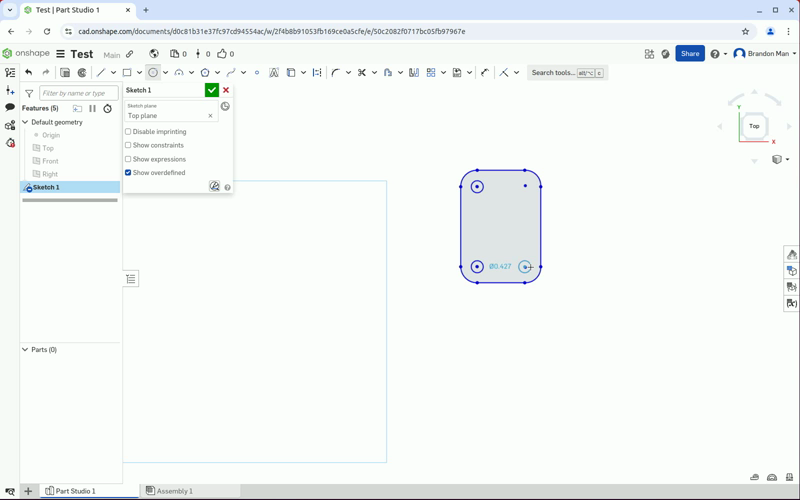
click(530, 266)
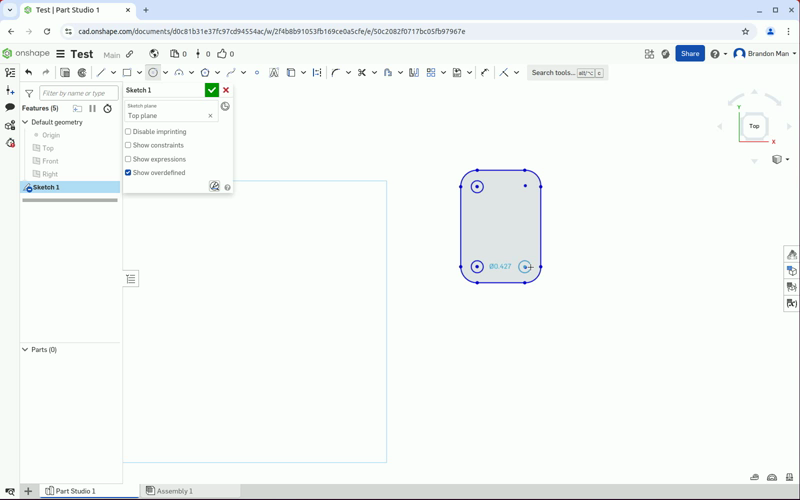
key(esc)
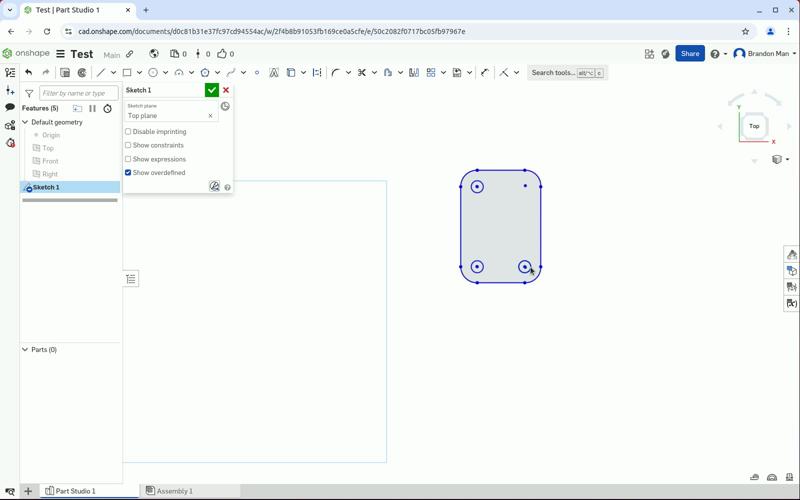
key(c)
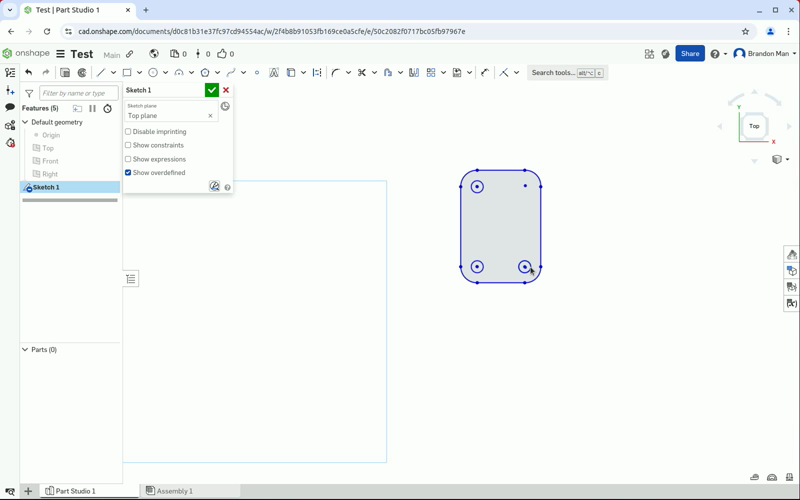
key_down(shift)
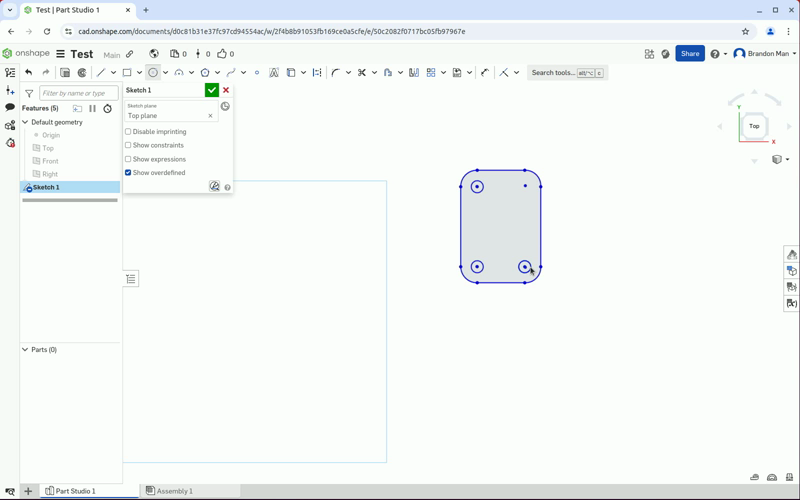
mouse_move(524, 186)
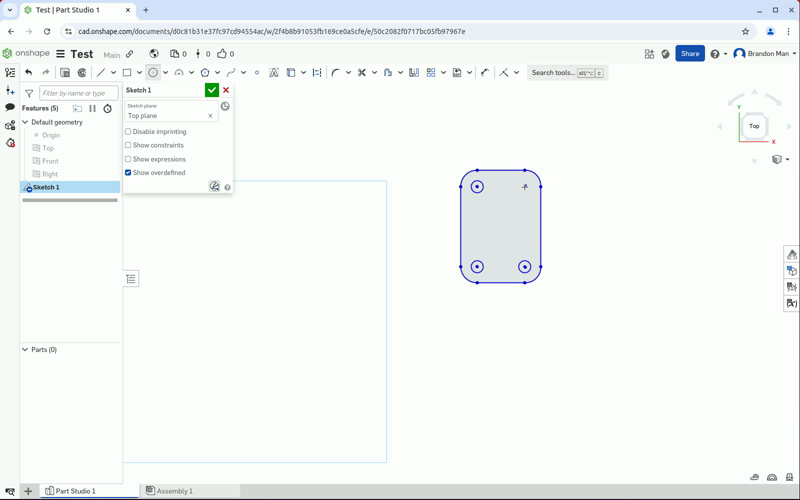
click(524, 186)
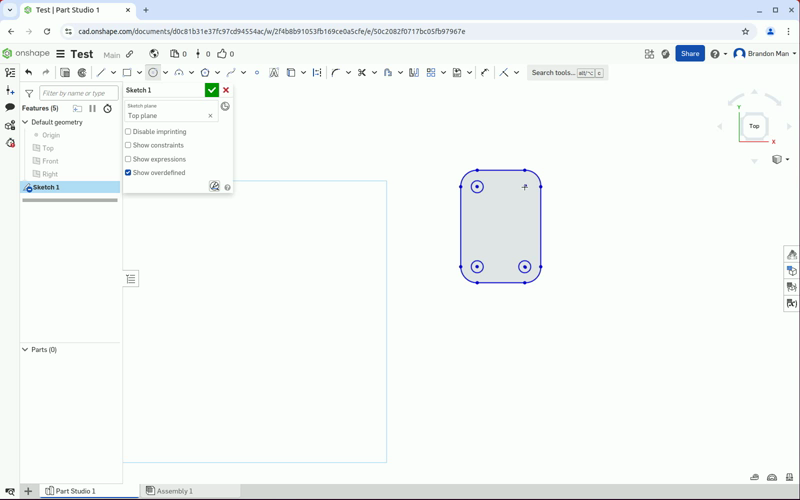
key_up(shift)
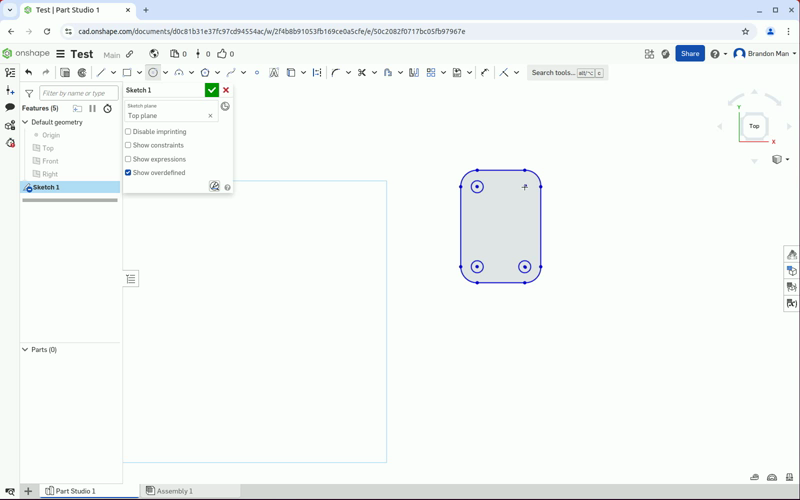
mouse_move(530, 186)
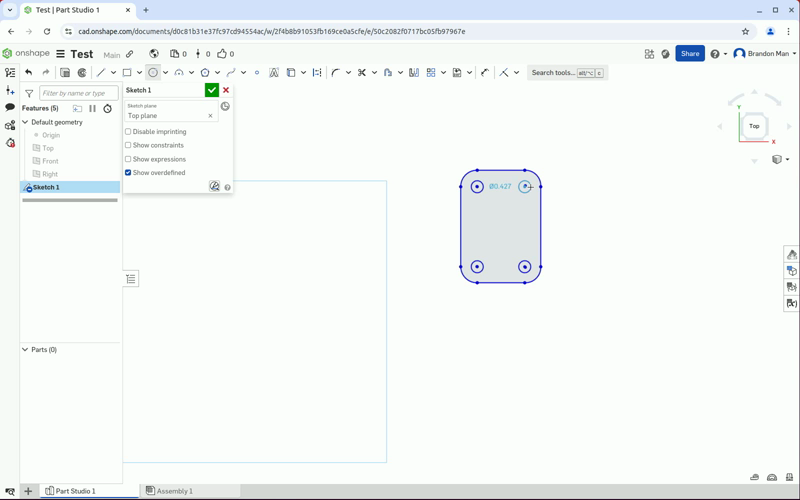
click(530, 186)
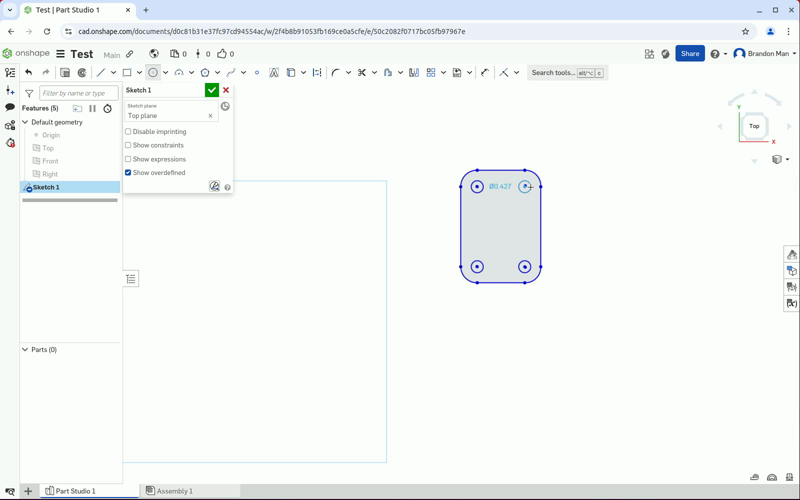
key(esc)
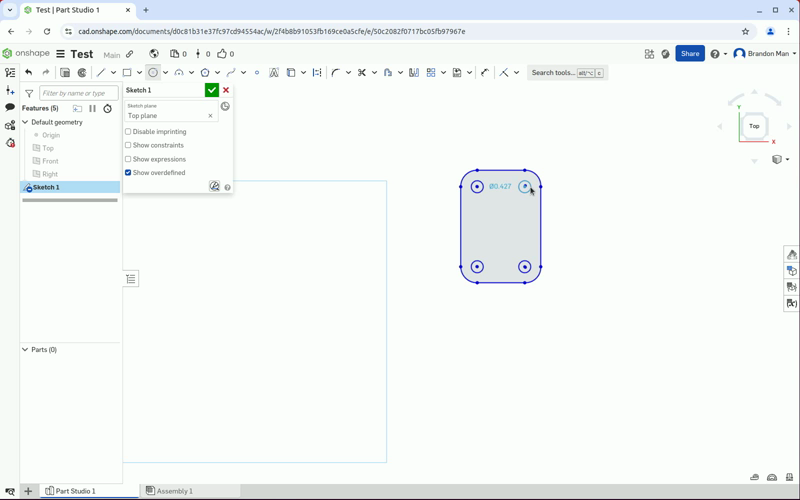
mouse_move(474, 233)
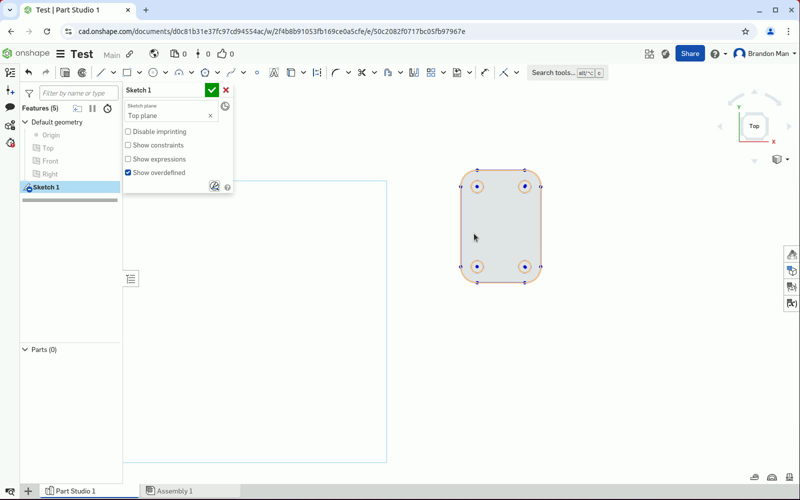
click(474, 233)
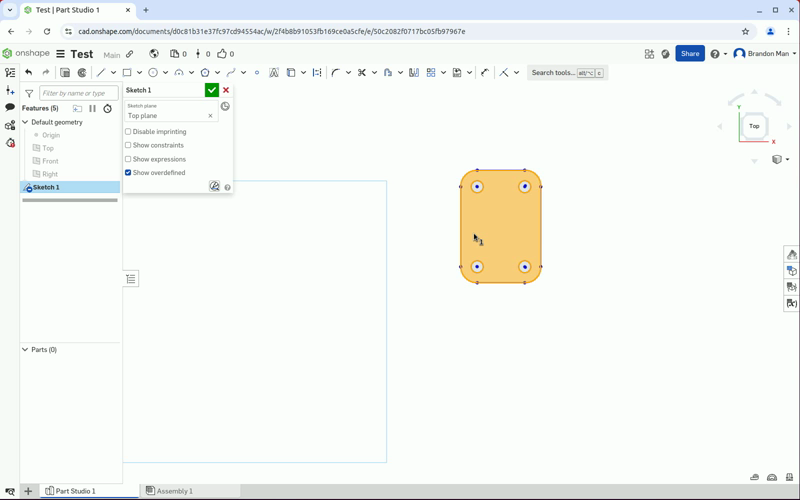
mouse_move(73, 352)
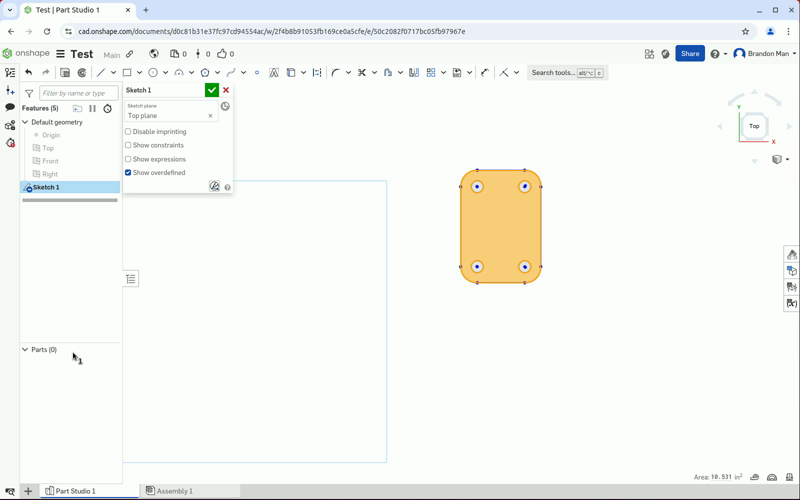
key(shift+y)
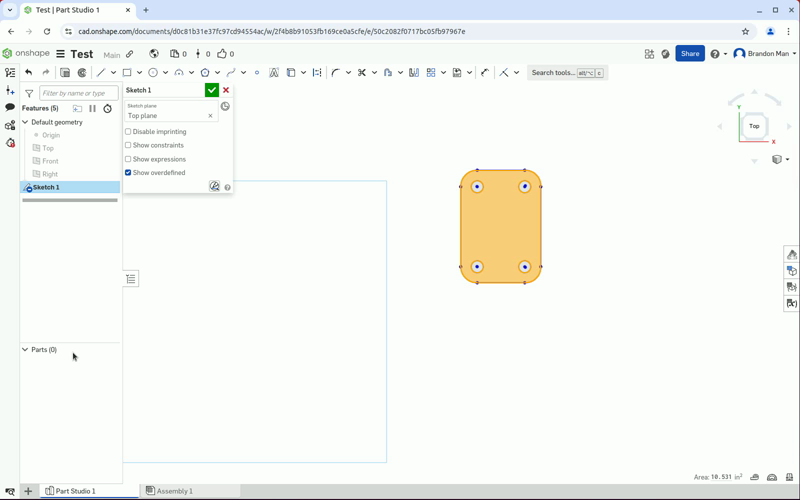
key(shift+e)
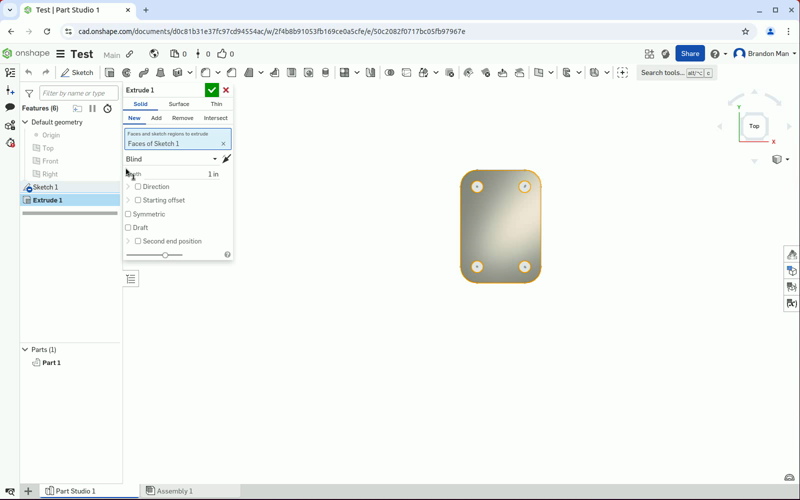
mouse_move(143, 106)
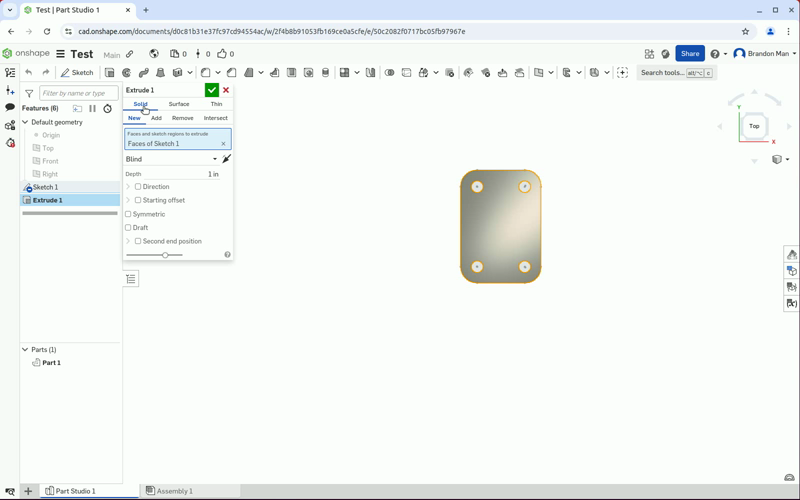
click(143, 106)
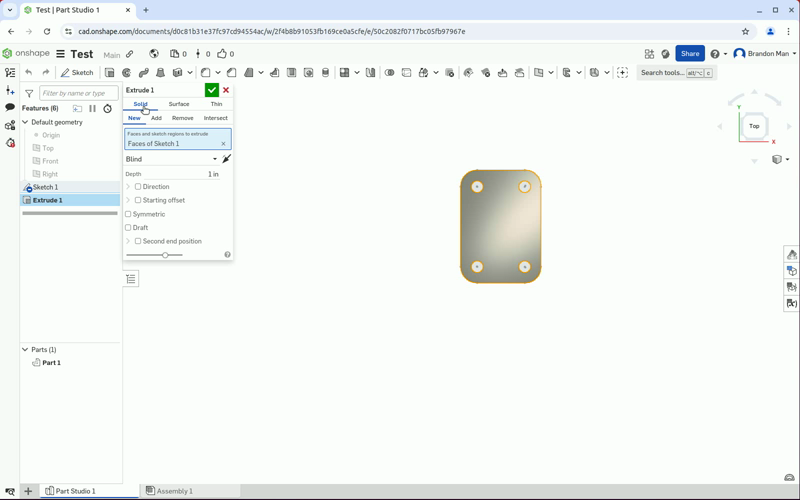
mouse_move(137, 120)
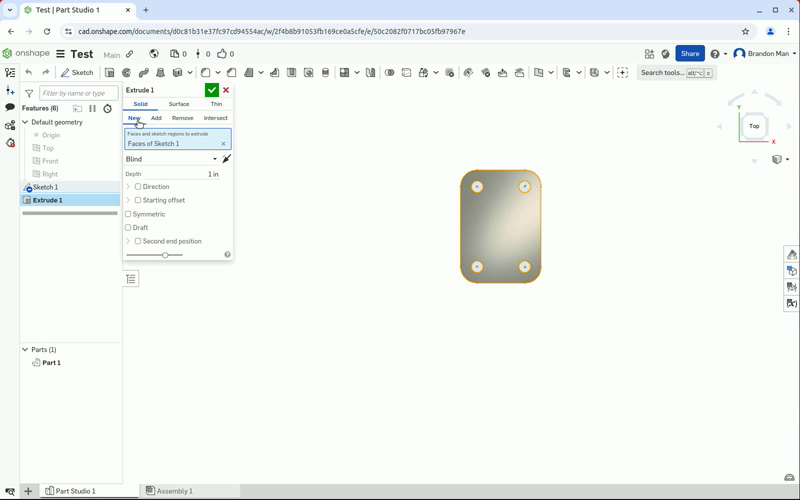
click(137, 120)
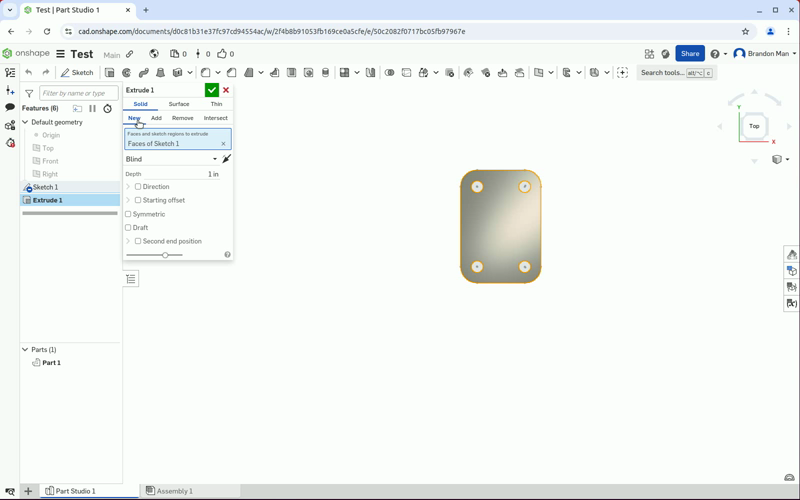
key(tab, 4)
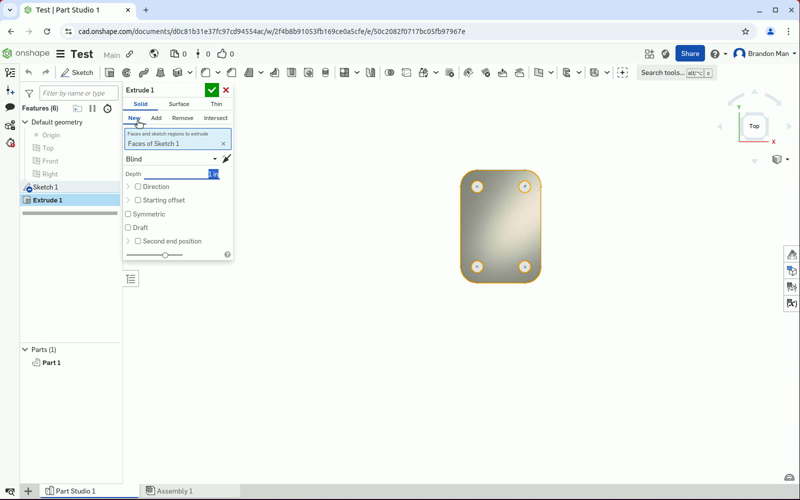
text(0.542)
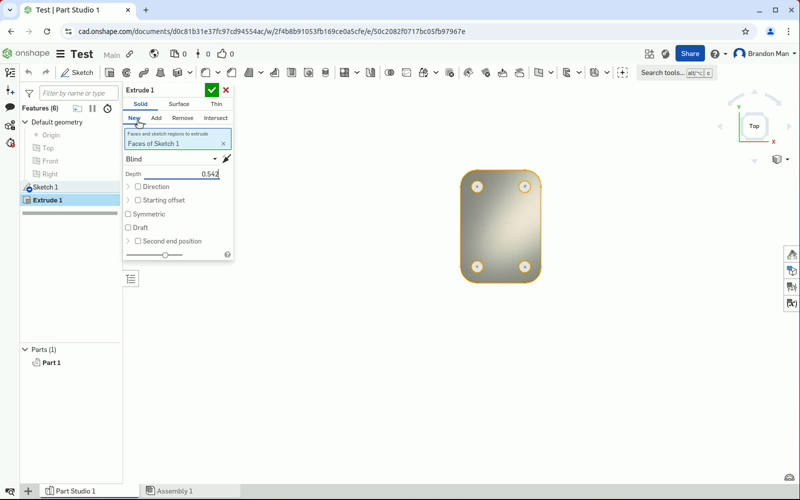
key(enter)
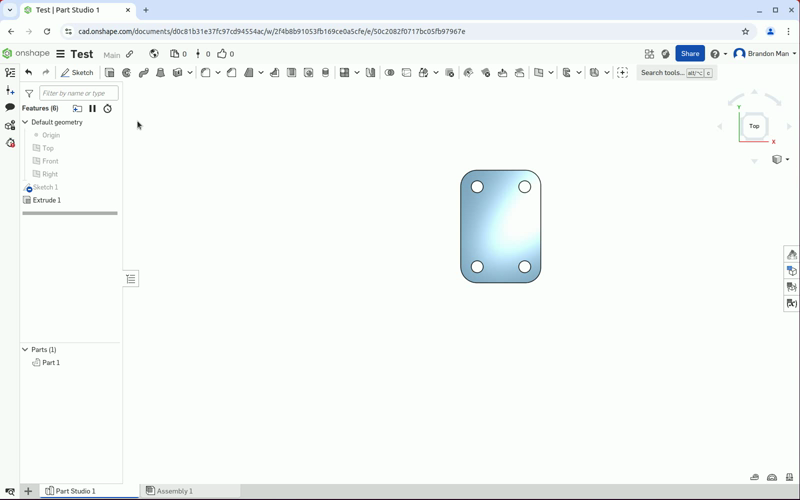
key(shift+h)
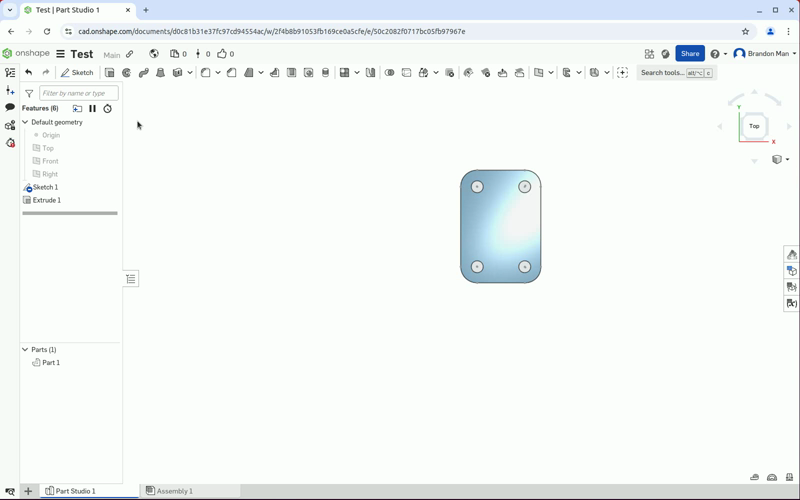
key(shift+h)
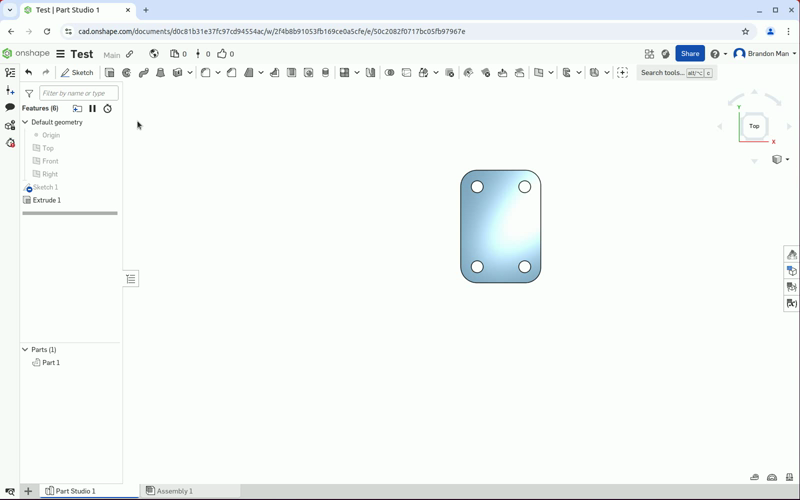
mouse_move(73, 189)
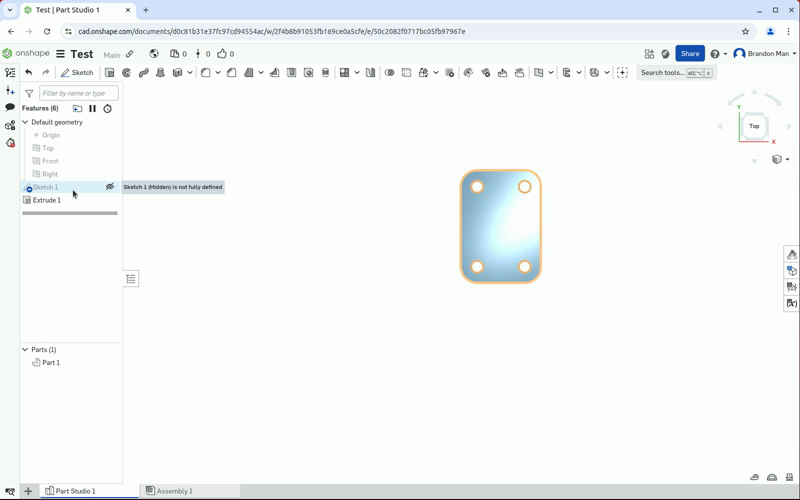
click(73, 189)
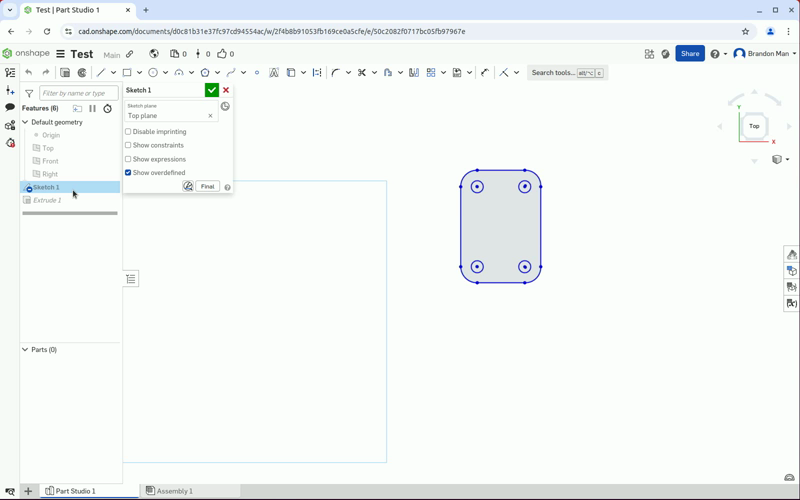
mouse_move(229, 92)
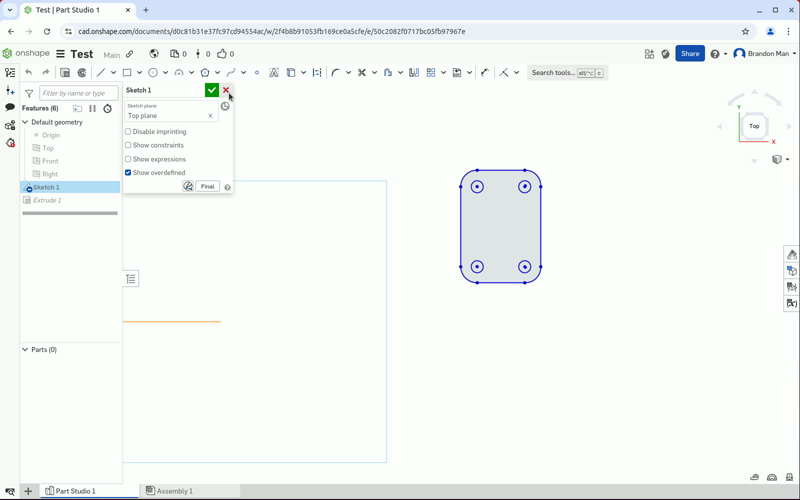
click(229, 92)
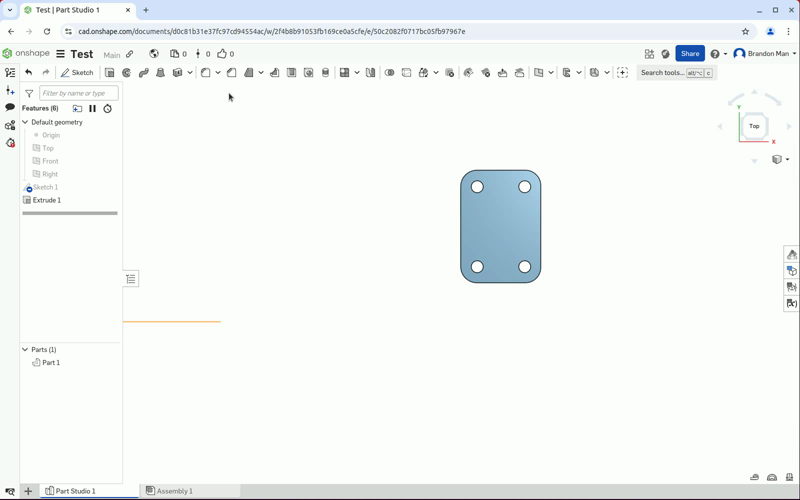
mouse_move(541, 75)
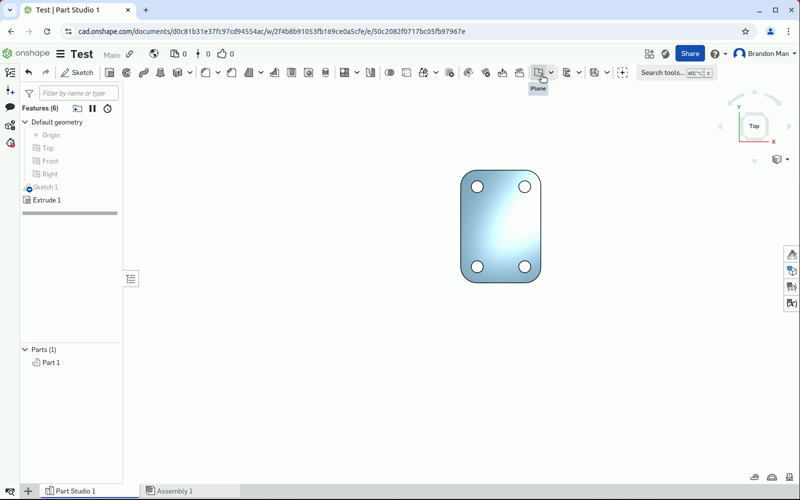
click(541, 75)
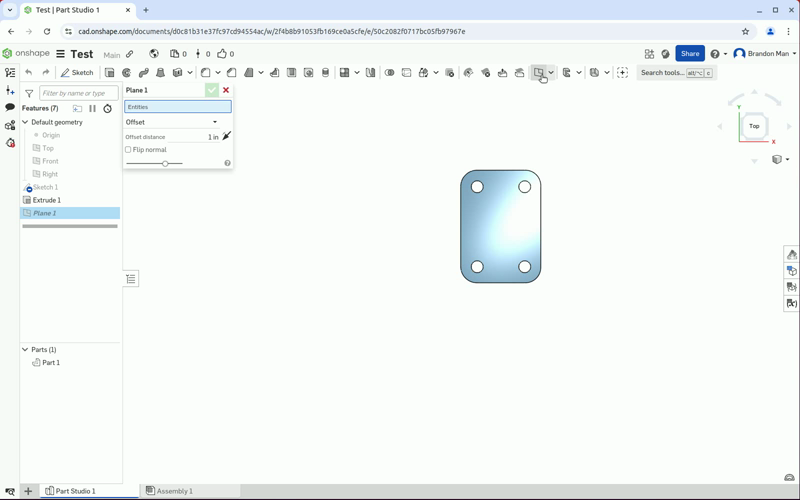
mouse_move(73, 150)
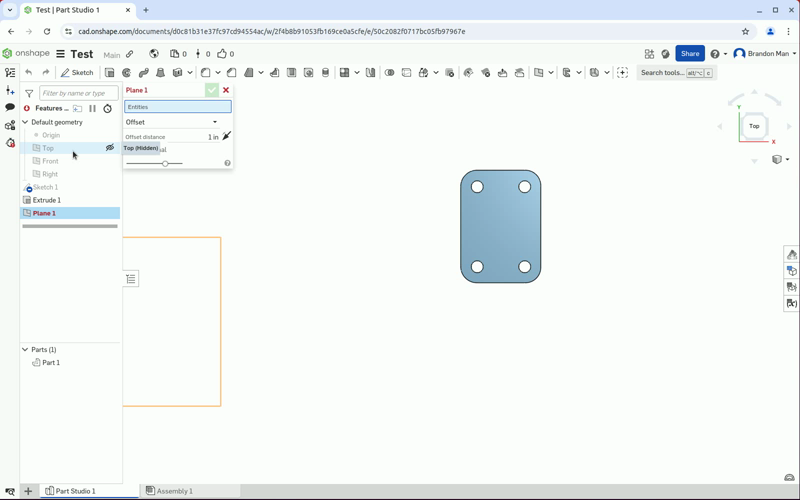
click(73, 150)
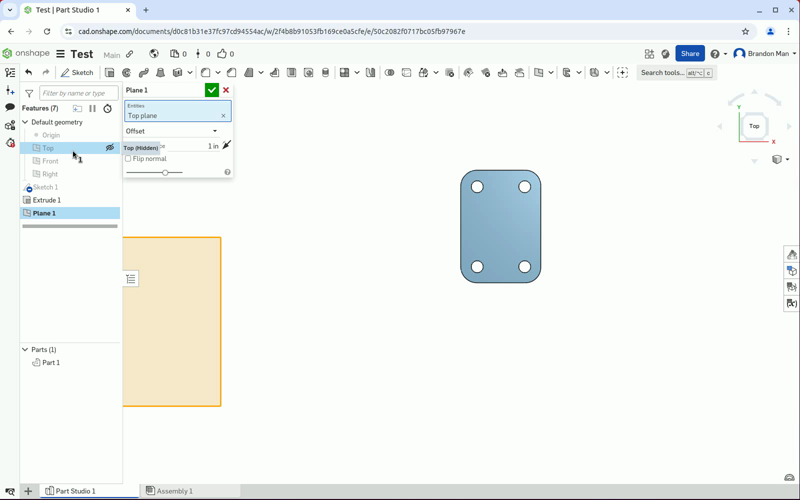
key(tab, 2)
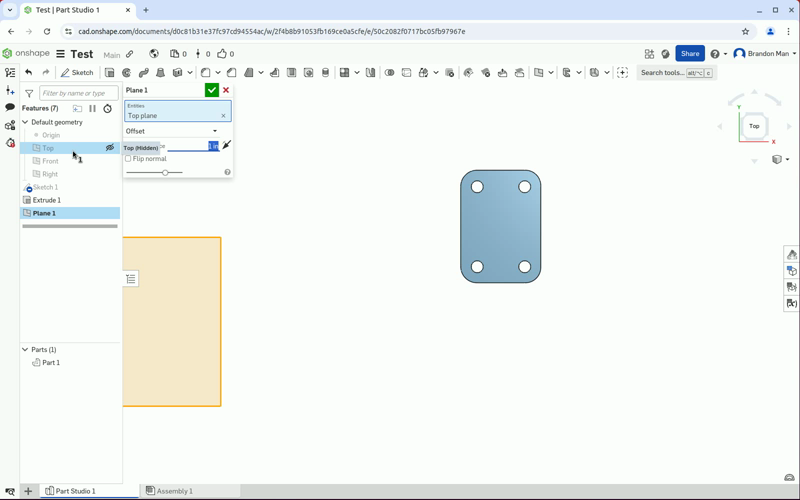
text(0.544)
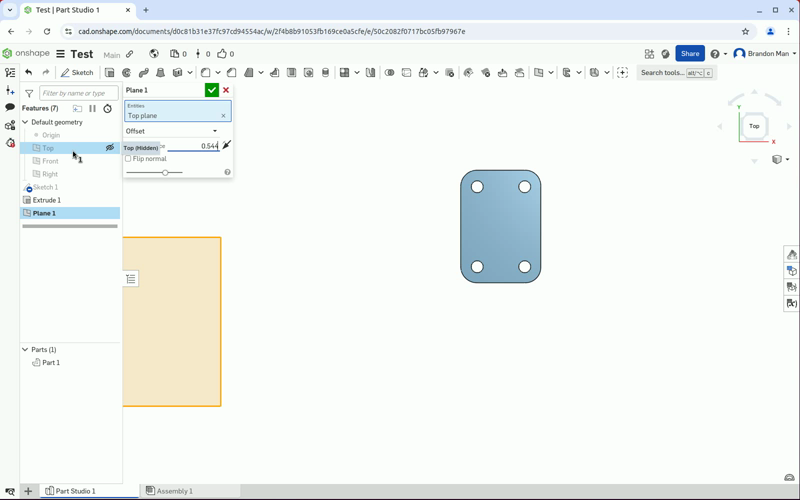
key(enter, 2)
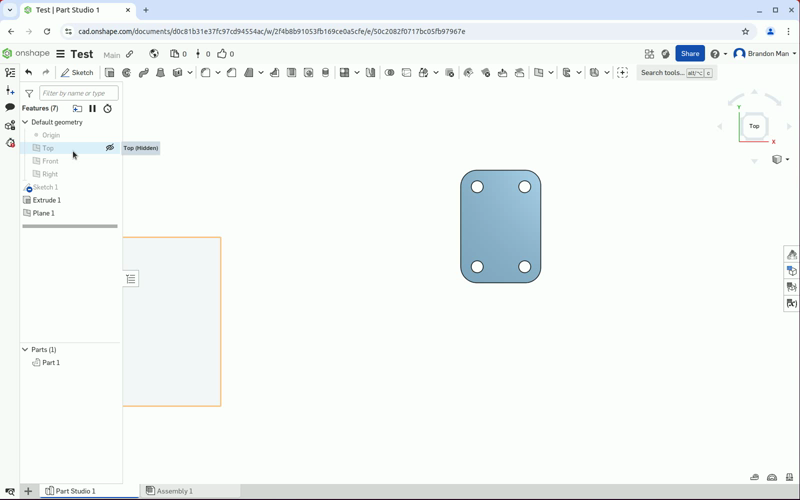
key(shift+s)
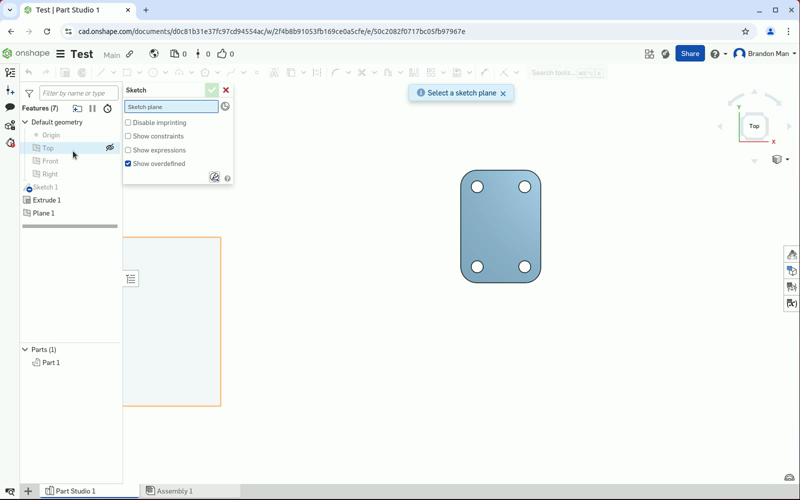
mouse_move(73, 215)
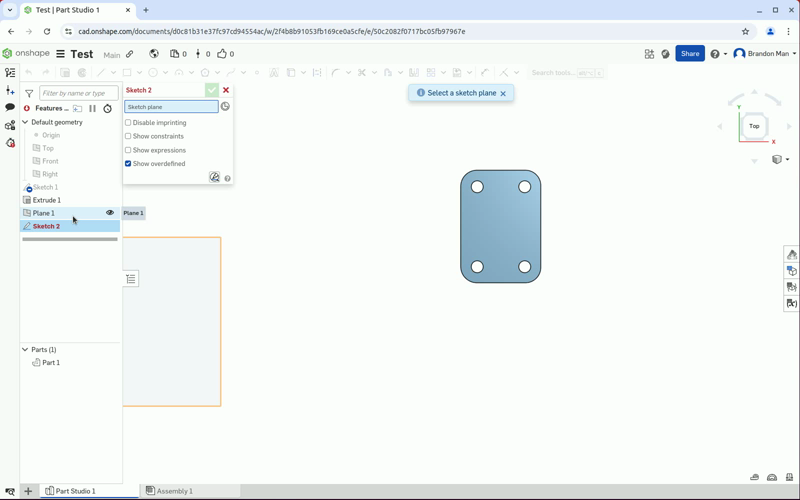
click(73, 215)
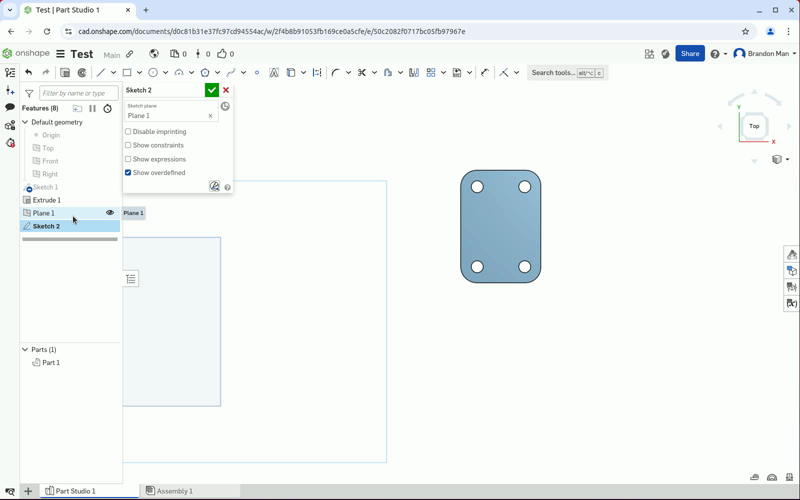
mouse_move(73, 352)
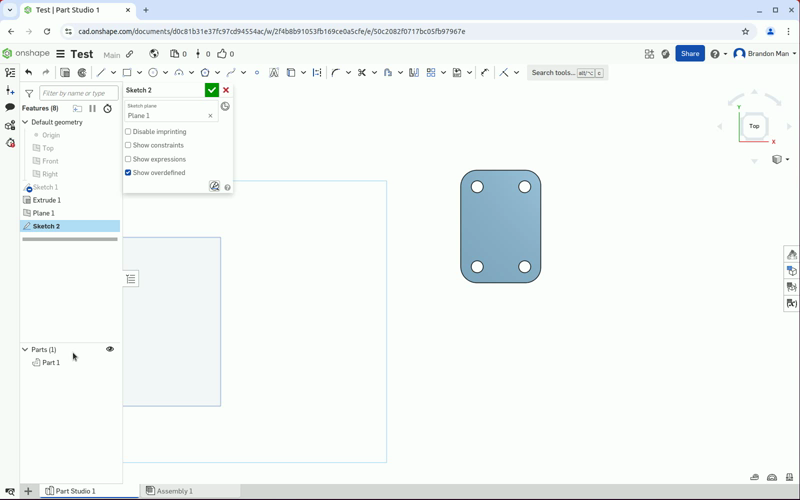
key(y)
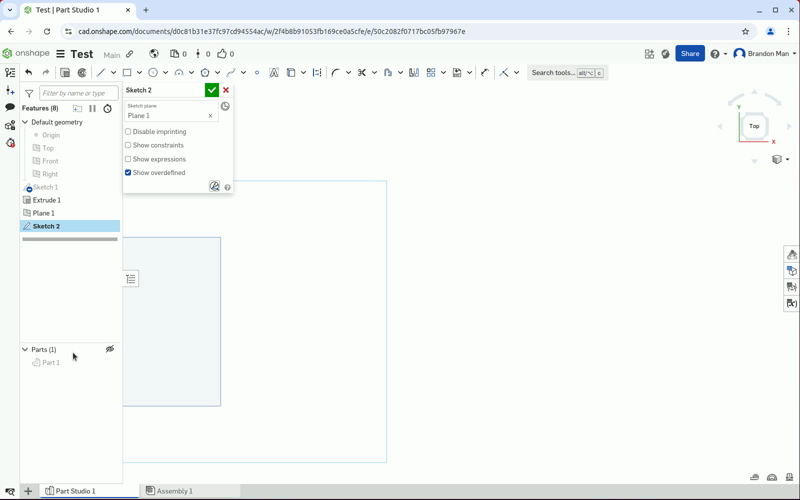
key(l)
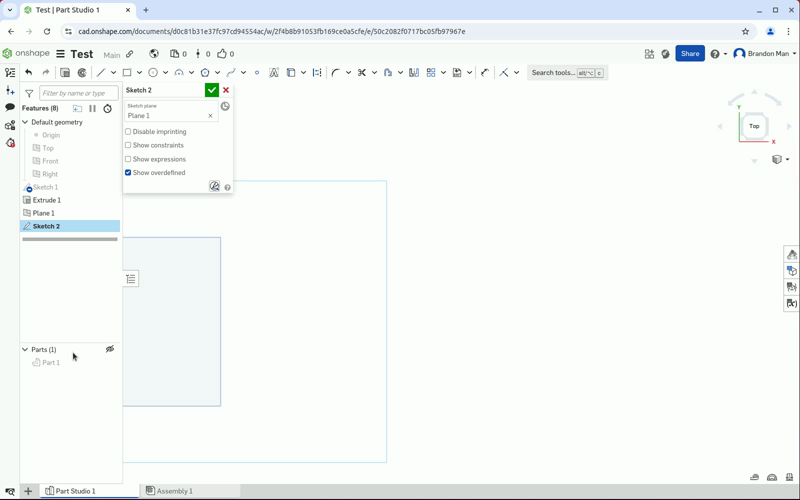
key_down(shift)
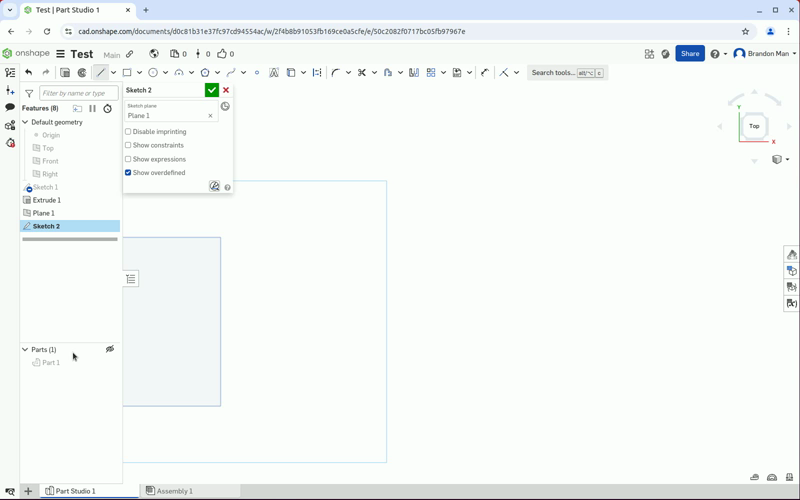
mouse_move(468, 212)
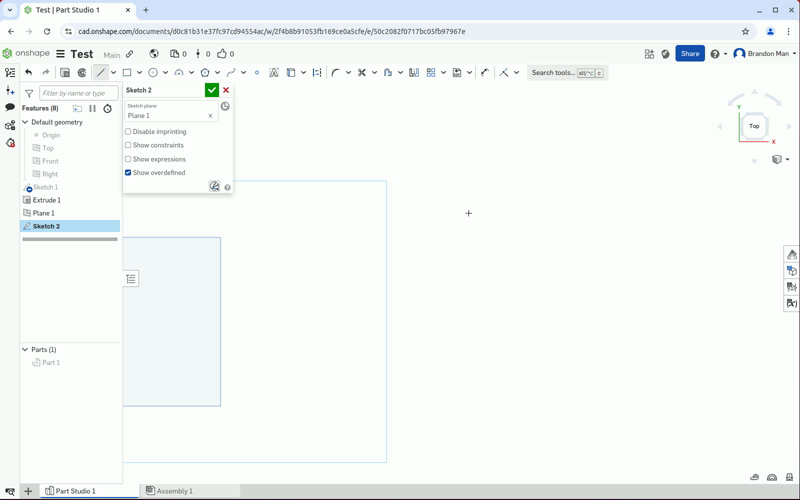
click(468, 212)
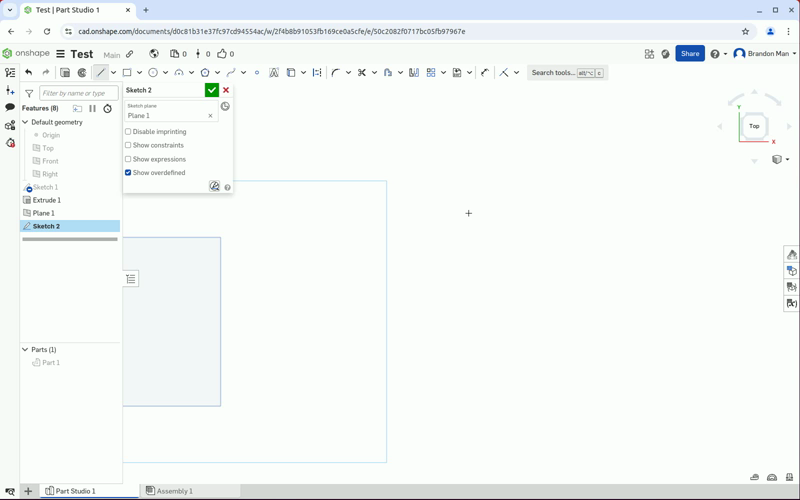
key_up(shift)
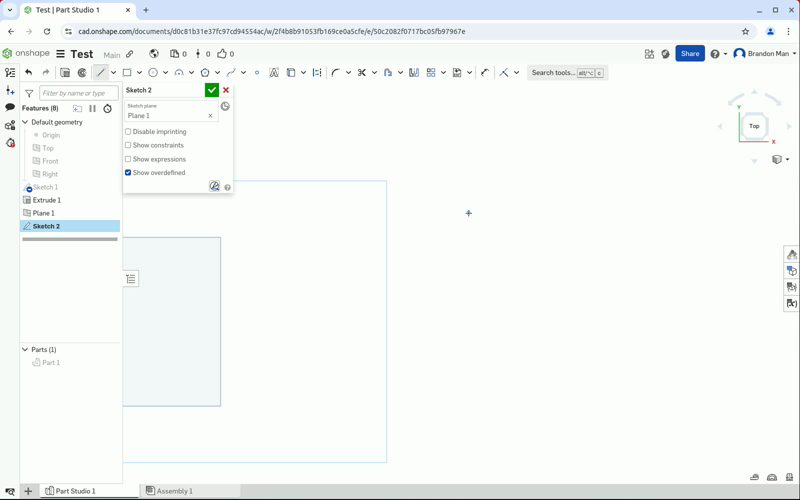
key_down(shift)
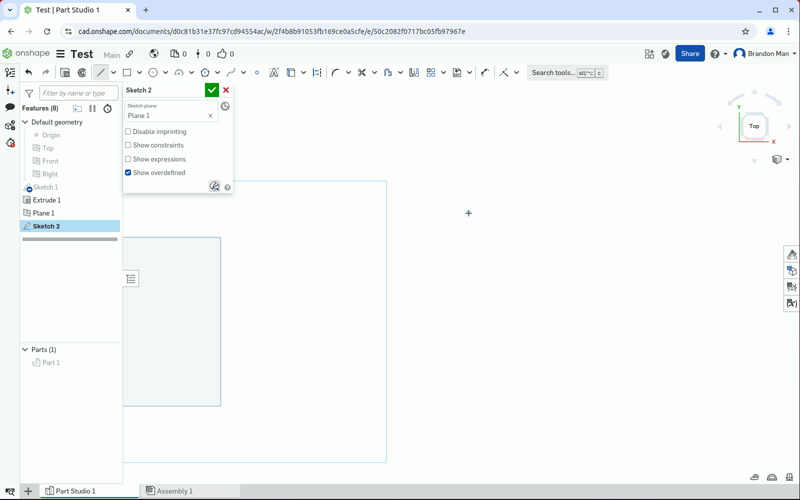
mouse_move(498, 212)
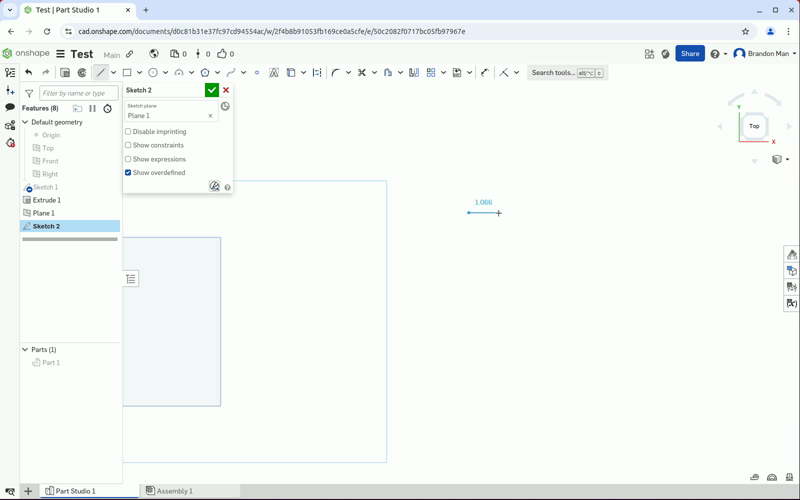
mouse_move(497, 262)
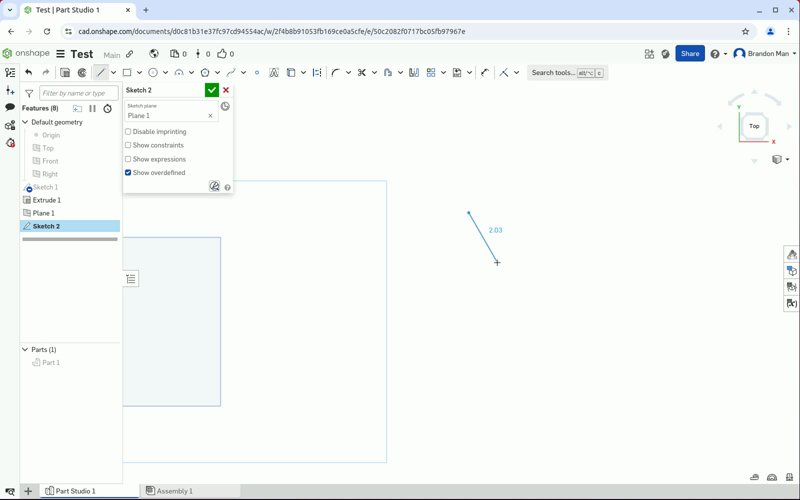
click(497, 262)
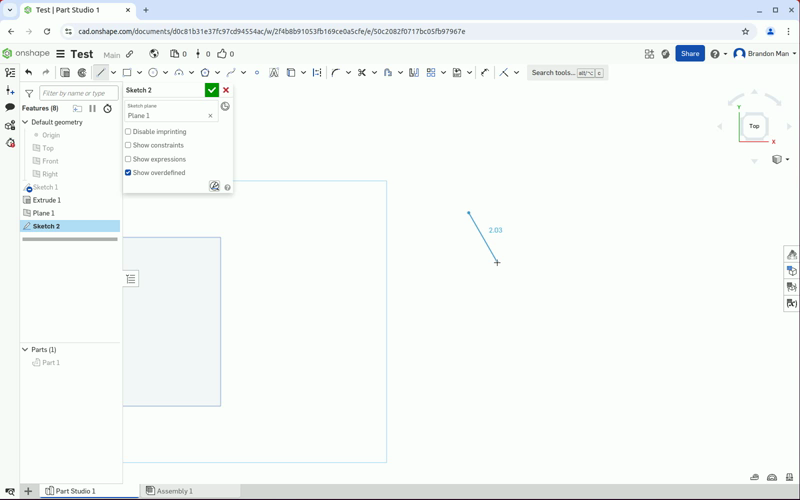
key_up(shift)
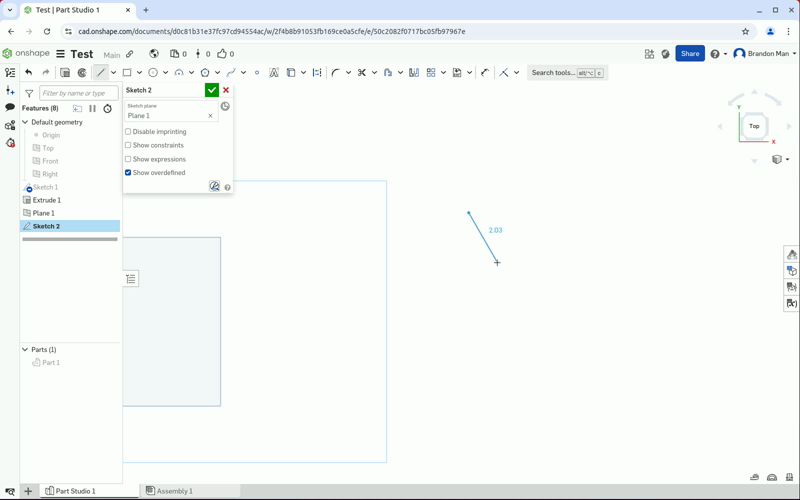
key_down(shift)
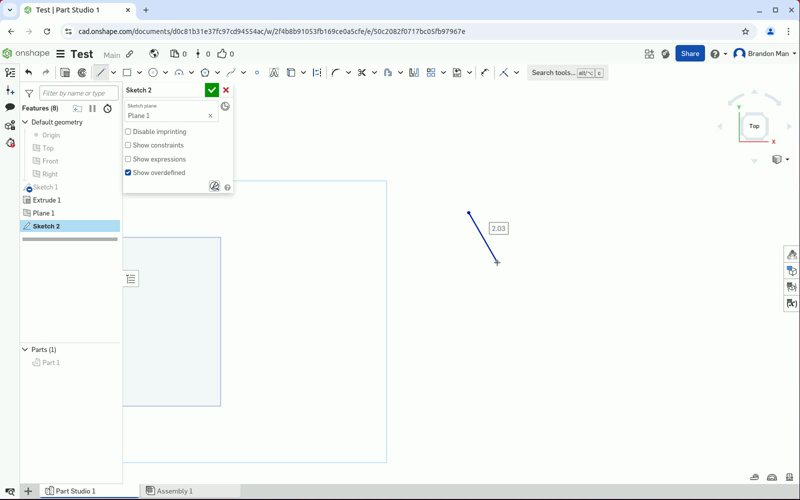
mouse_move(527, 262)
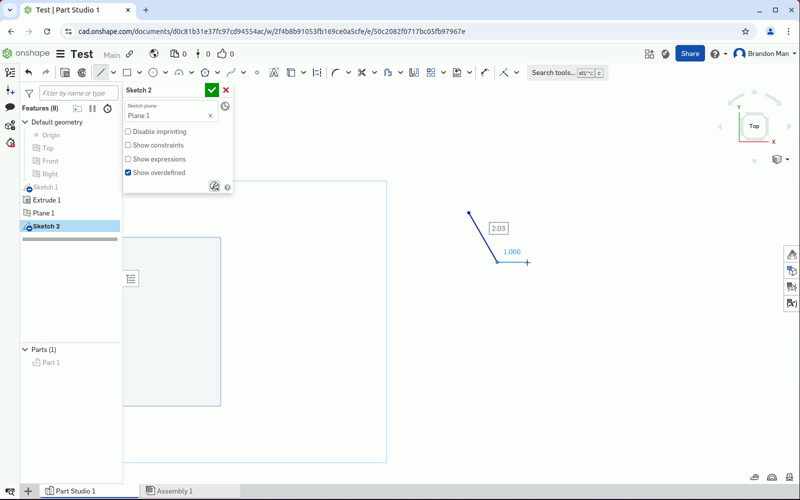
mouse_move(532, 241)
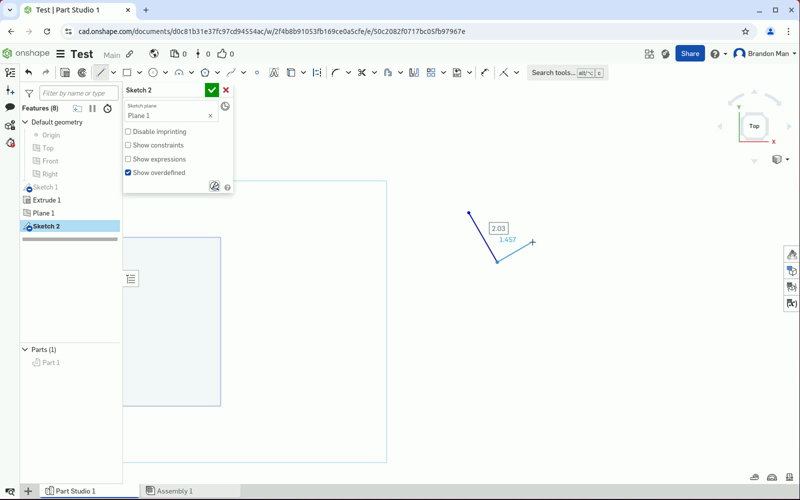
click(532, 241)
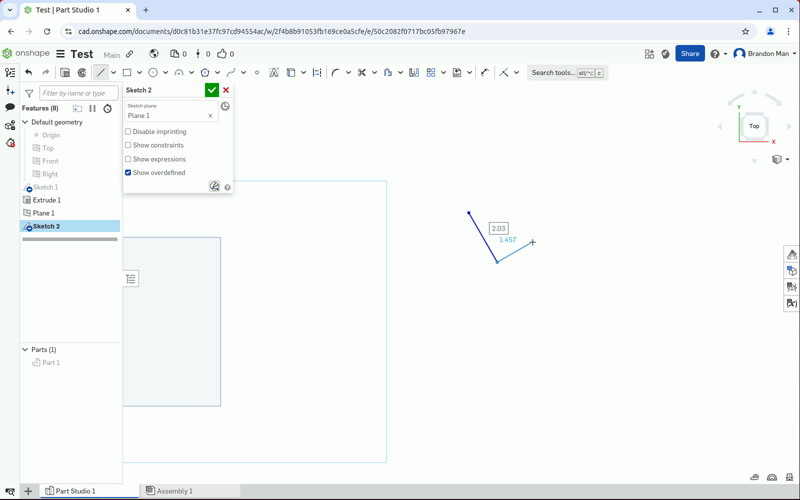
key_up(shift)
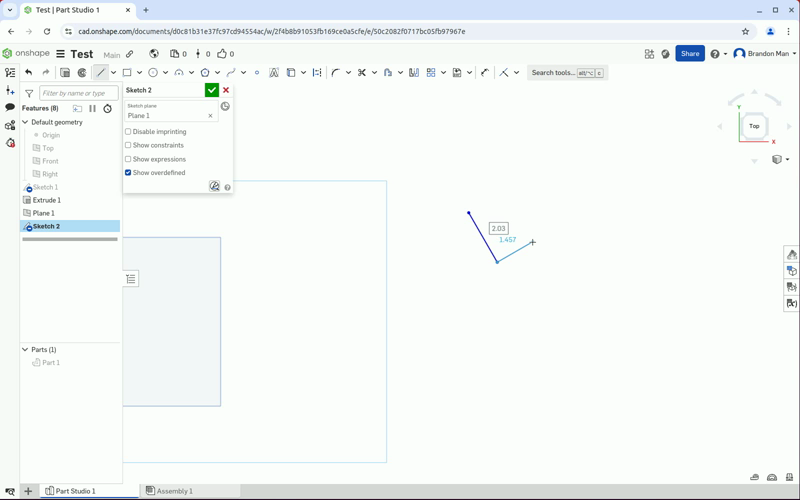
key_down(shift)
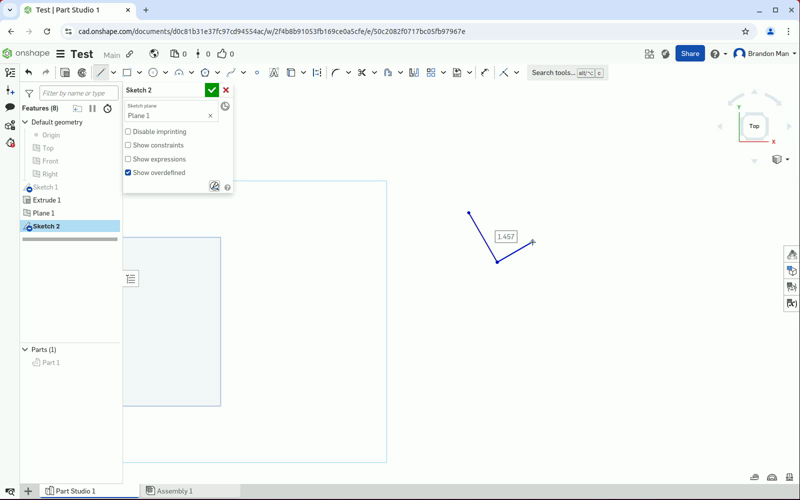
mouse_move(562, 241)
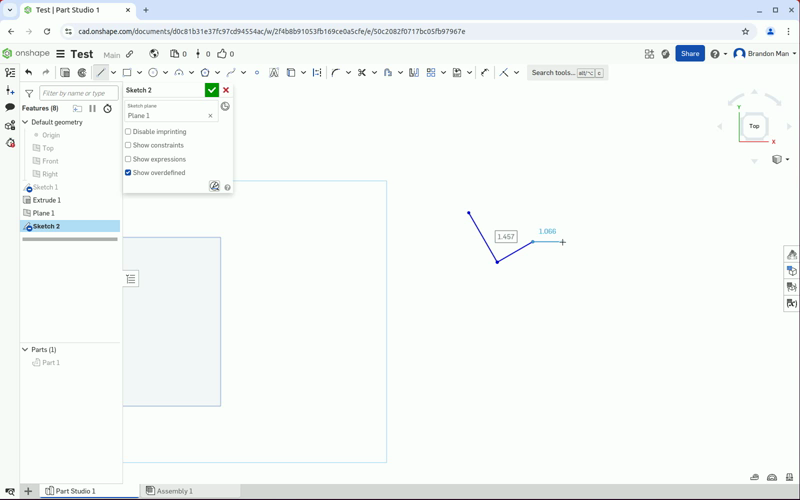
mouse_move(504, 192)
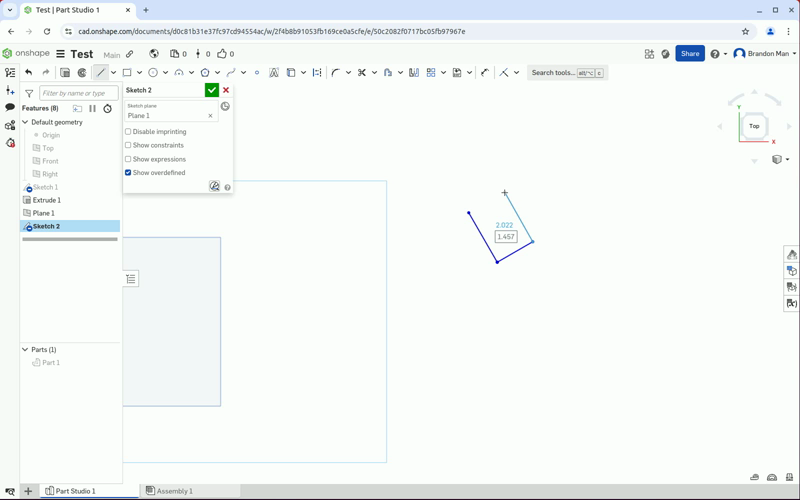
click(504, 192)
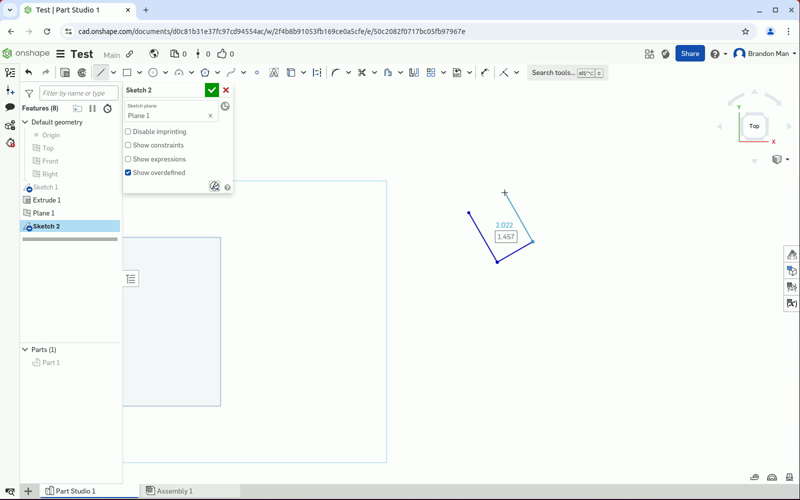
key_up(shift)
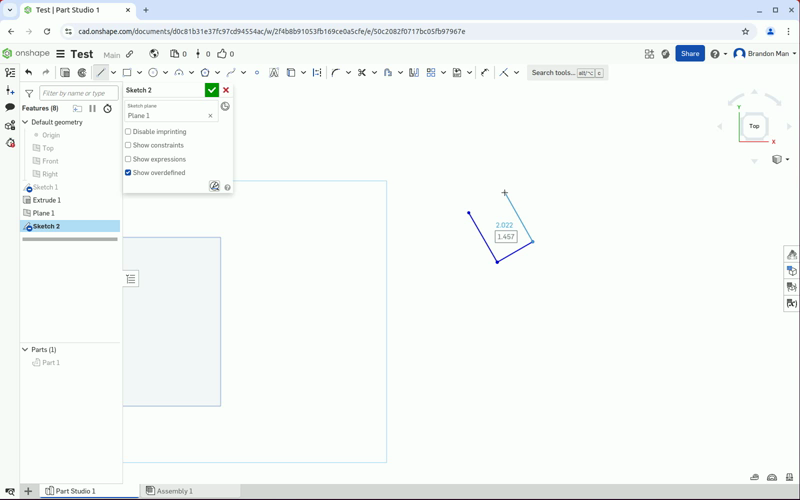
mouse_move(534, 192)
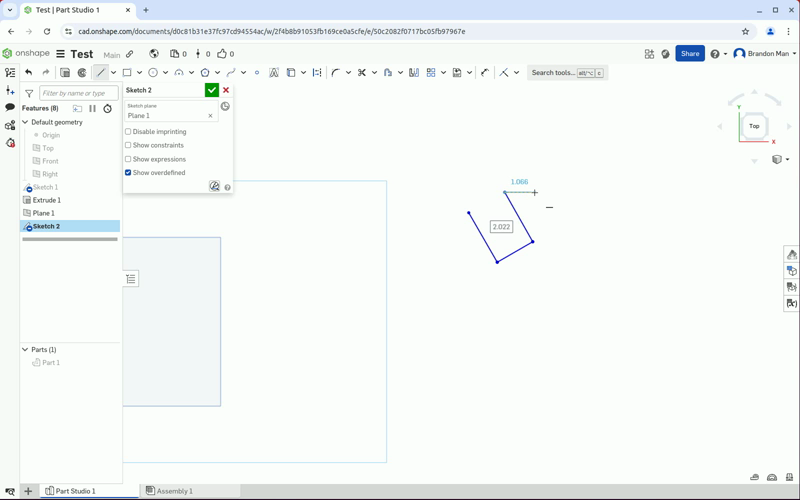
key_down(shift)
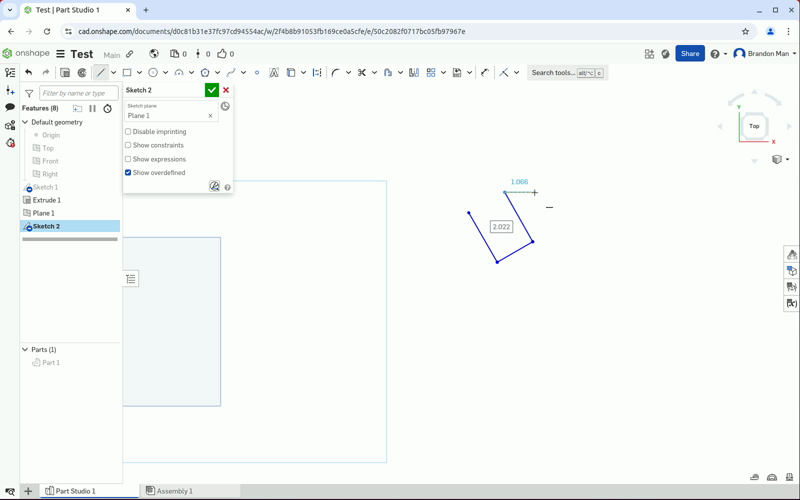
mouse_move(468, 212)
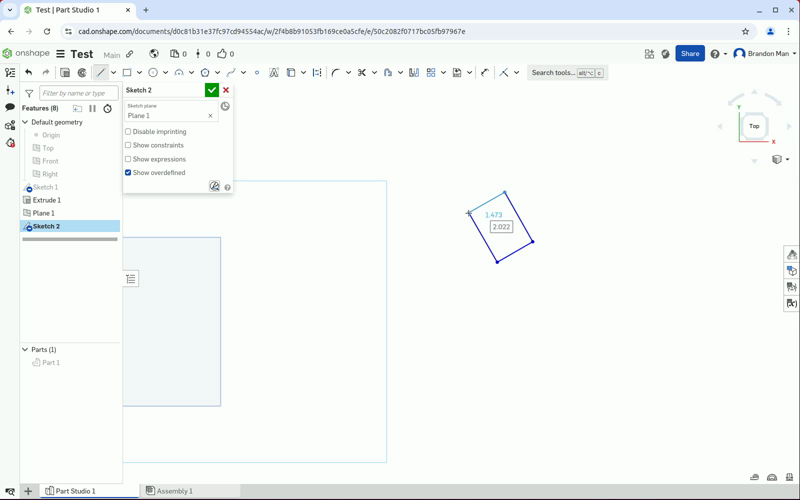
key_up(shift)
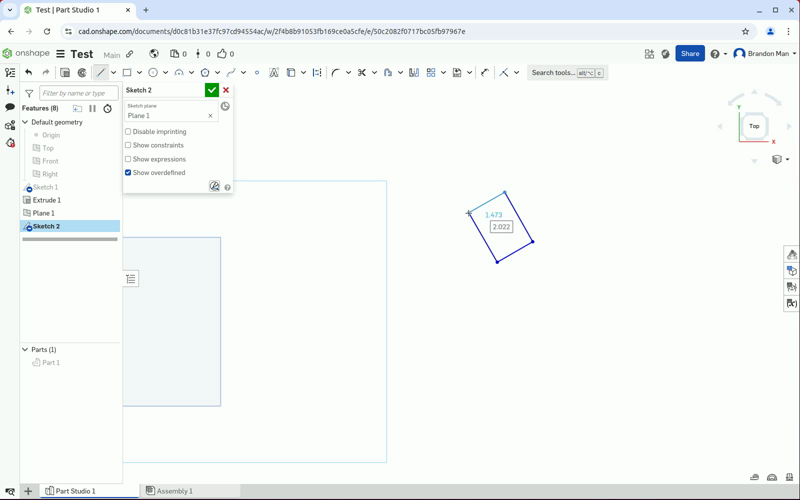
click(468, 212)
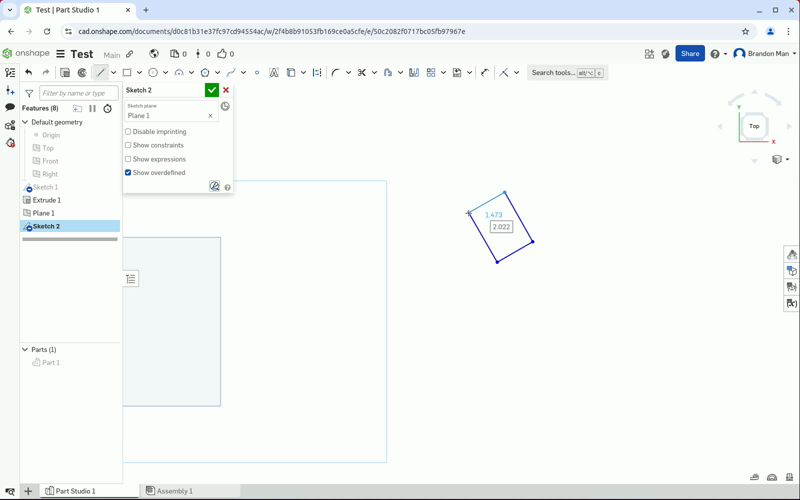
key(esc)
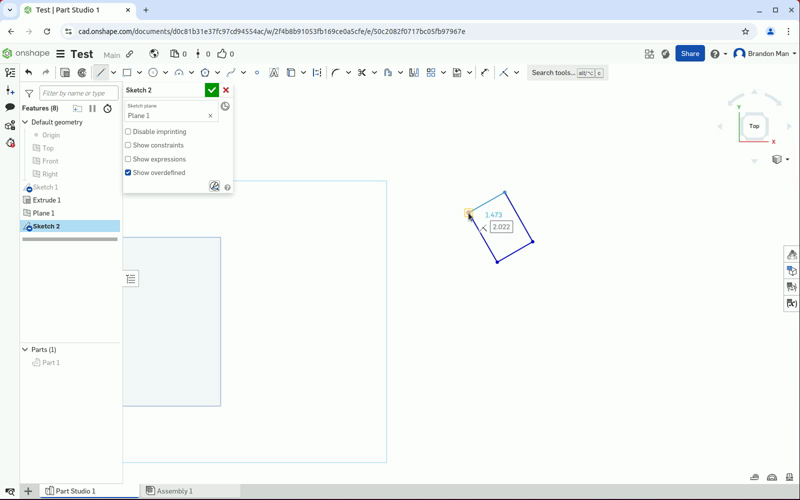
mouse_move(496, 240)
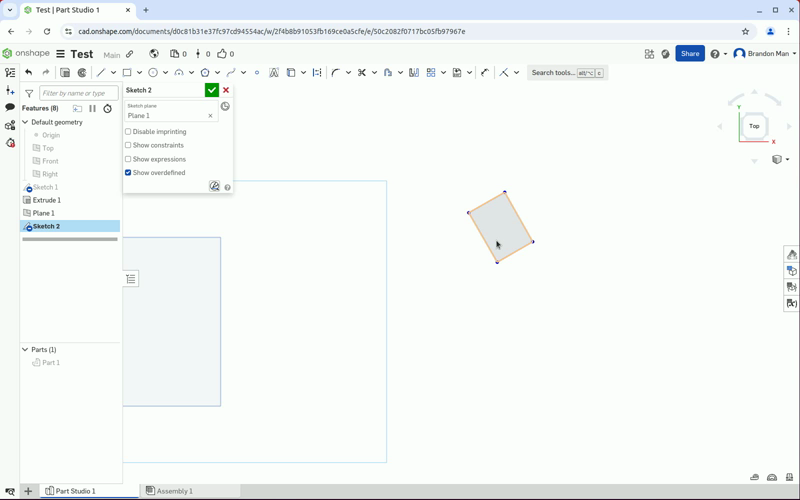
click(496, 240)
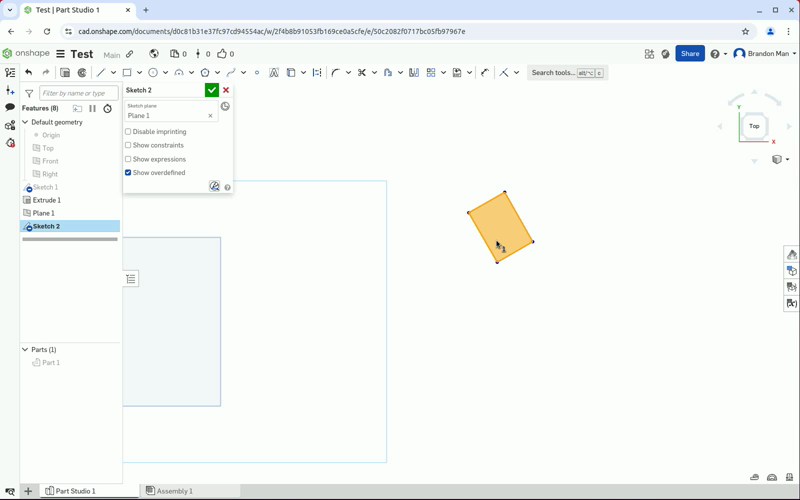
mouse_move(73, 352)
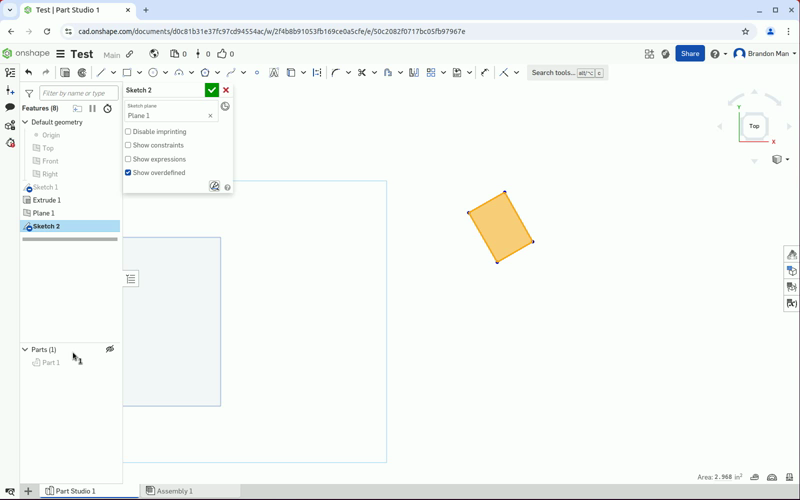
key(shift+y)
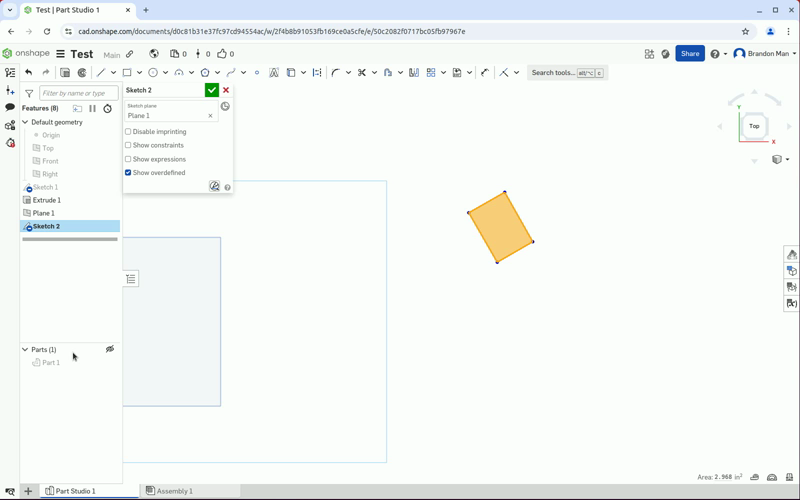
key(shift+e)
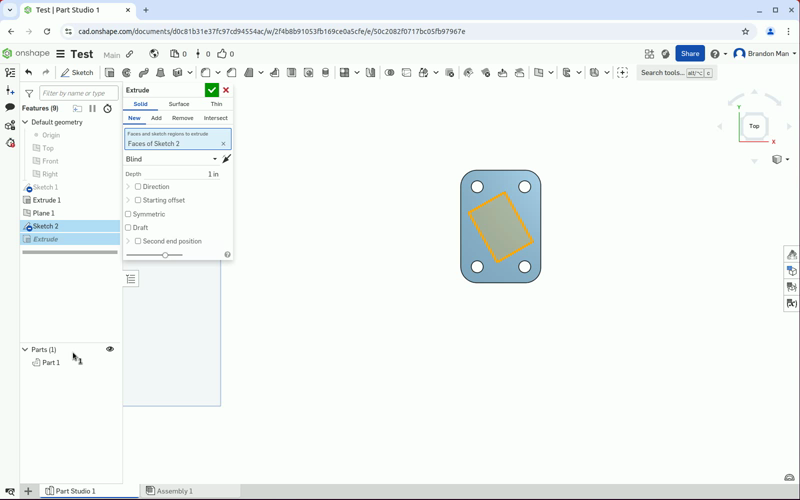
mouse_move(143, 106)
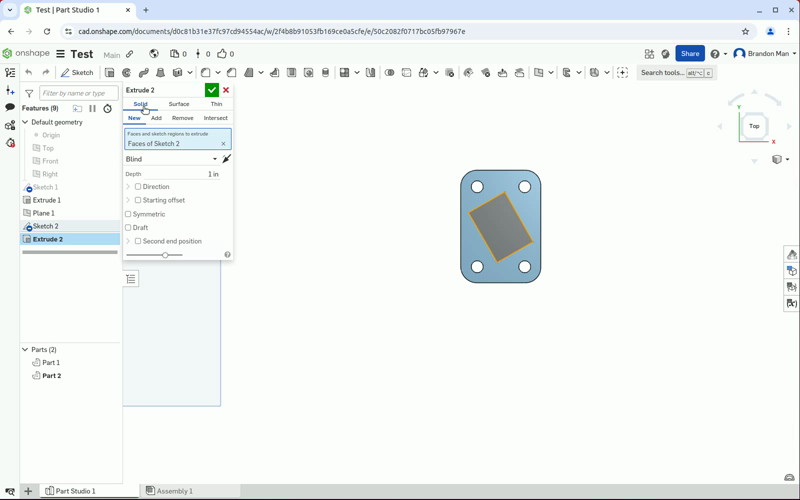
click(143, 106)
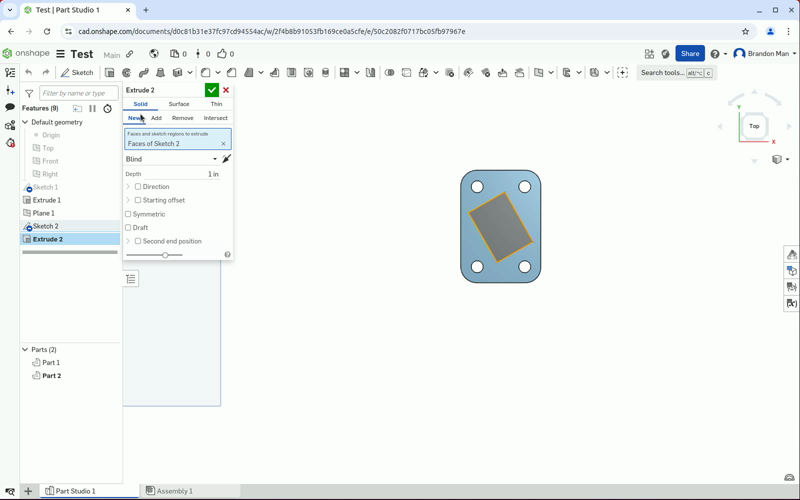
mouse_move(137, 120)
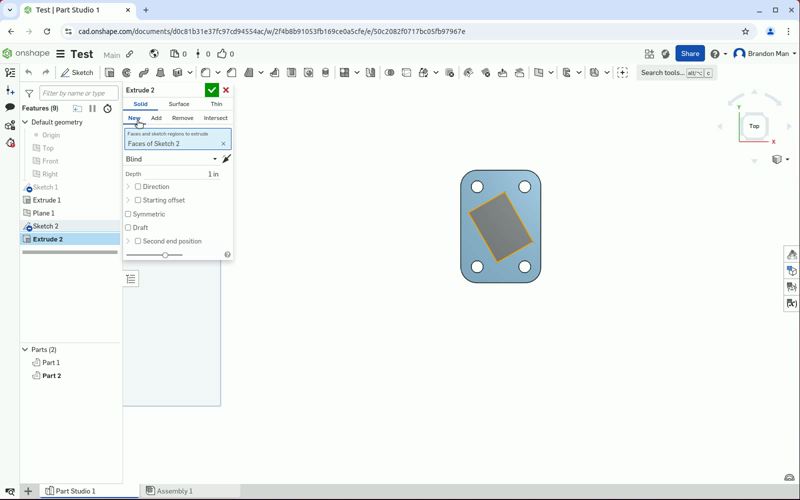
click(137, 120)
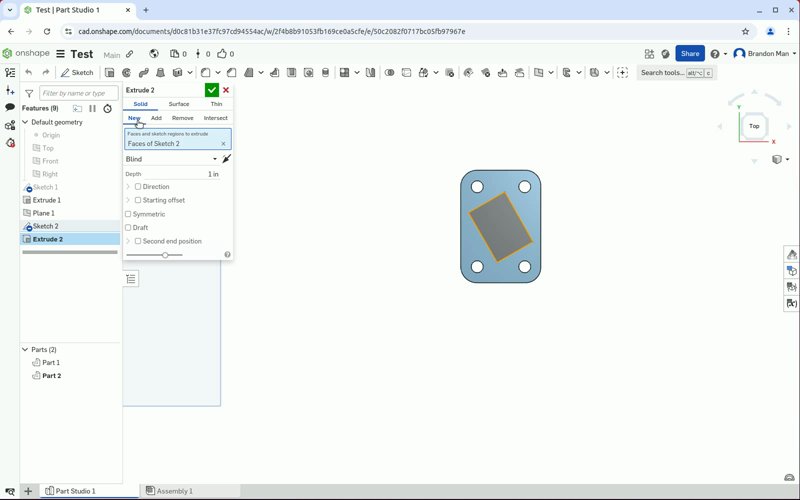
key(tab, 4)
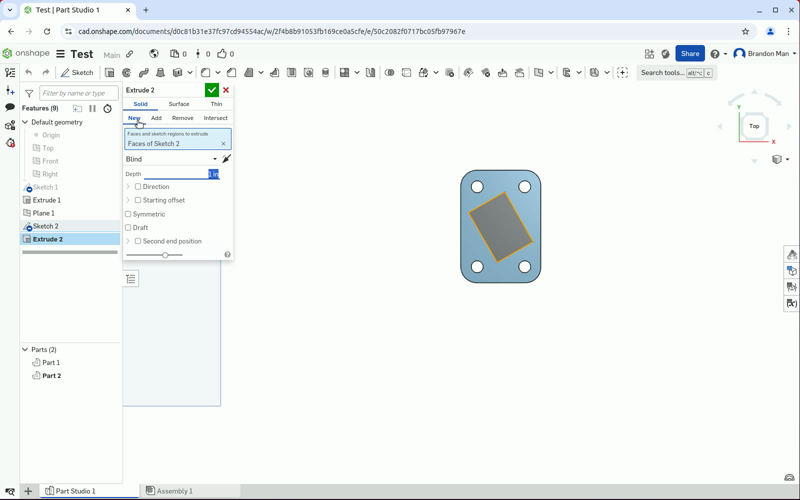
text(1.5)
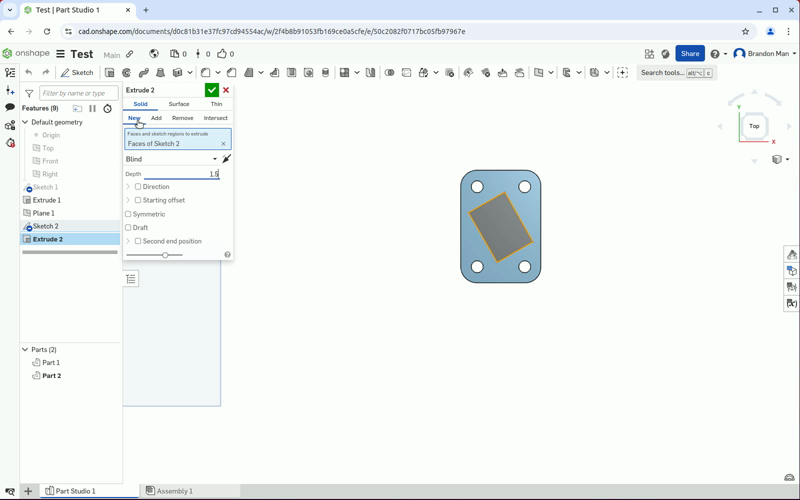
key(enter)
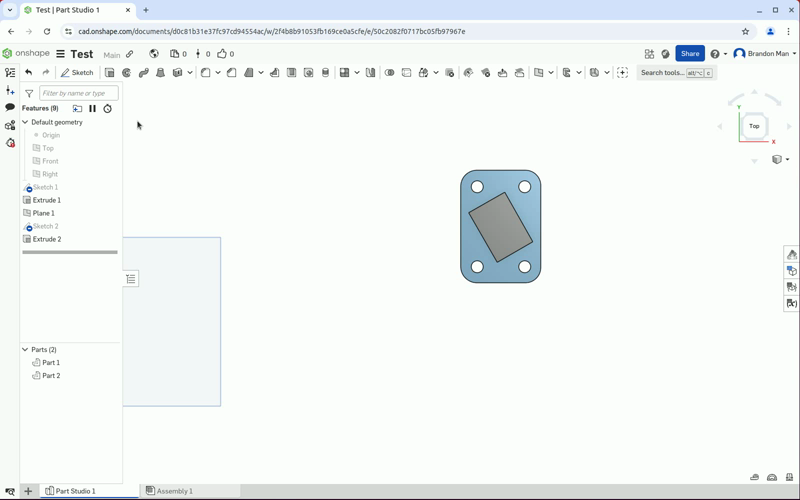
key(shift+h)
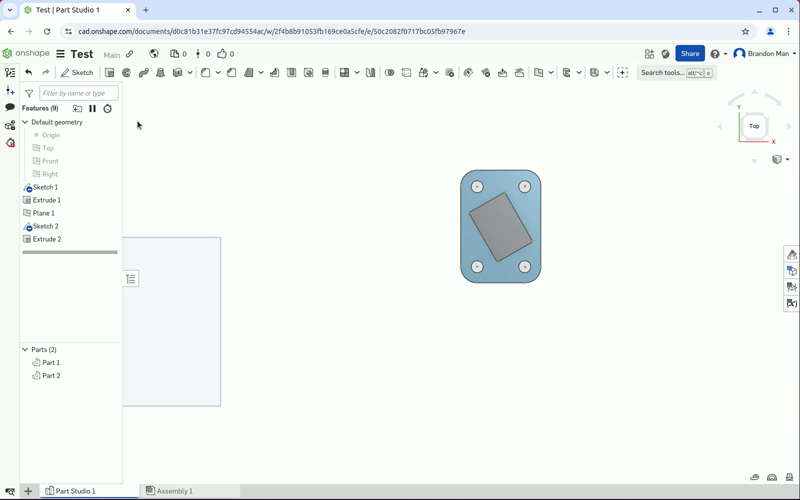
key(shift+h)
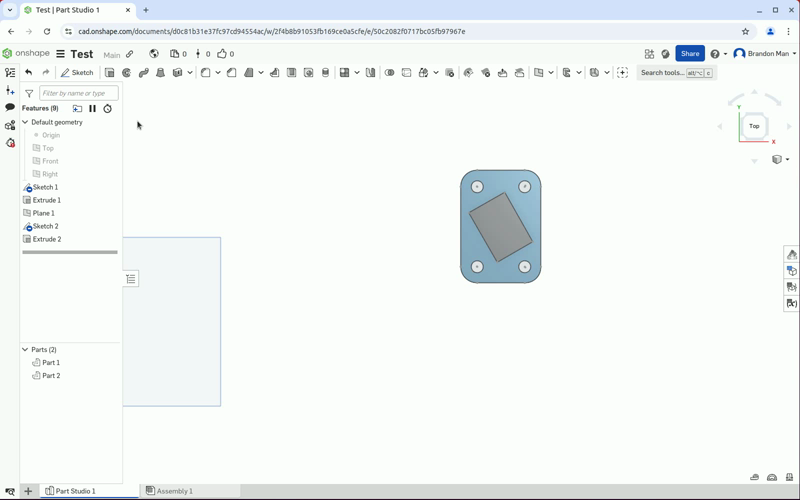
key(shift+7)
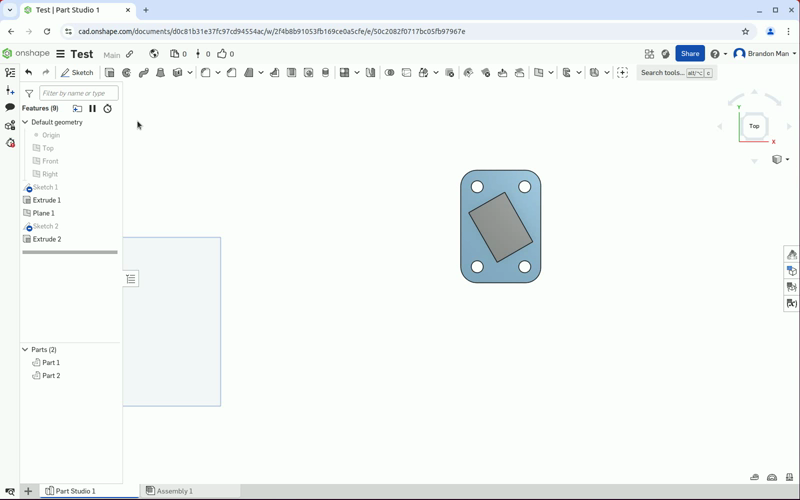
key(up, 3)
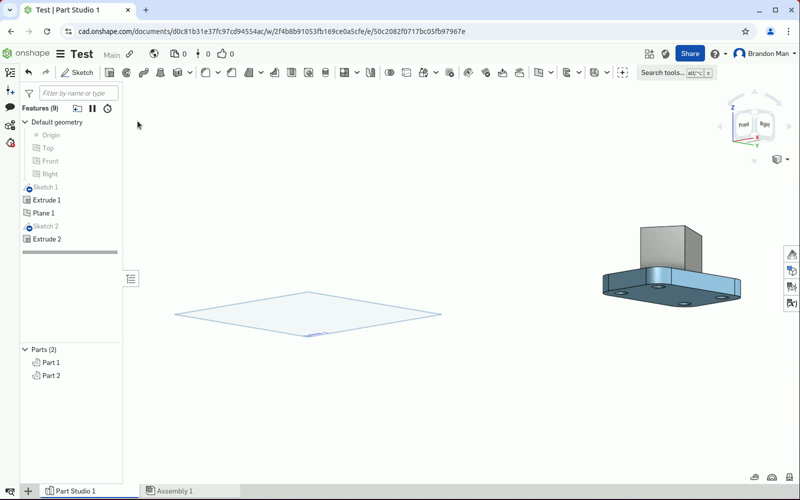
key(left, 3)
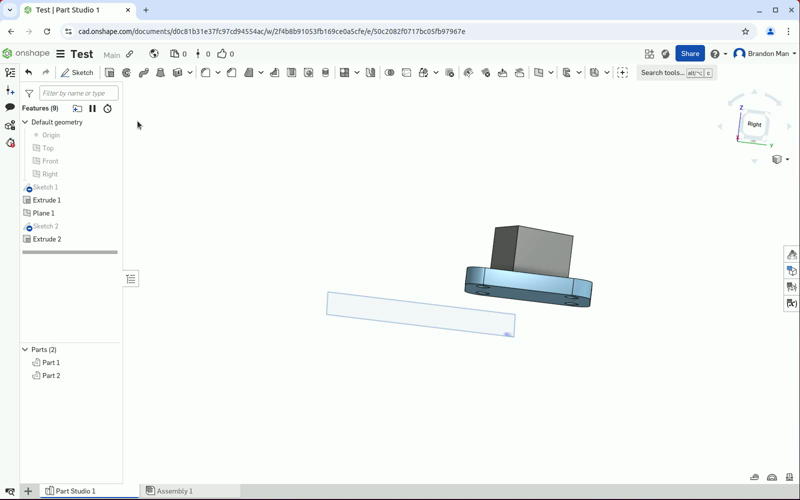
key(right, 3)
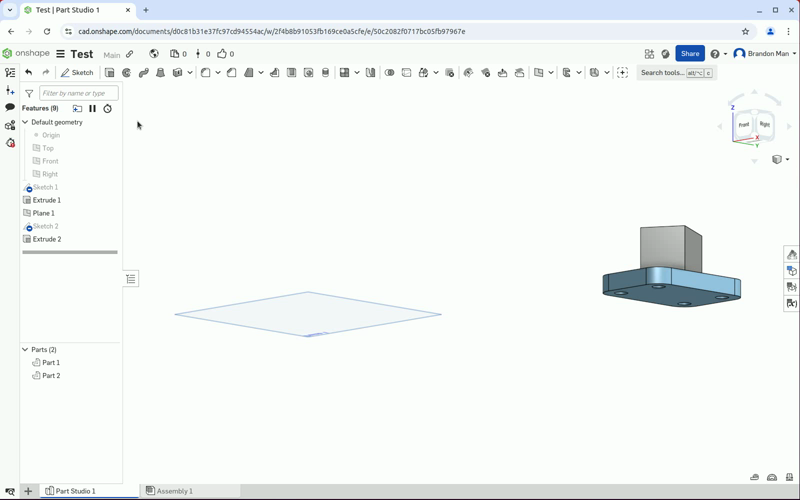
key(down, 3)
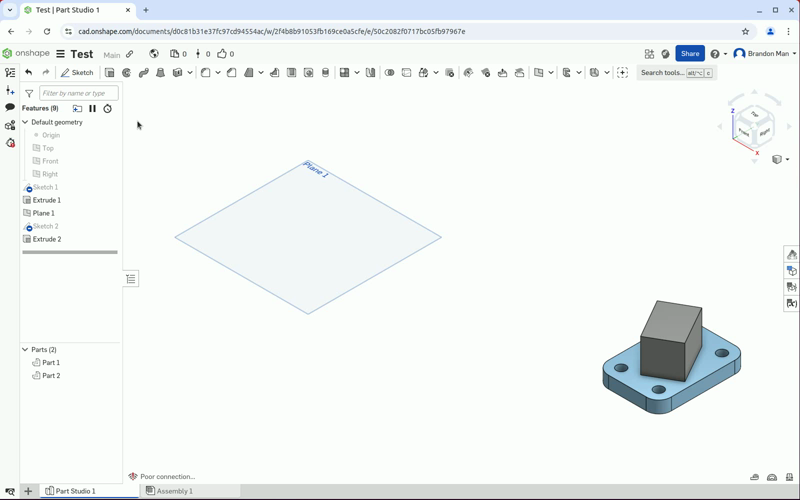
mouse_move(73, 189)
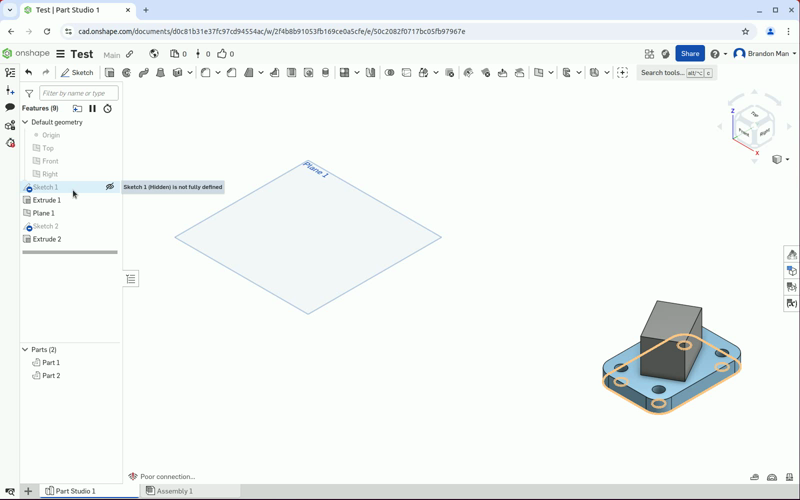
click(73, 189)